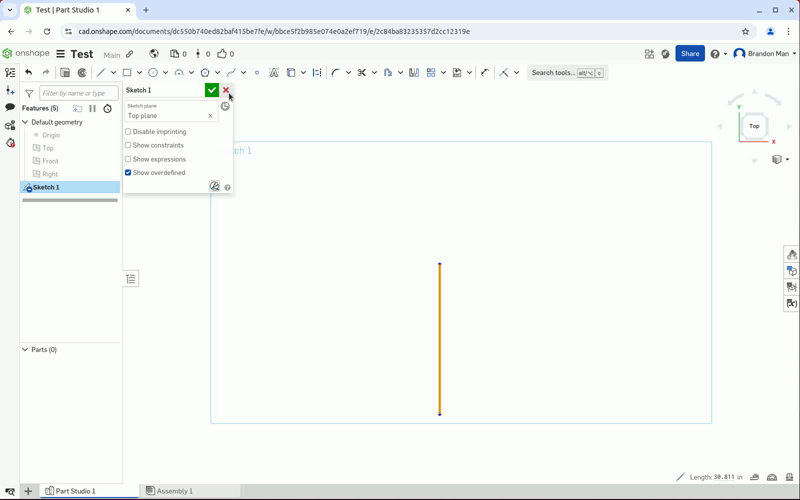
key(shift+h)
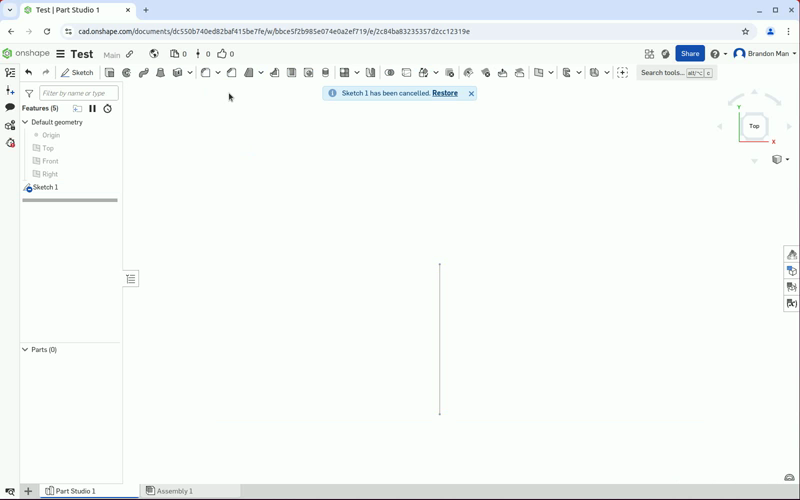
key(shift+s)
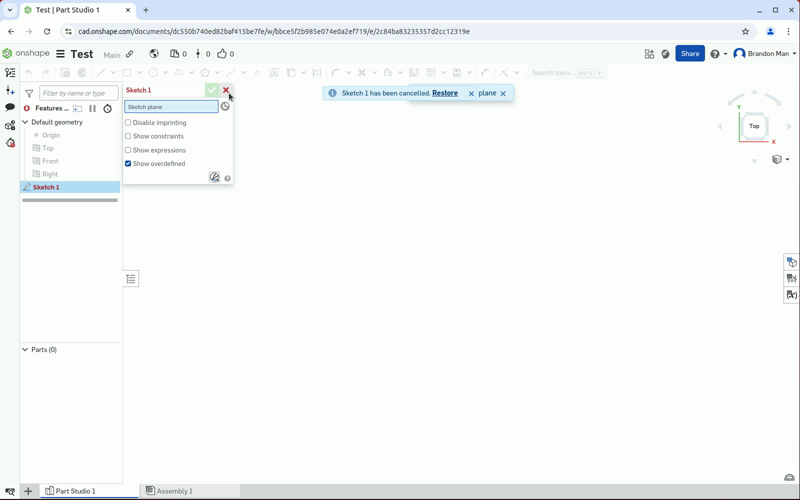
mouse_move(73, 150)
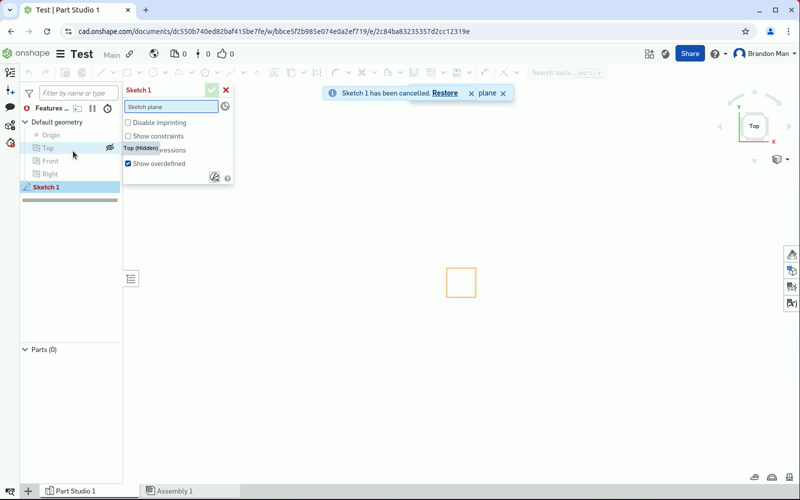
click(73, 150)
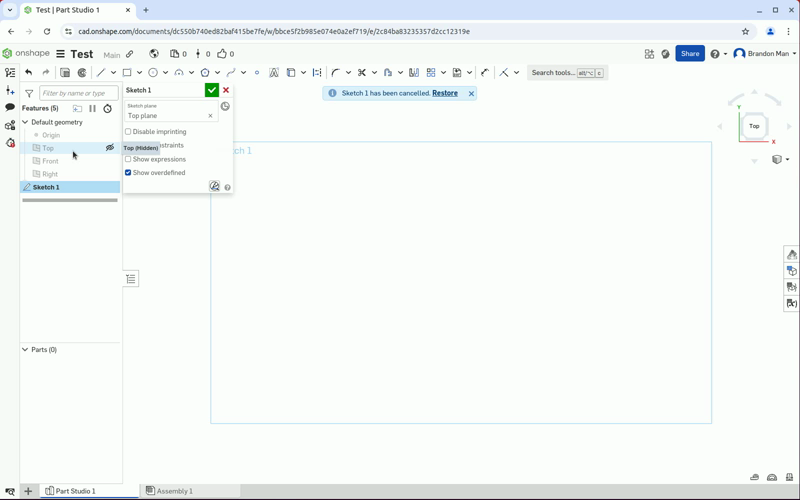
mouse_move(73, 352)
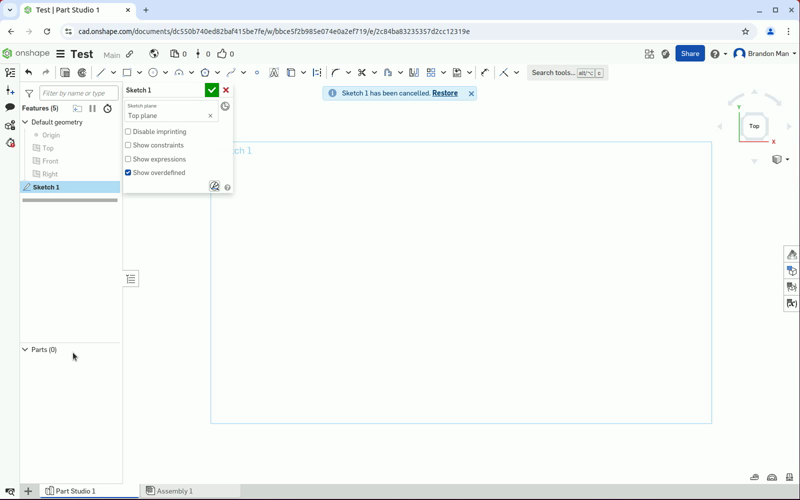
key(y)
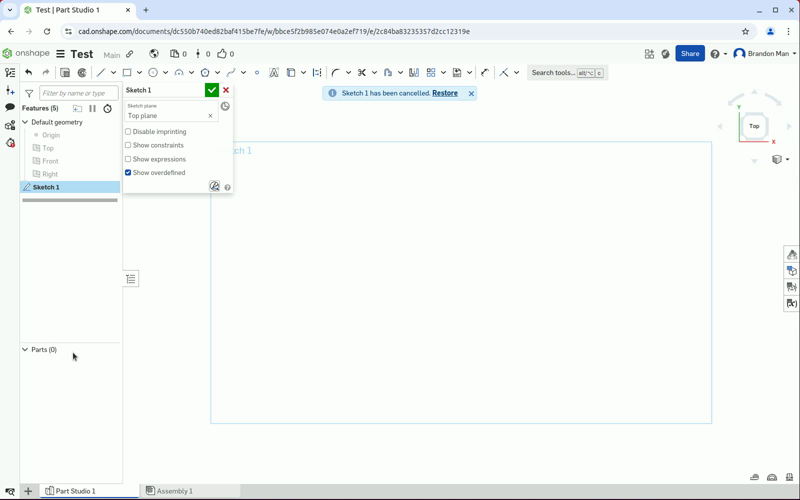
key(l)
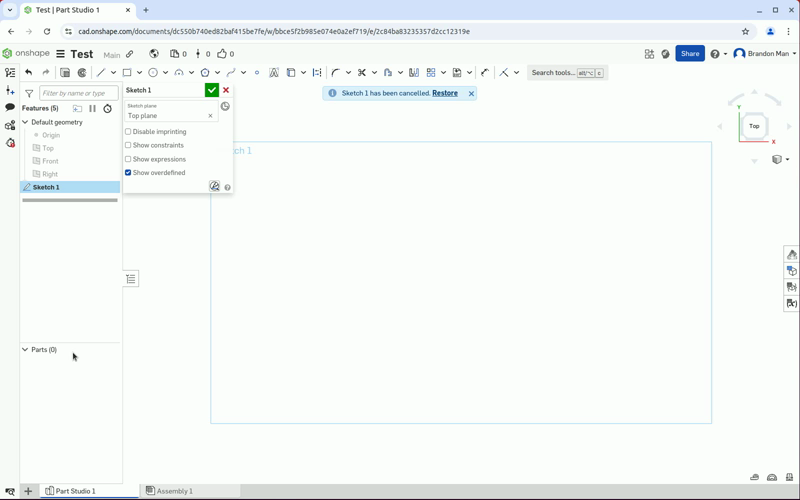
key_down(shift)
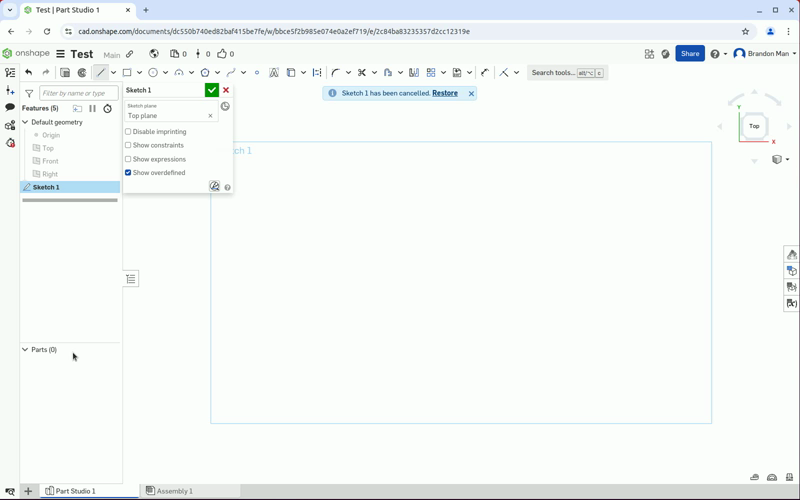
mouse_move(468, 341)
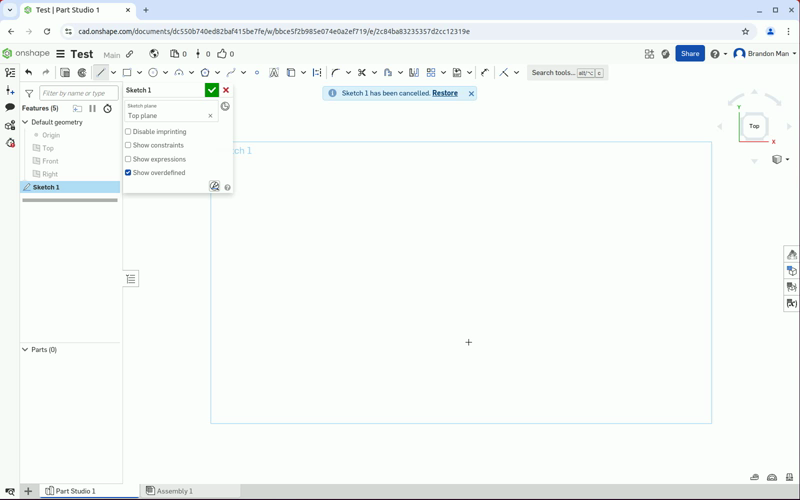
click(468, 341)
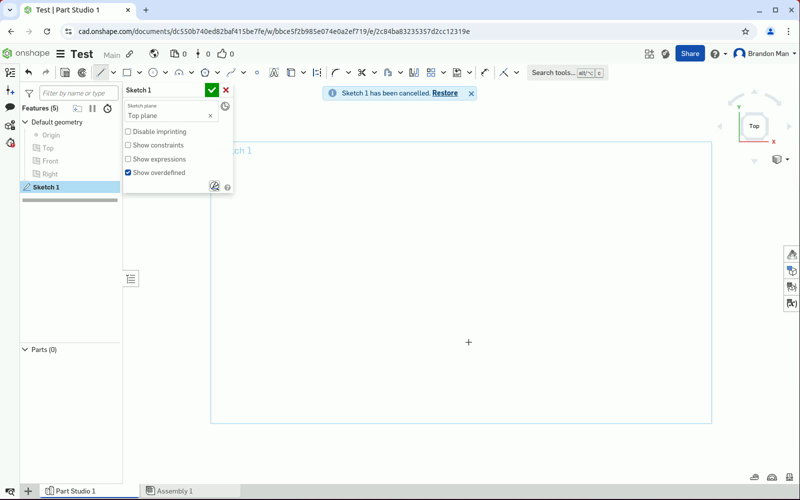
key_up(shift)
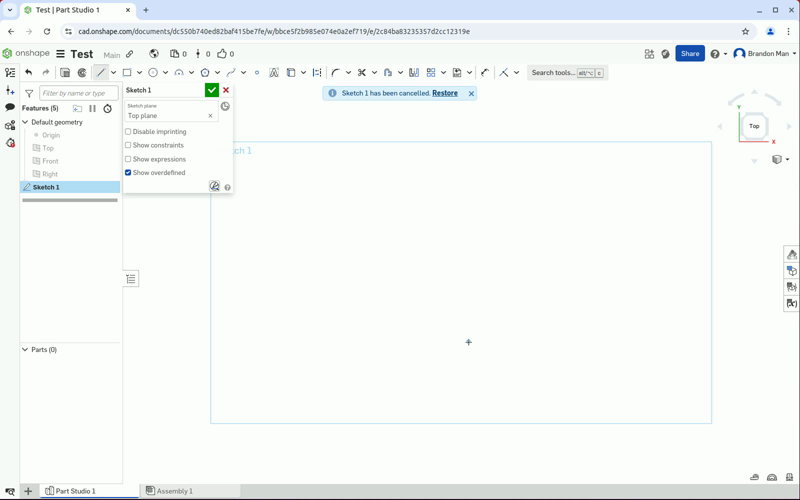
key_down(shift)
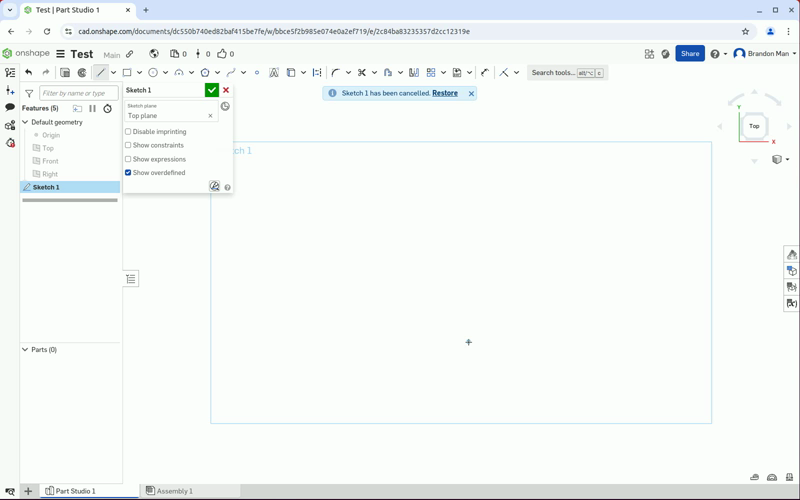
mouse_move(498, 341)
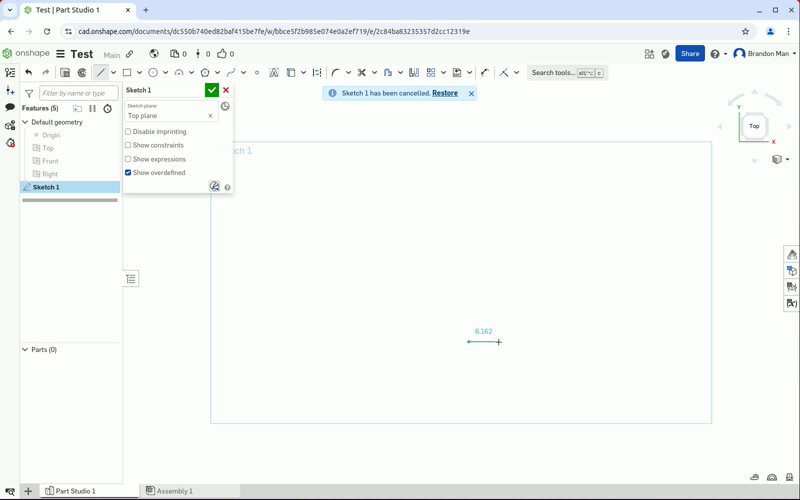
mouse_move(470, 390)
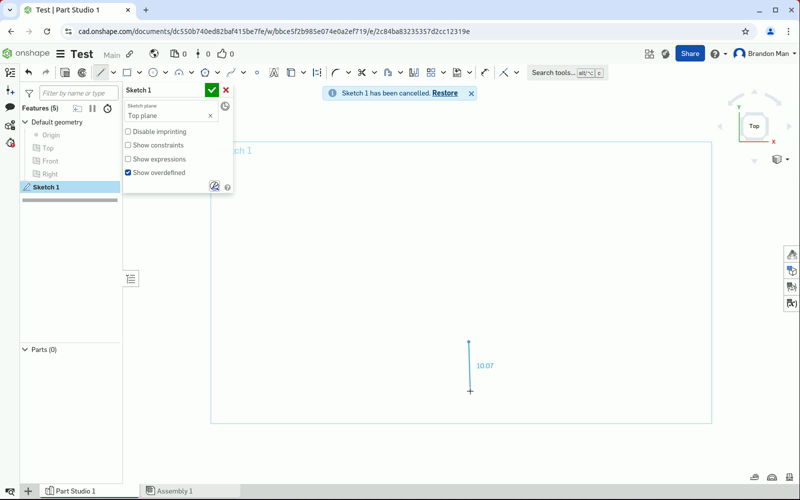
click(470, 390)
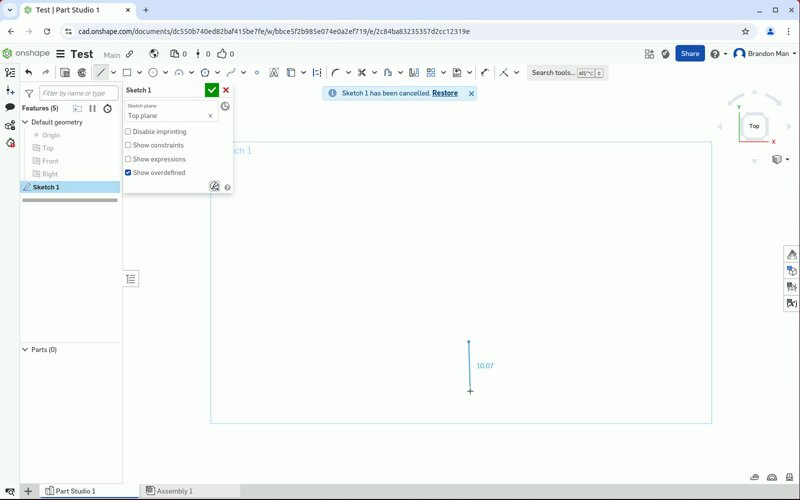
key_up(shift)
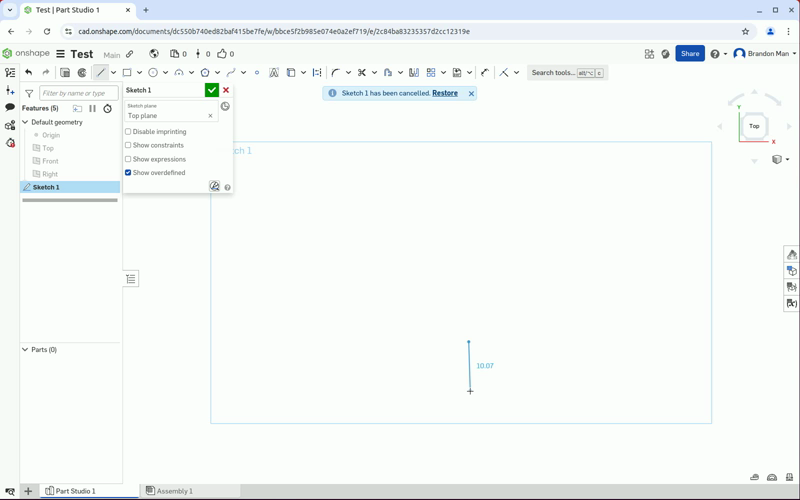
key_down(shift)
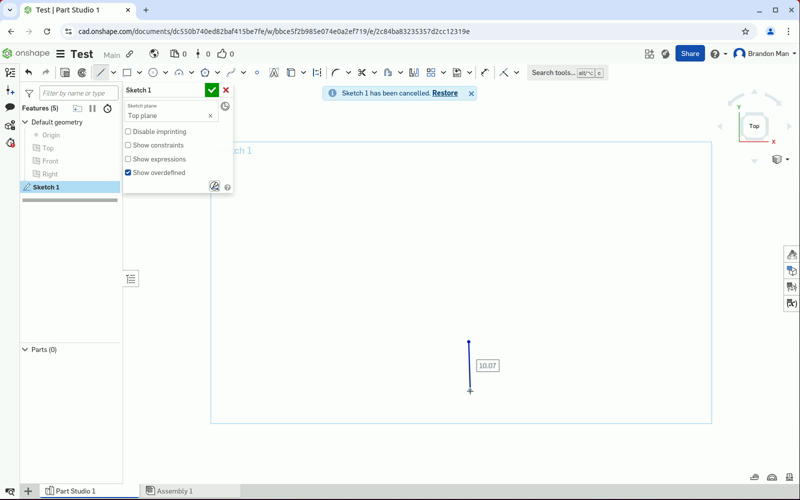
mouse_move(500, 390)
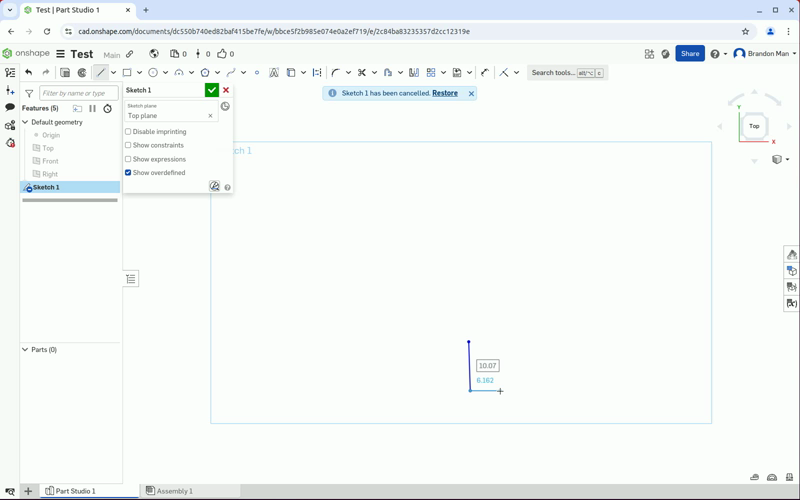
mouse_move(470, 351)
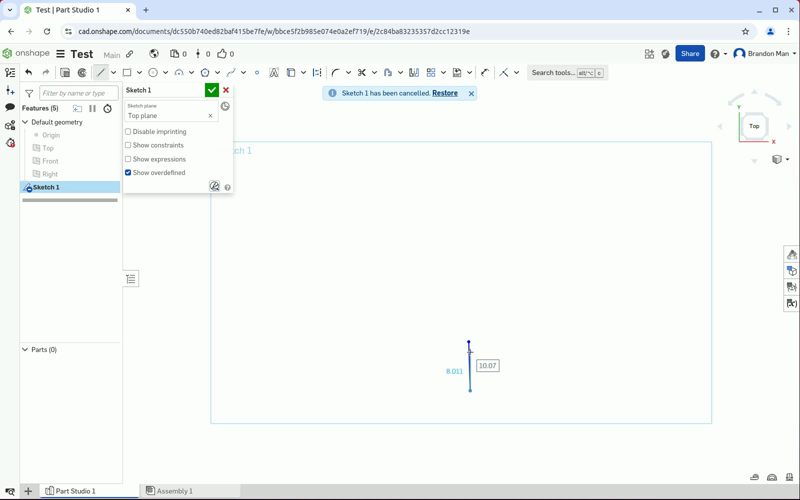
click(470, 351)
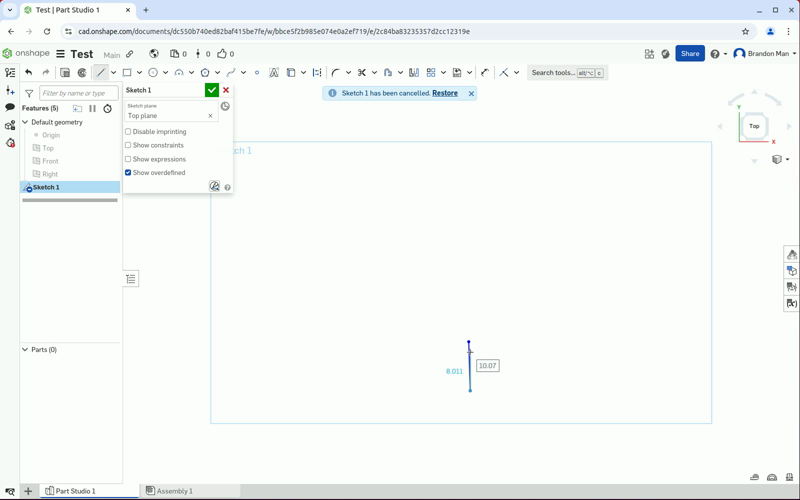
key_up(shift)
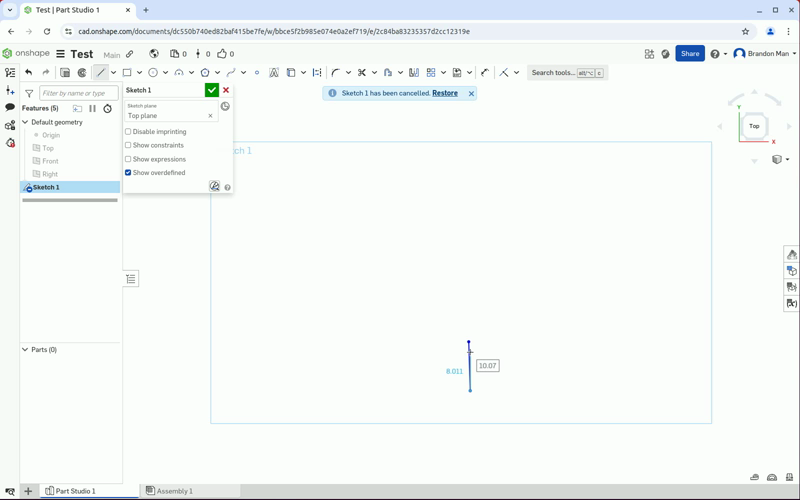
key_down(shift)
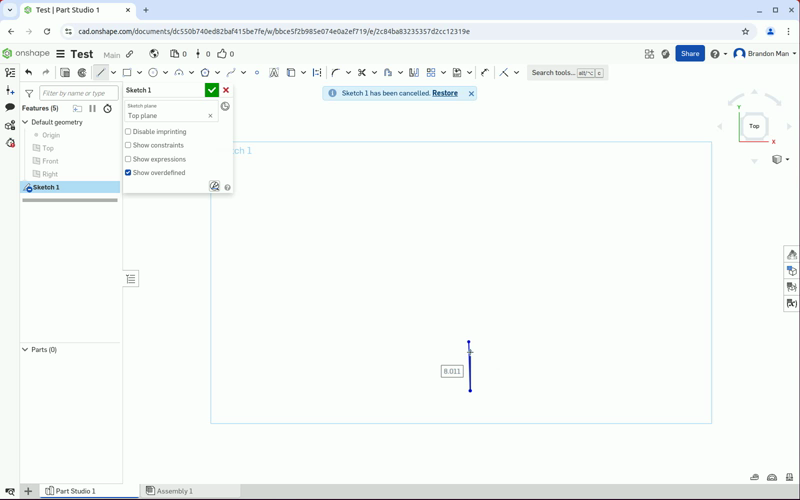
mouse_move(500, 351)
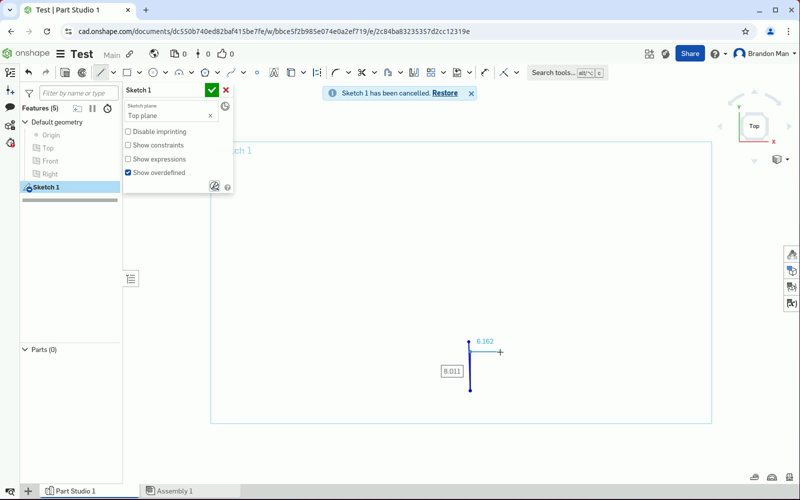
mouse_move(483, 334)
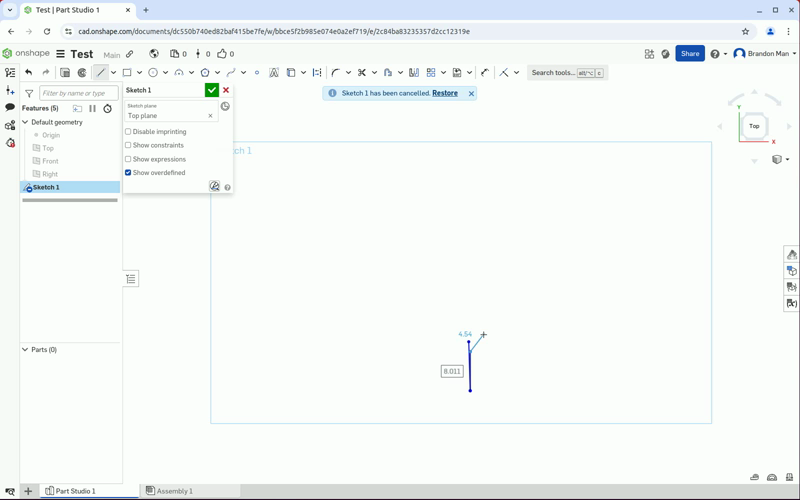
click(483, 334)
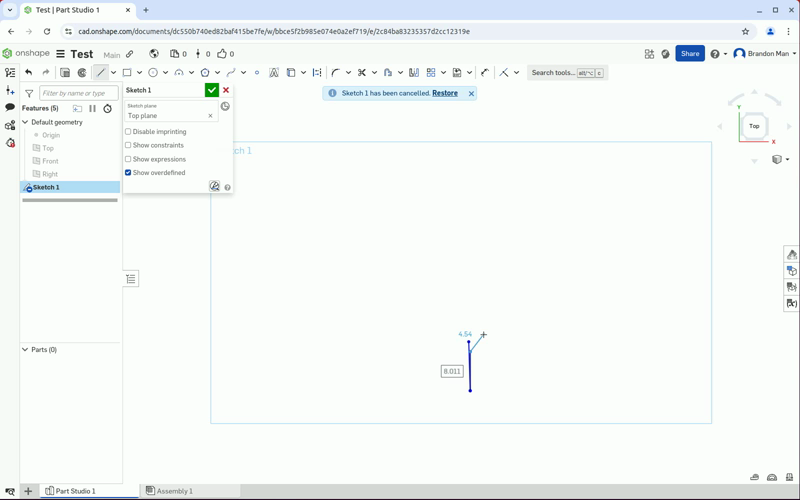
key_up(shift)
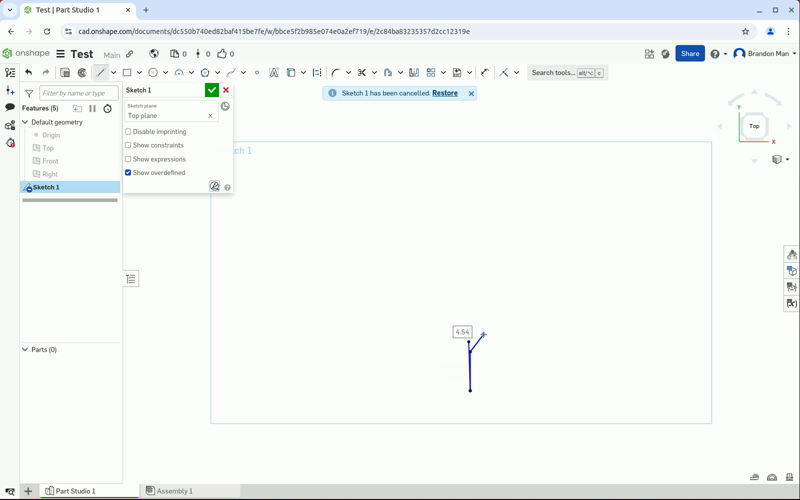
key_down(shift)
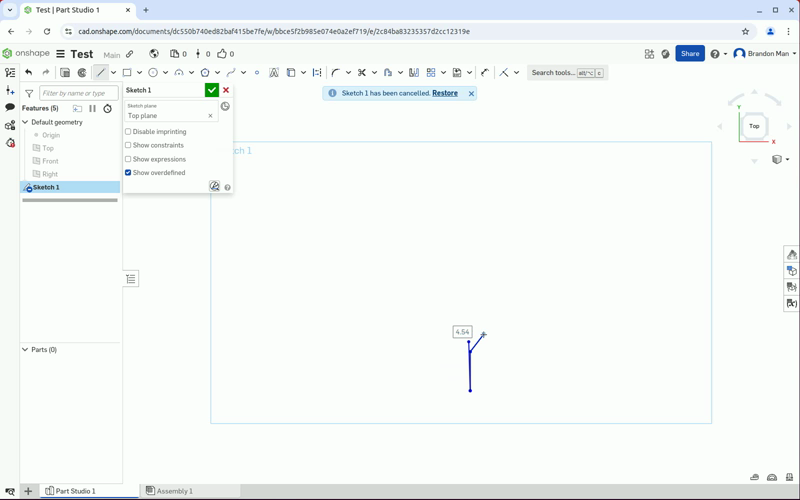
mouse_move(513, 334)
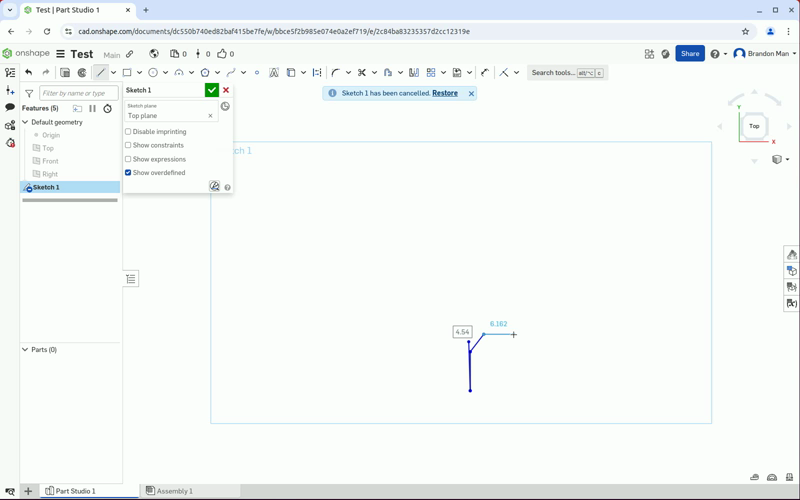
mouse_move(489, 359)
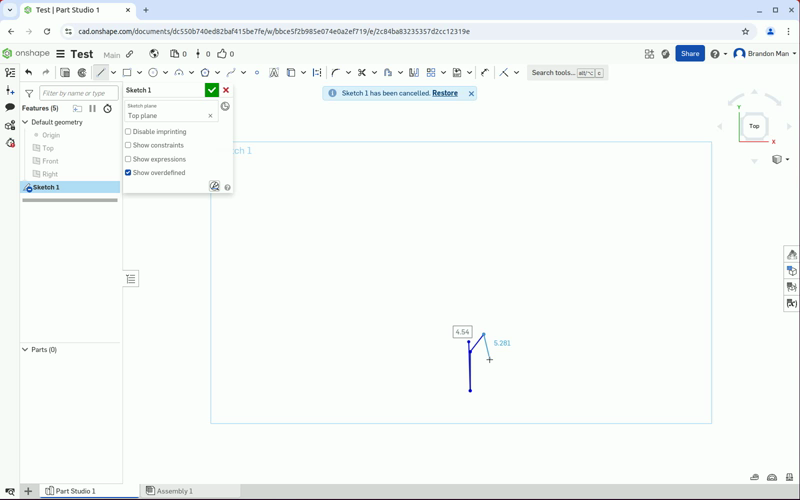
click(489, 359)
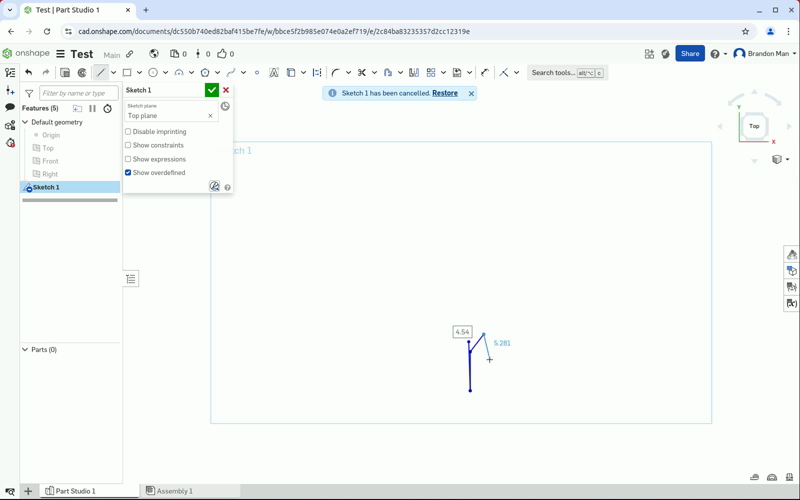
key_up(shift)
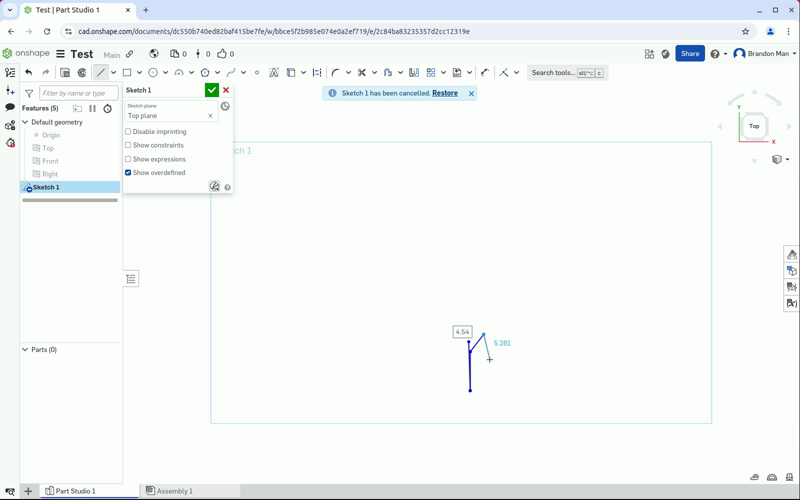
key_down(shift)
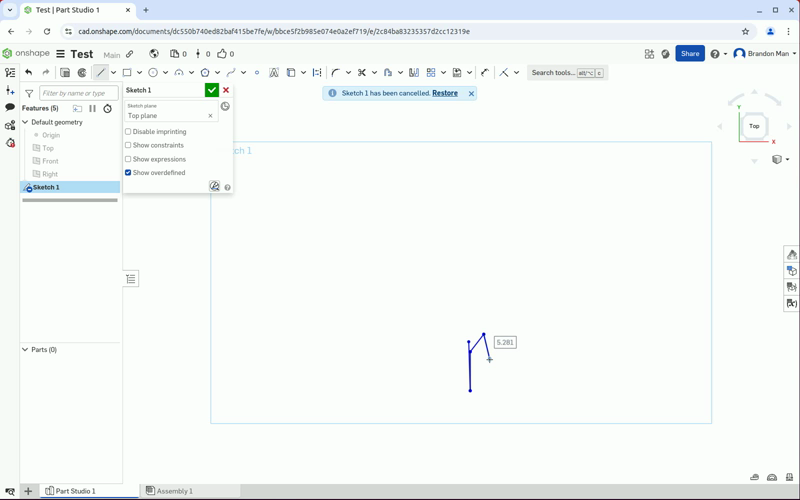
mouse_move(519, 359)
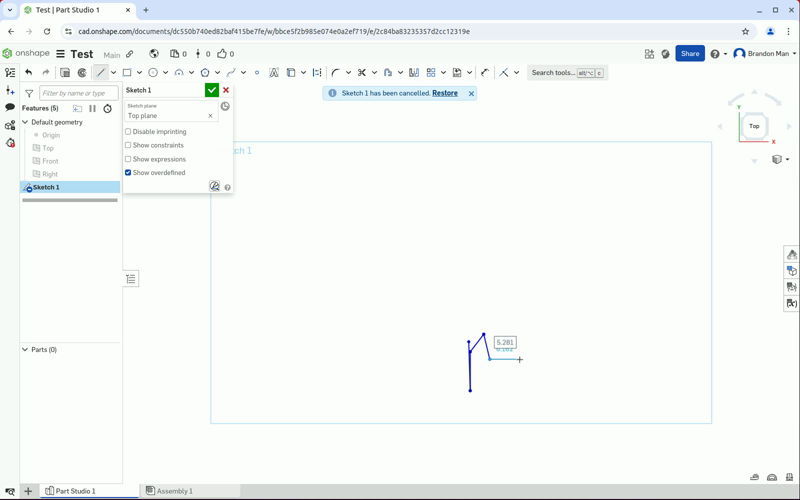
mouse_move(489, 395)
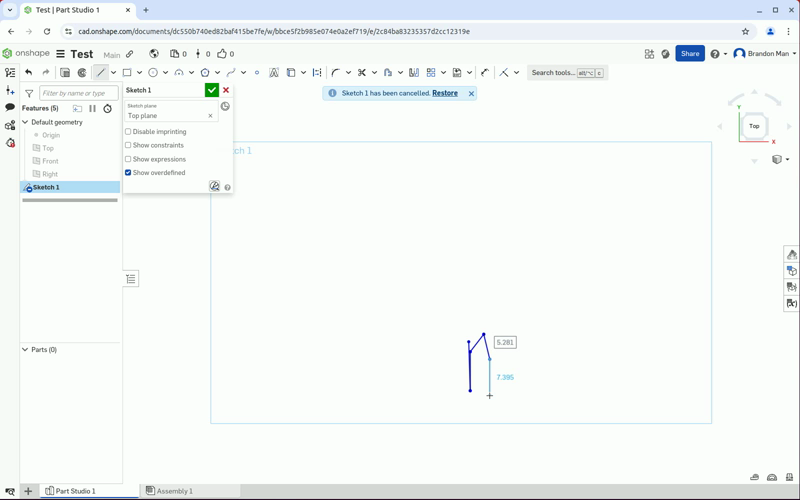
click(489, 395)
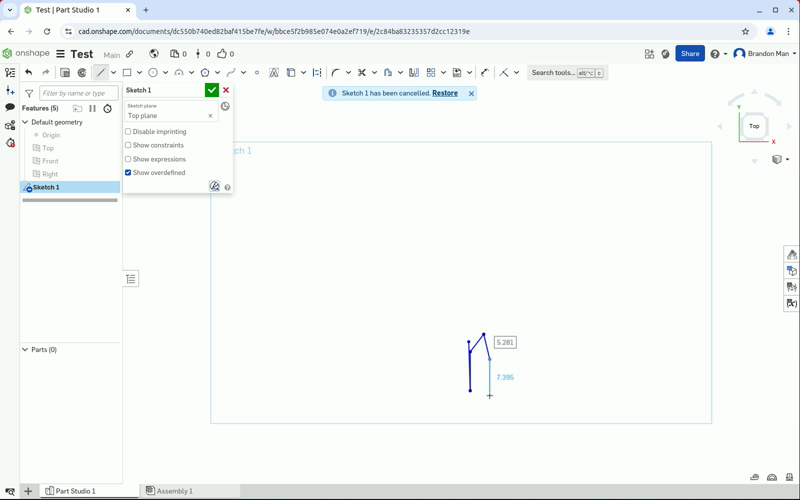
key_up(shift)
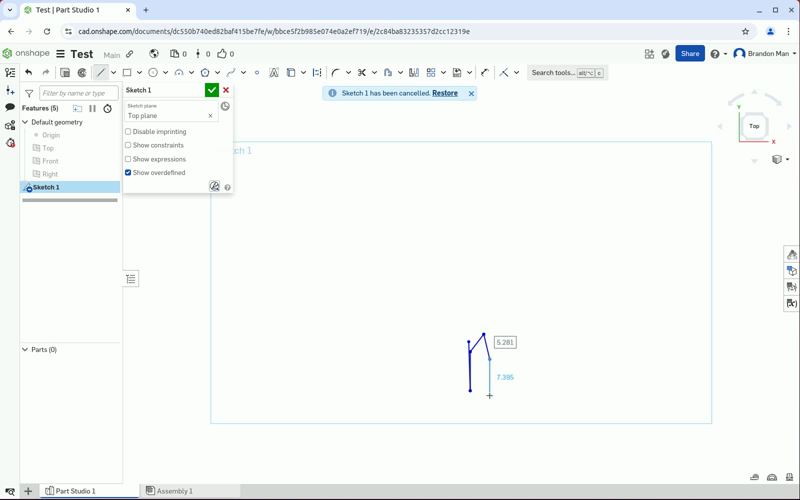
key_down(shift)
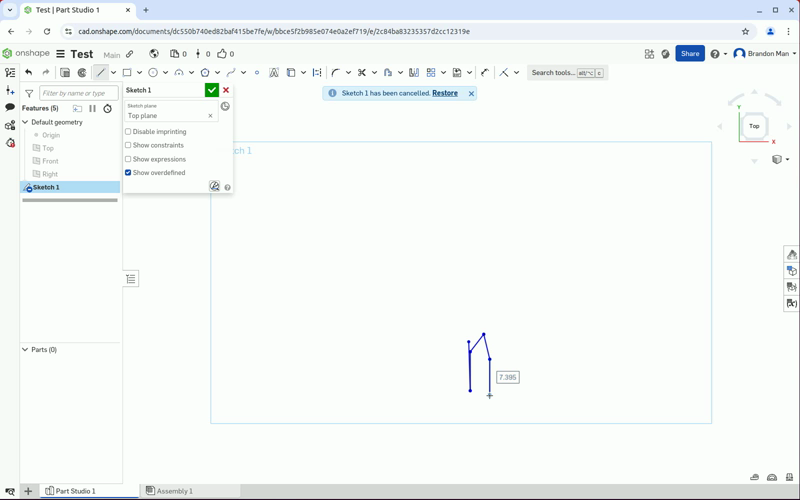
mouse_move(519, 395)
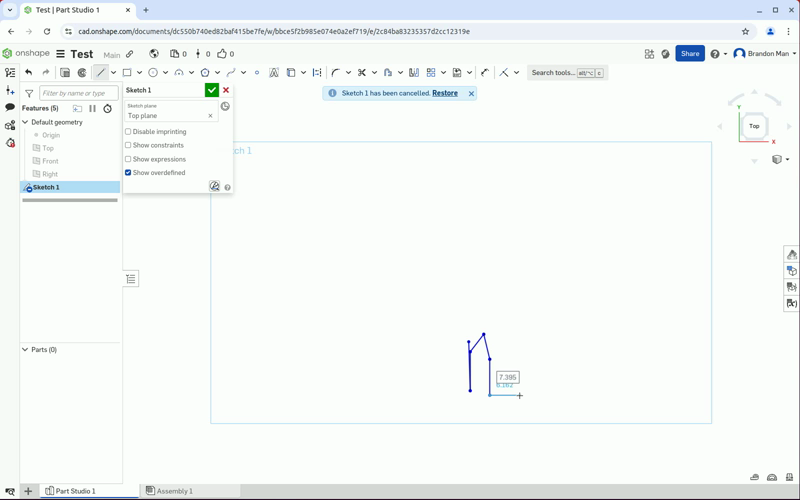
mouse_move(492, 345)
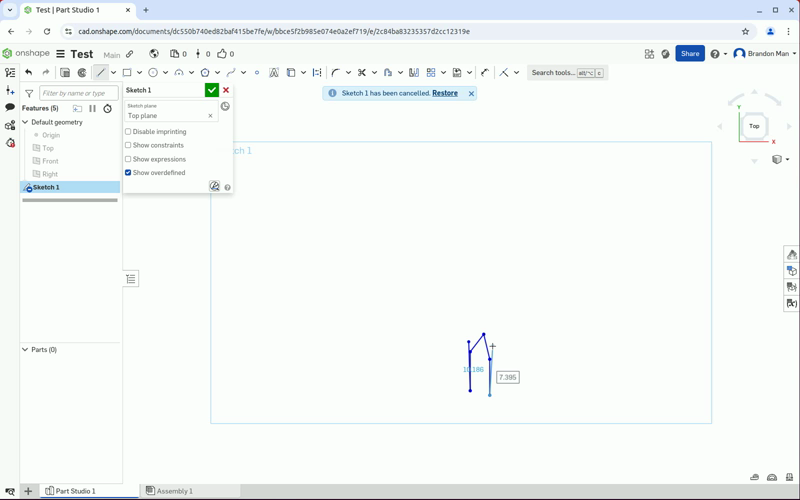
click(492, 345)
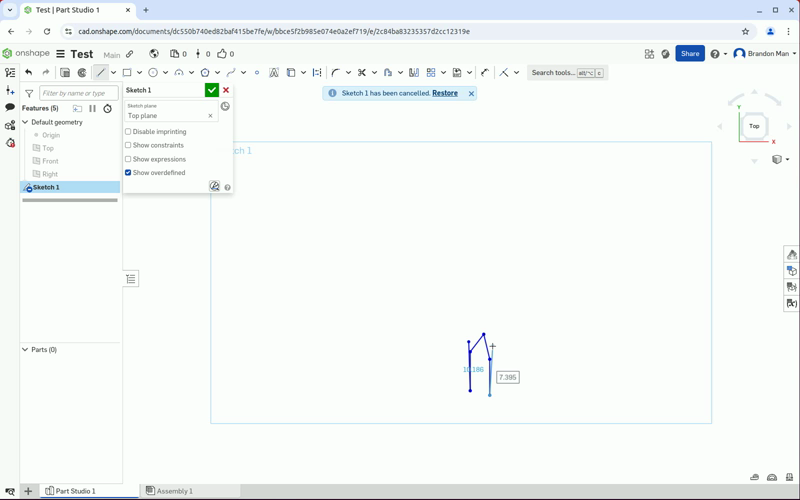
key_up(shift)
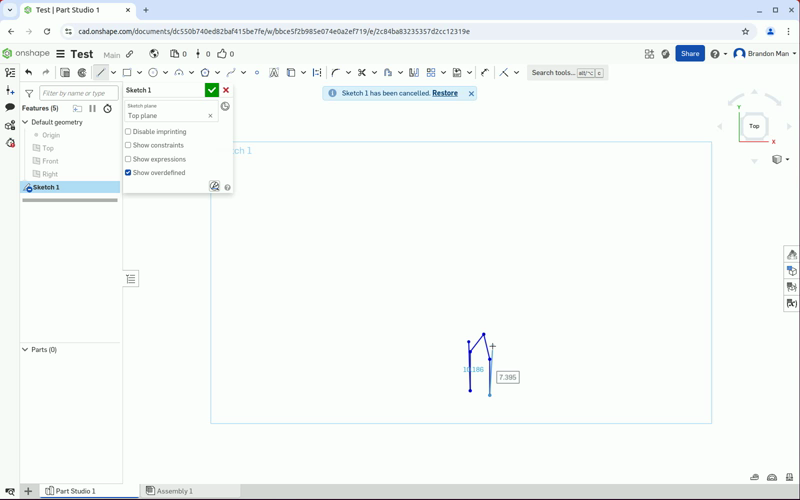
key_down(shift)
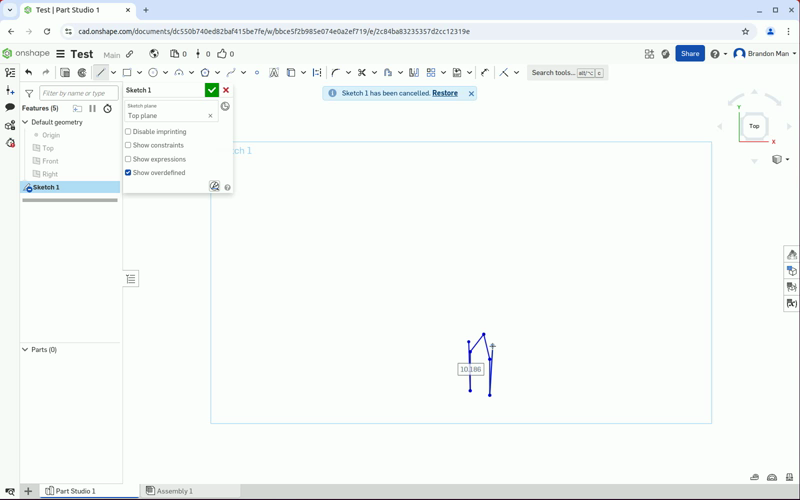
mouse_move(522, 345)
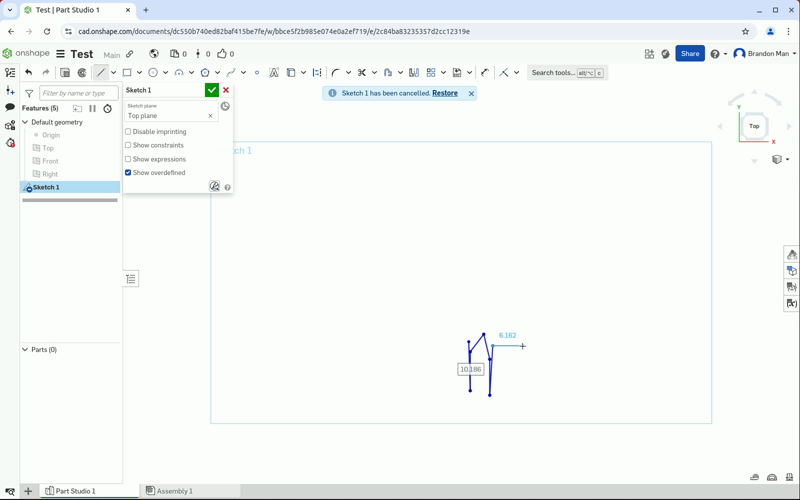
mouse_move(492, 316)
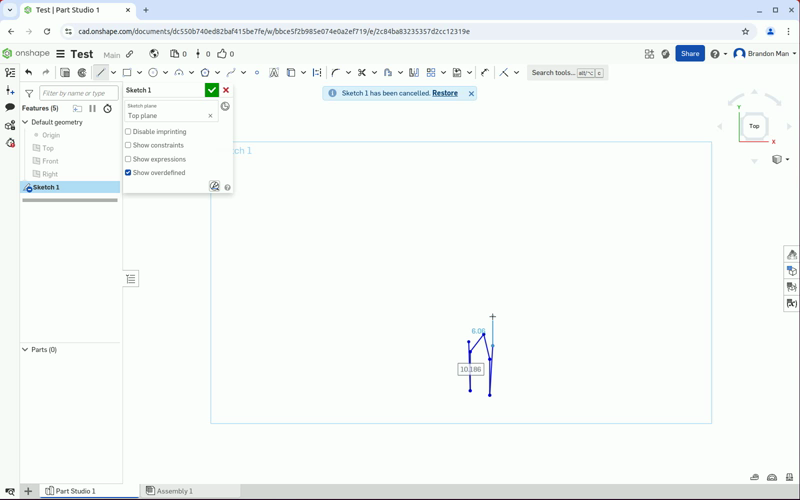
click(492, 316)
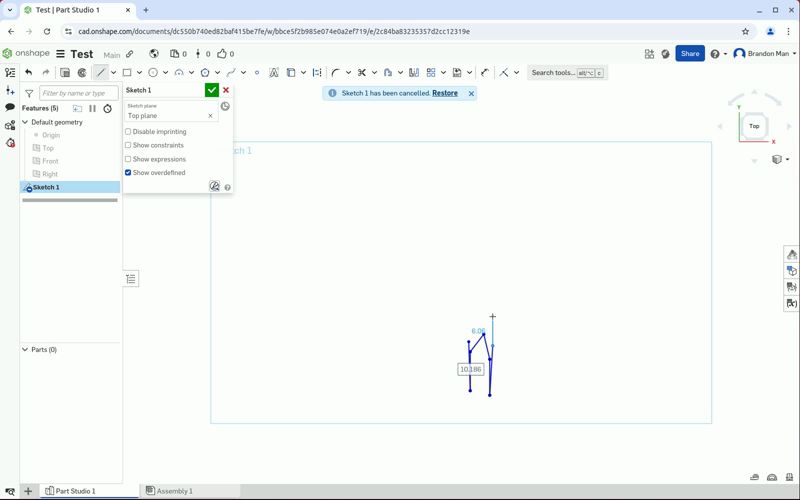
key_up(shift)
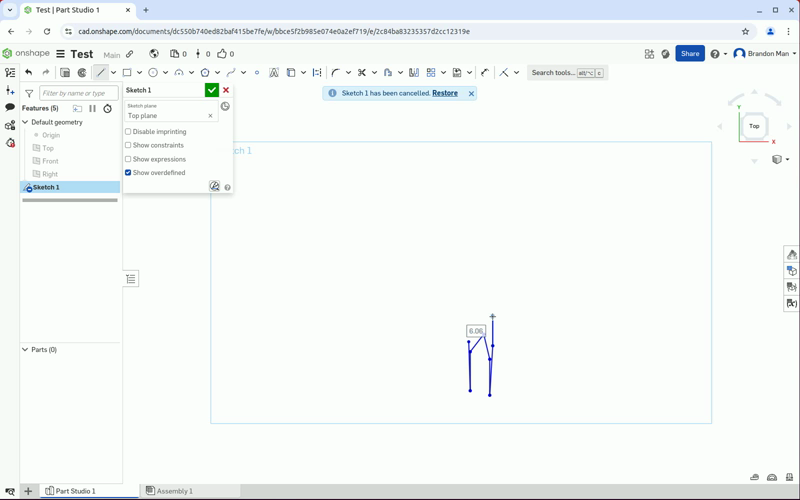
key_down(shift)
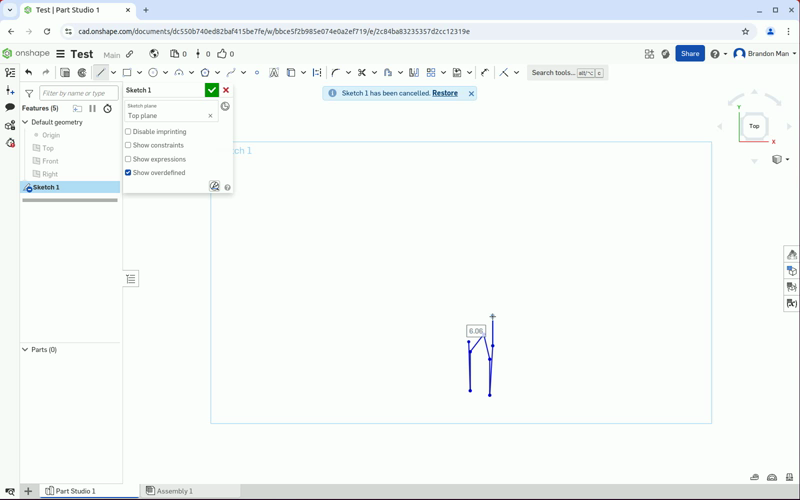
mouse_move(522, 316)
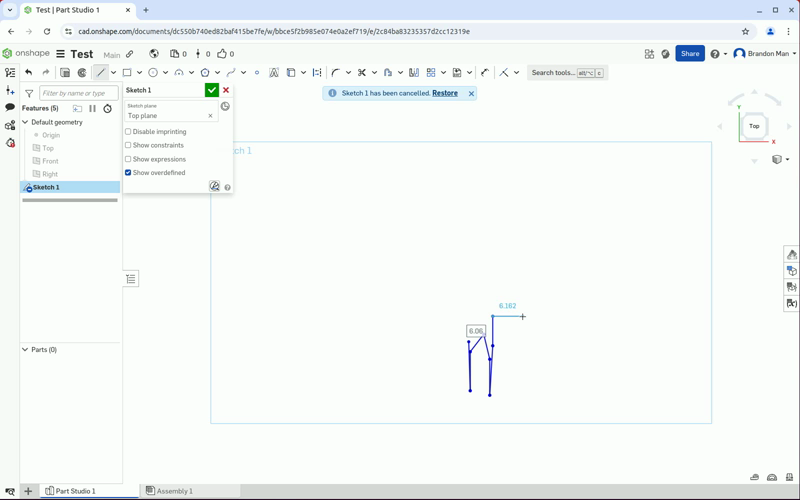
mouse_move(501, 274)
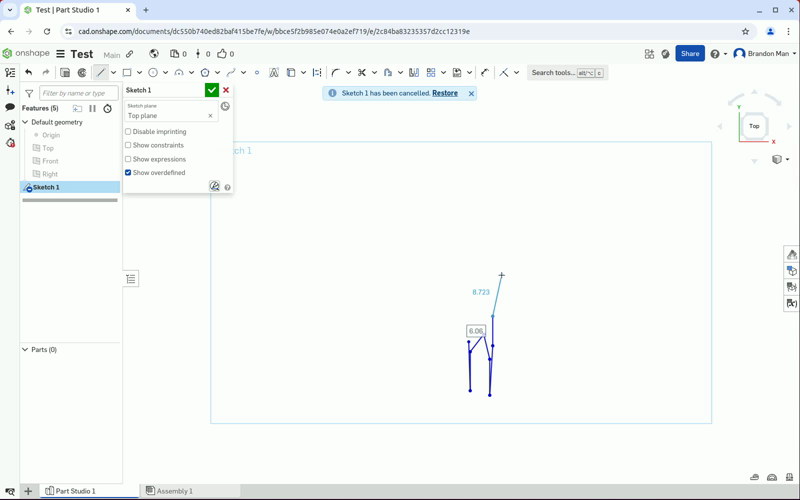
click(501, 274)
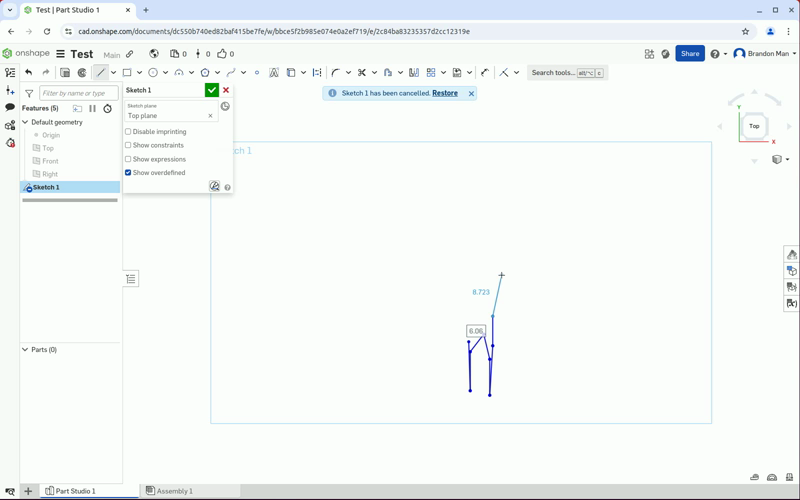
key_up(shift)
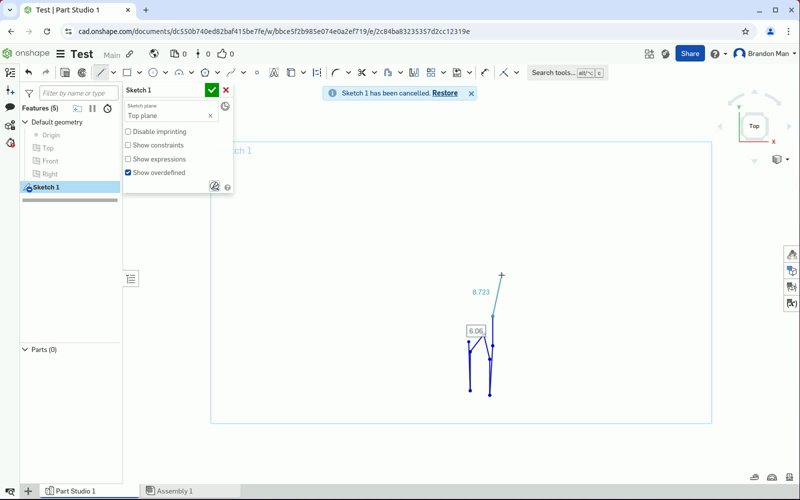
key_down(shift)
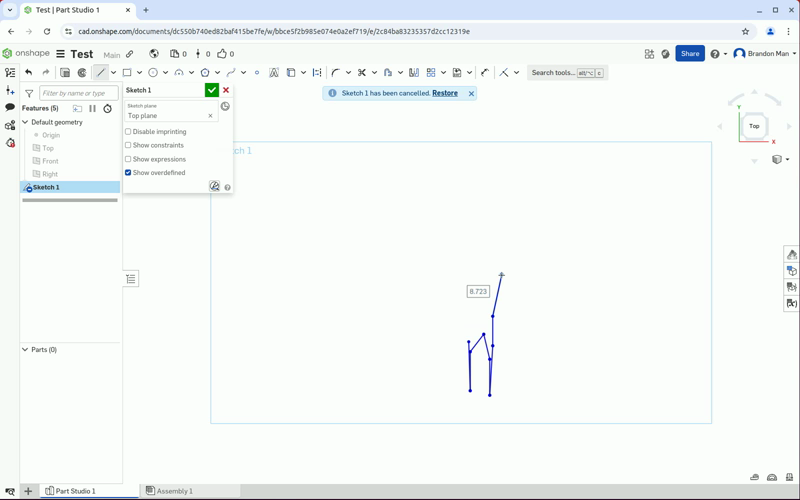
mouse_move(531, 274)
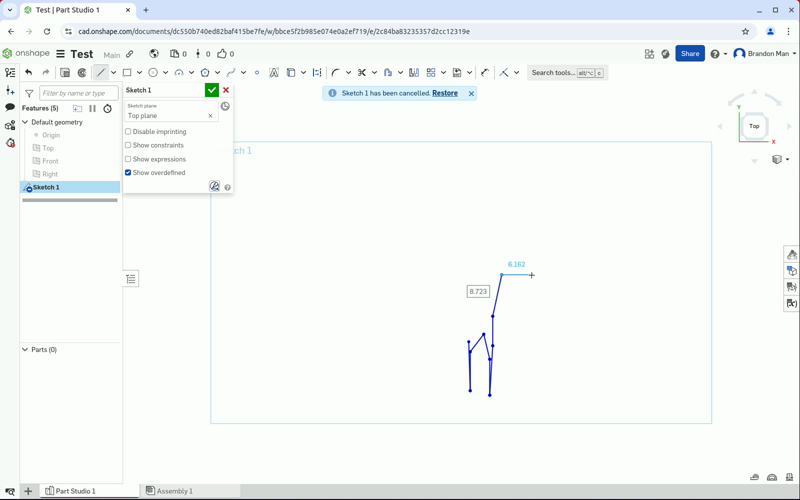
mouse_move(513, 229)
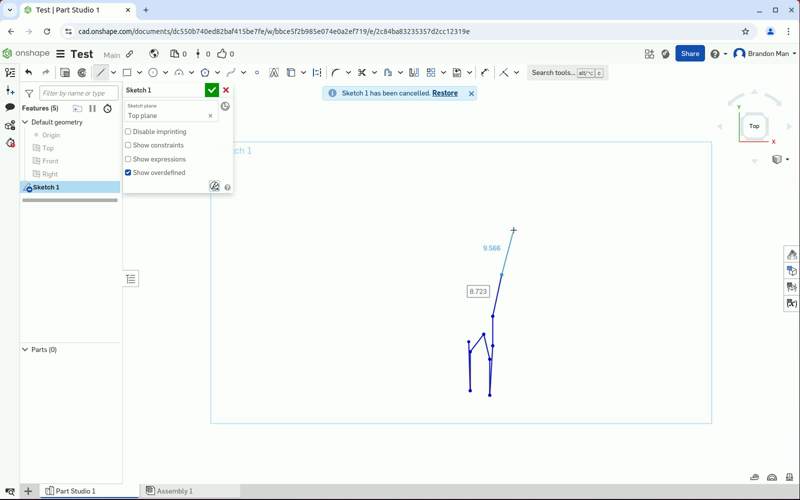
click(513, 229)
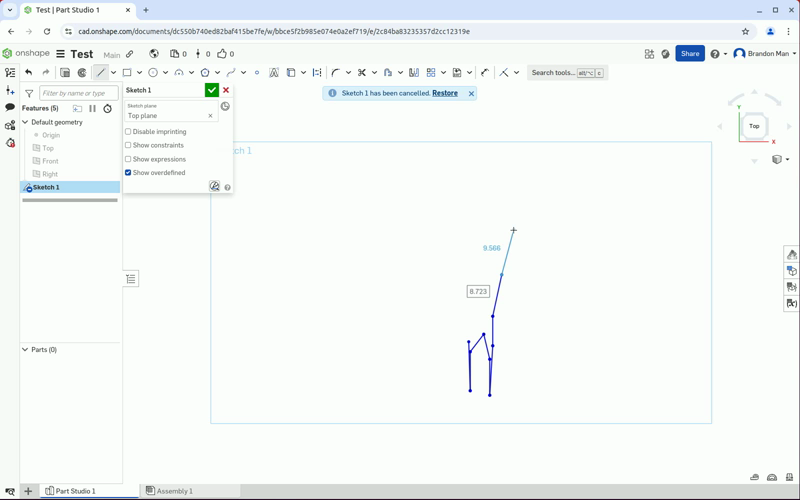
key_up(shift)
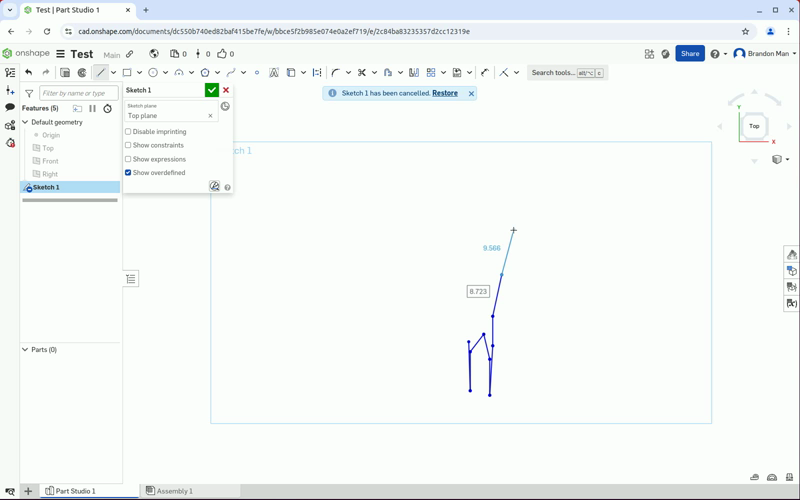
key_down(shift)
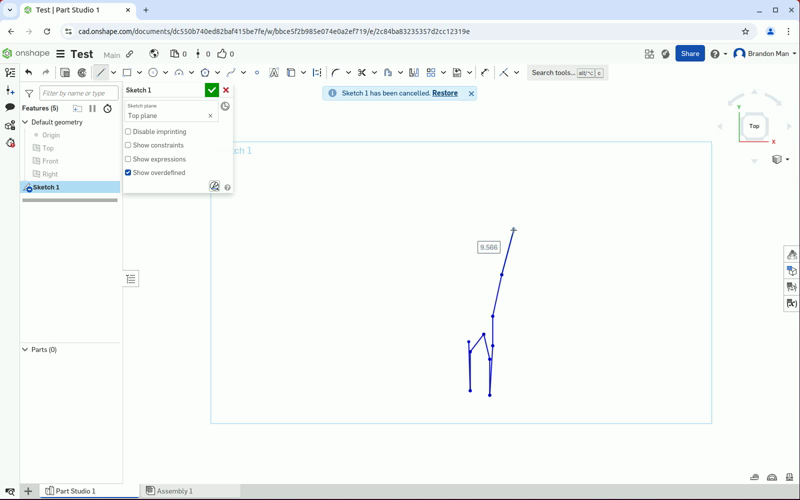
mouse_move(543, 229)
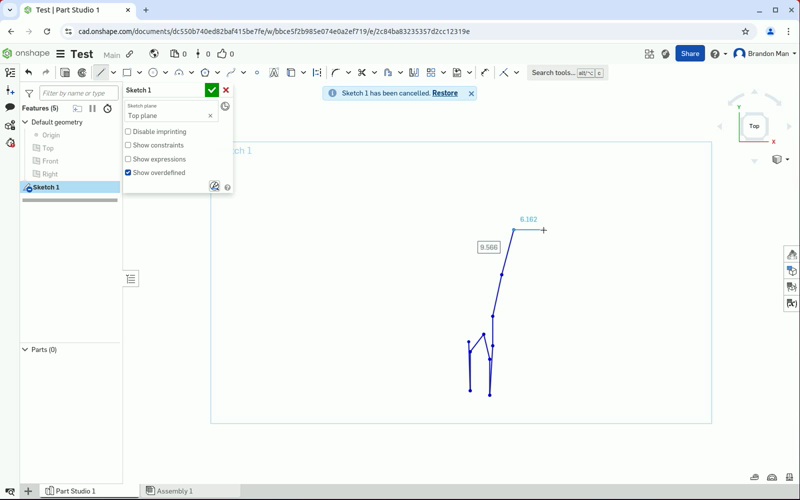
mouse_move(510, 200)
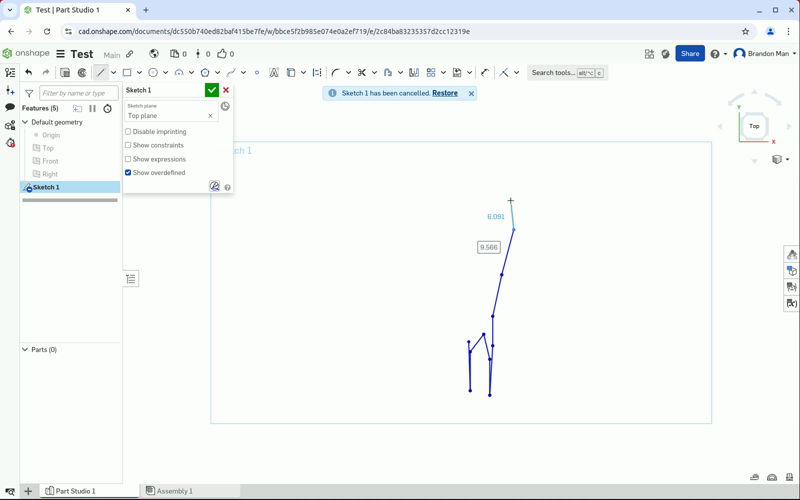
click(510, 200)
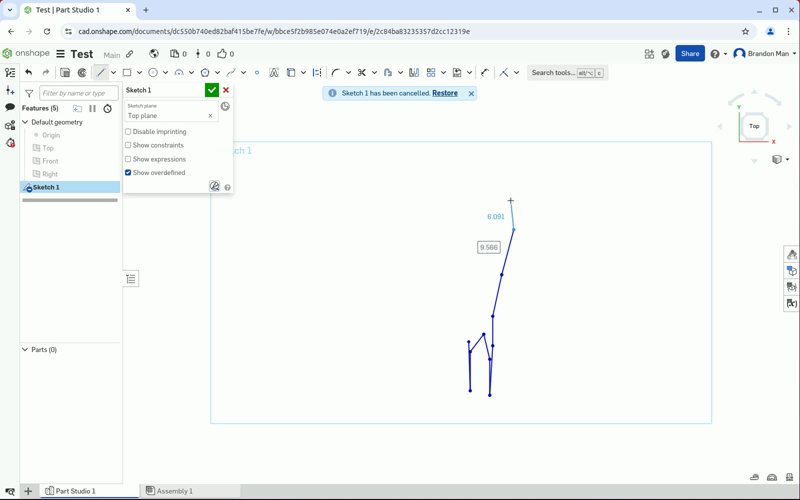
key_up(shift)
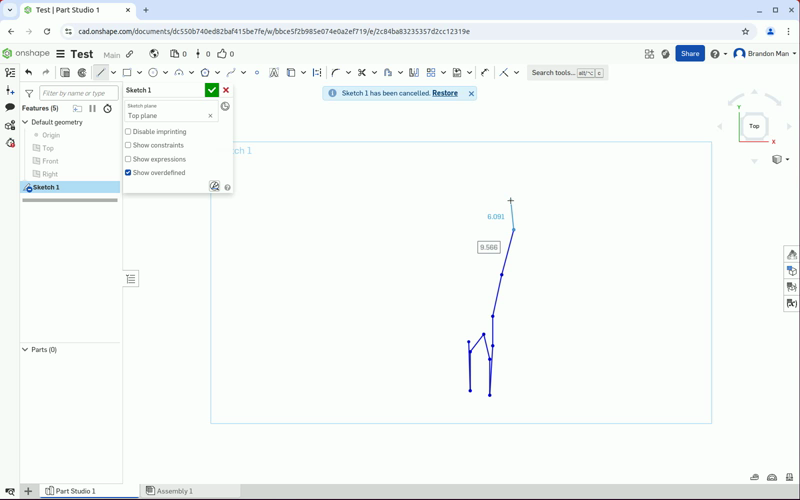
key_down(shift)
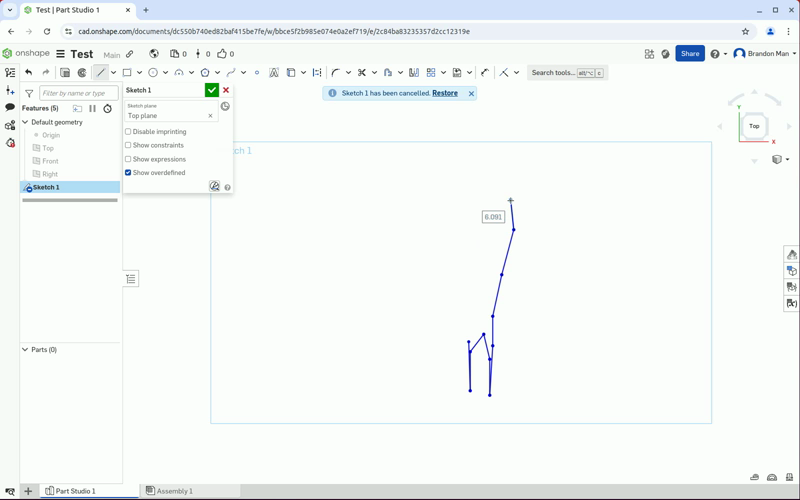
mouse_move(540, 200)
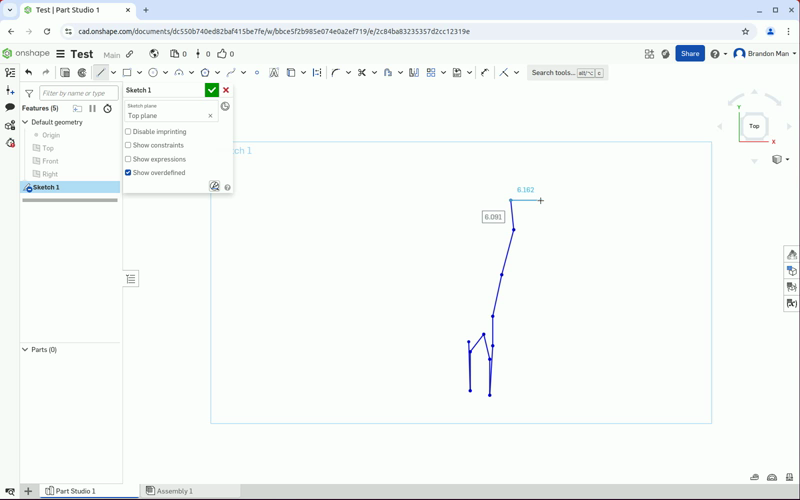
mouse_move(498, 209)
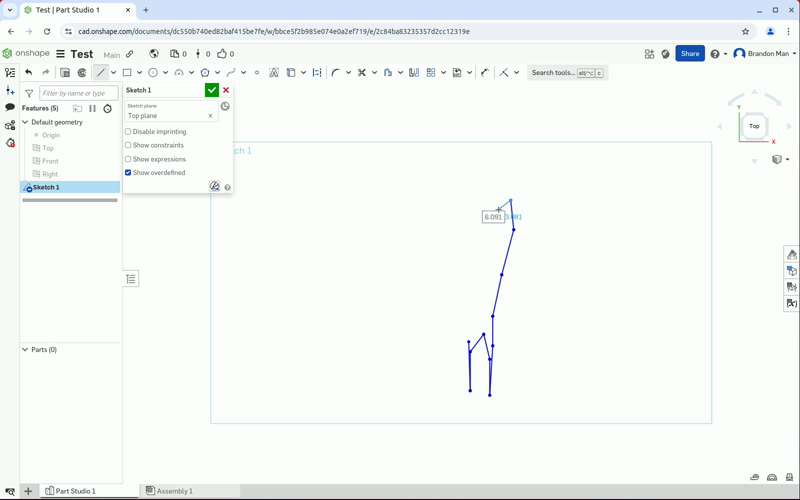
click(498, 209)
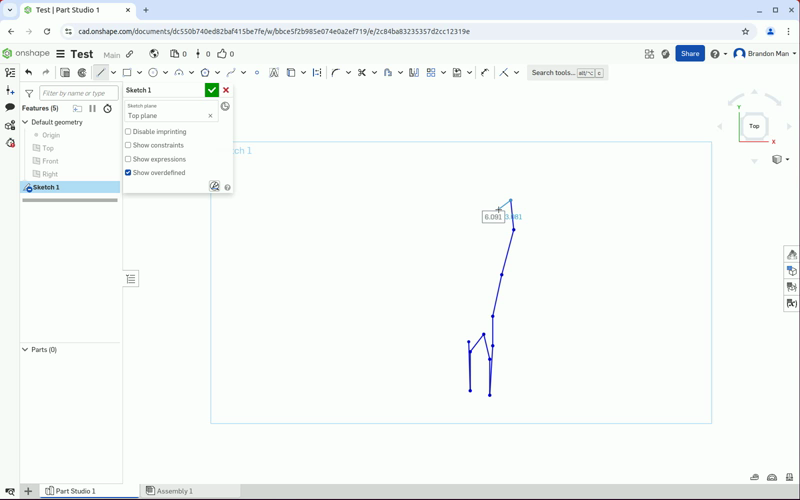
key_up(shift)
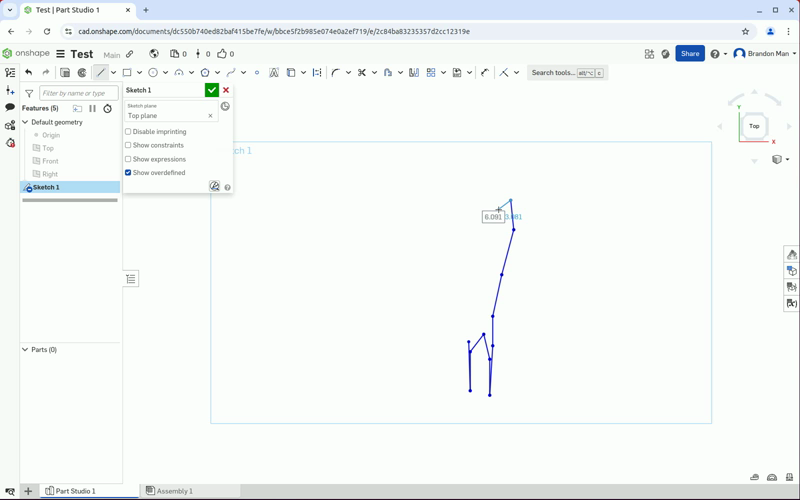
key_down(shift)
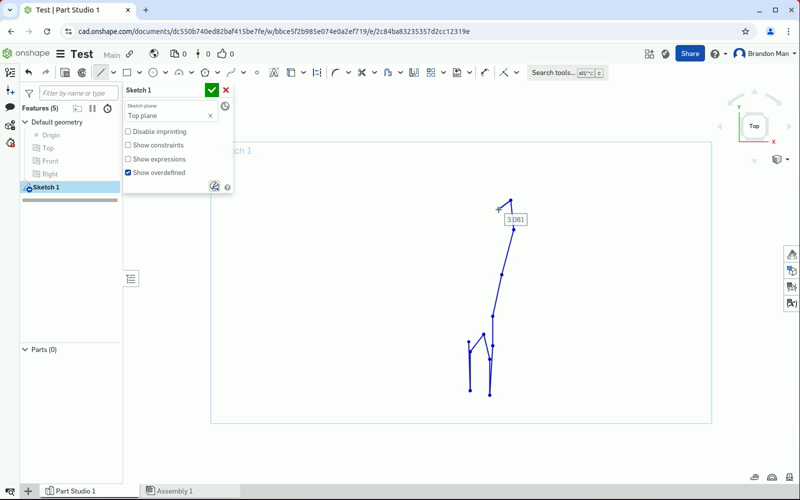
mouse_move(528, 209)
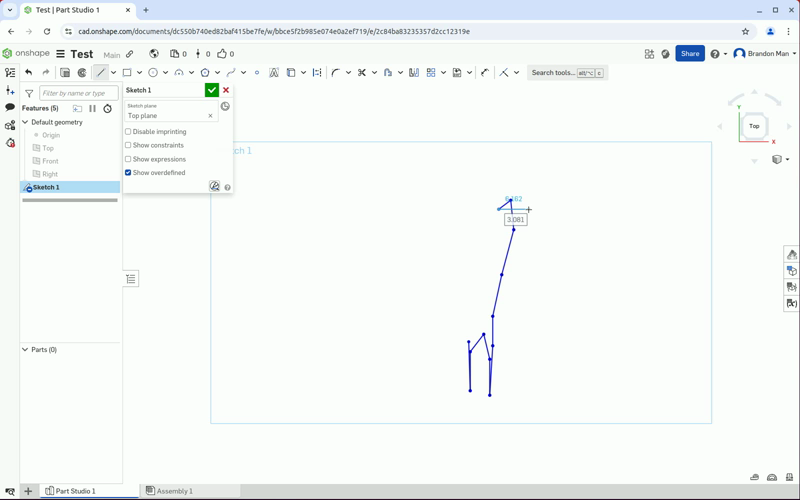
mouse_move(488, 253)
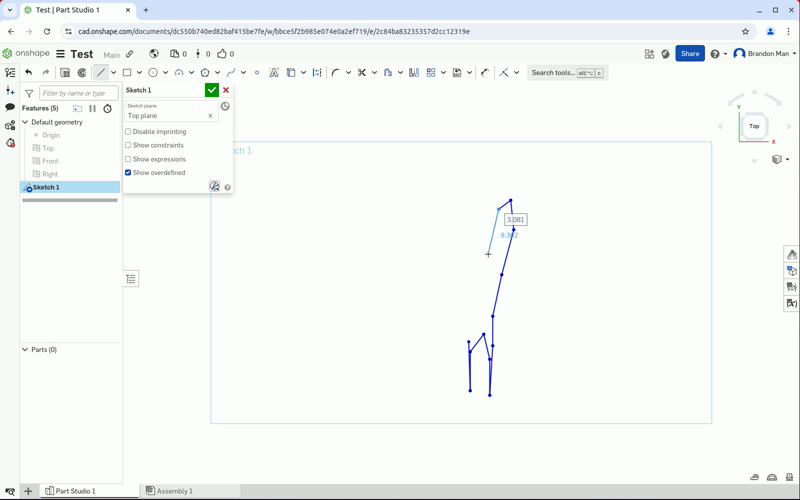
click(488, 253)
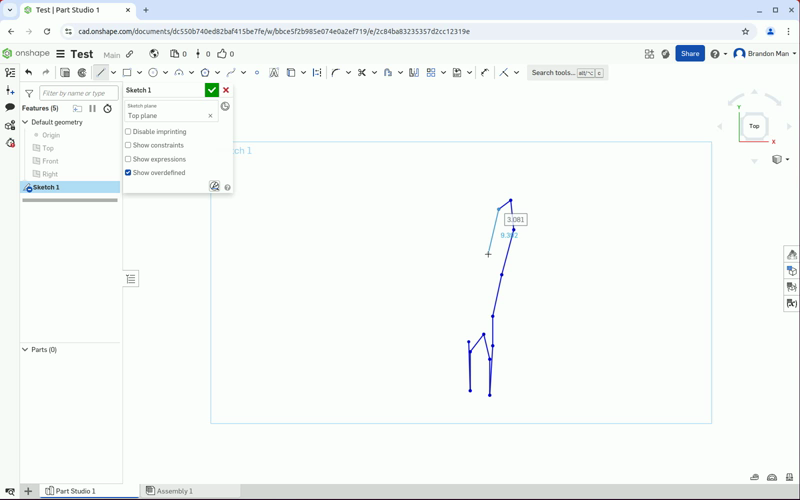
key_up(shift)
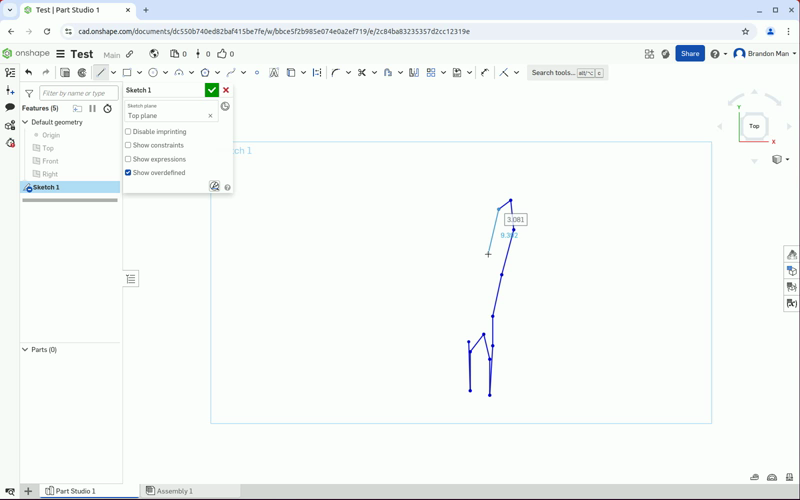
key_down(shift)
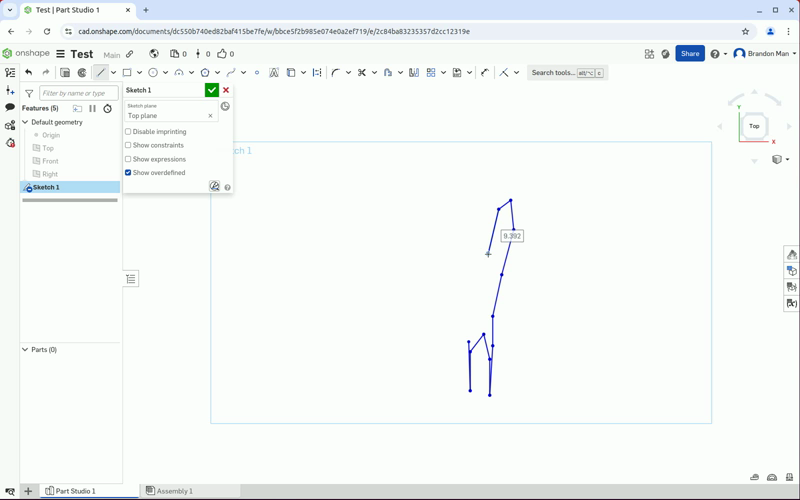
mouse_move(518, 253)
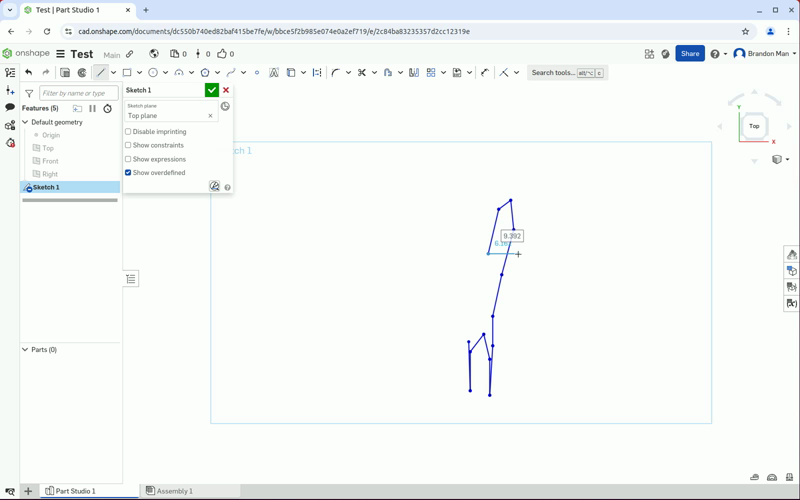
mouse_move(480, 300)
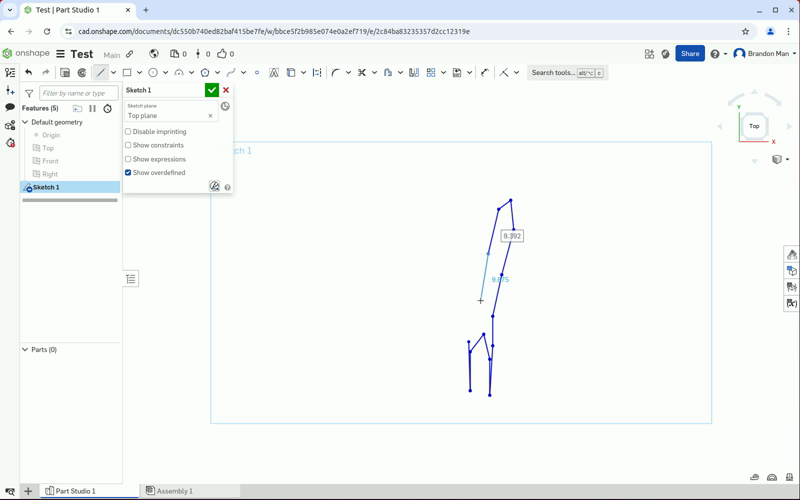
click(480, 300)
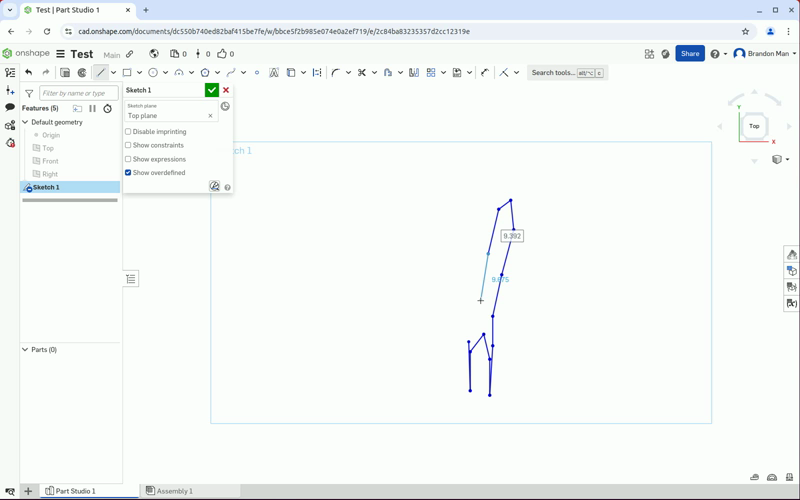
key_up(shift)
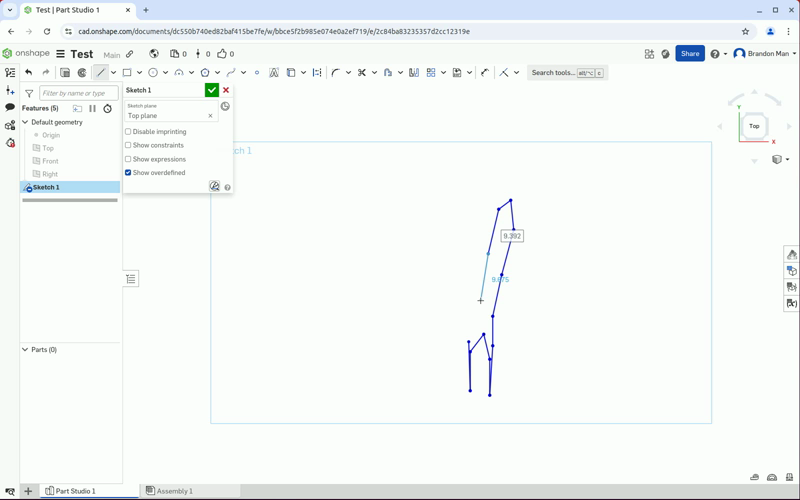
mouse_move(510, 300)
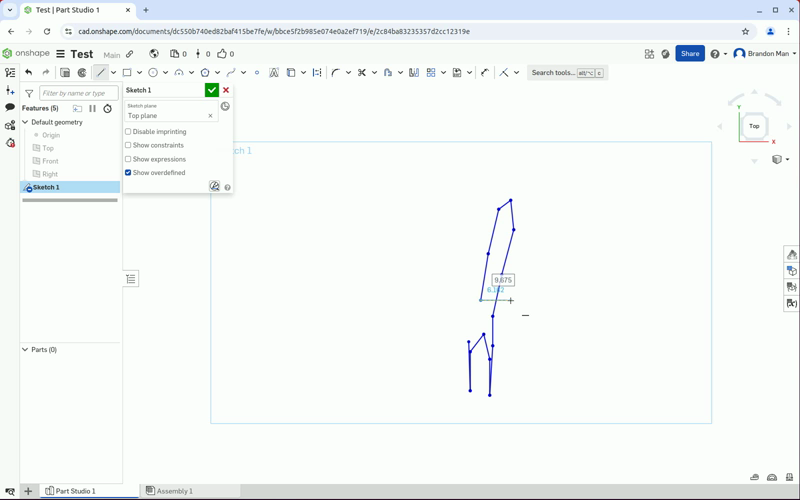
key_down(shift)
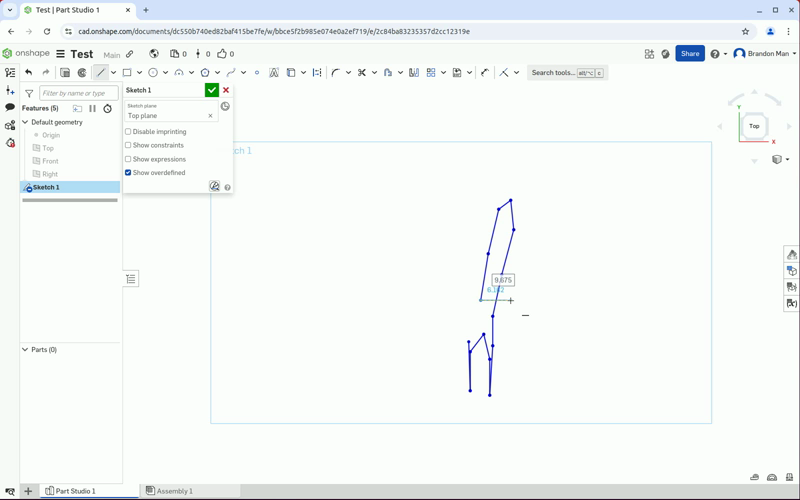
mouse_move(468, 341)
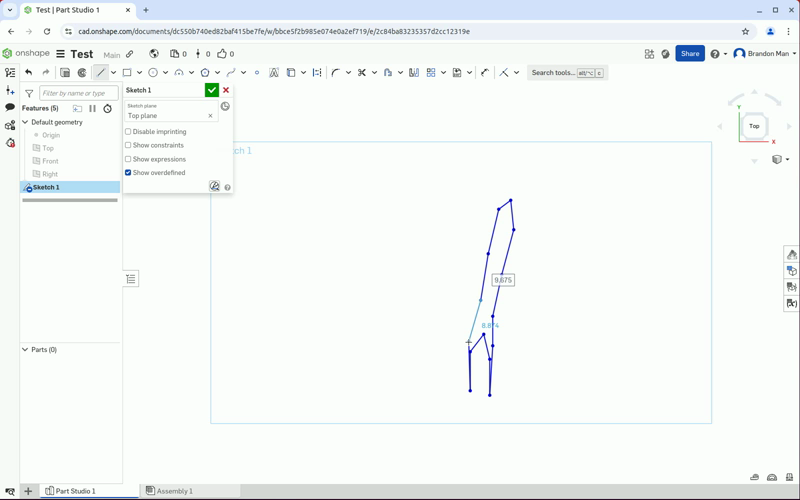
key_up(shift)
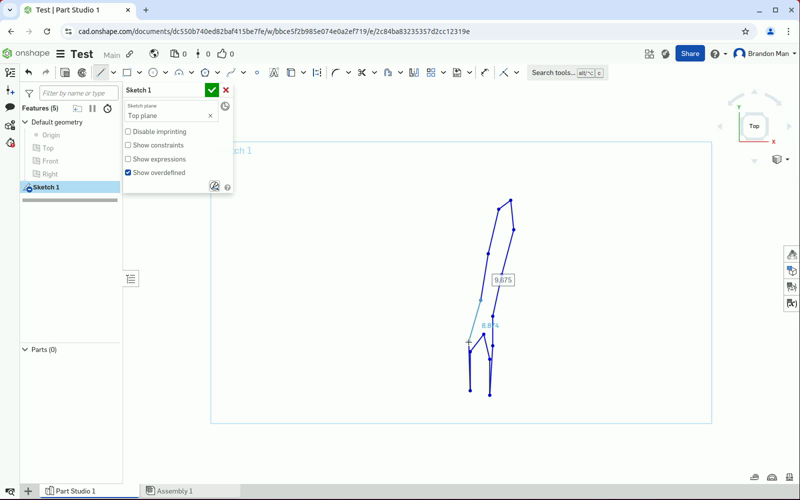
click(468, 341)
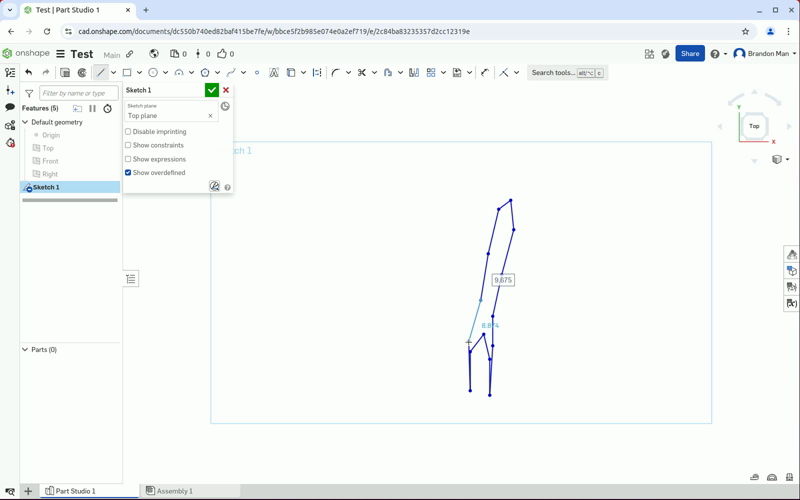
key(esc)
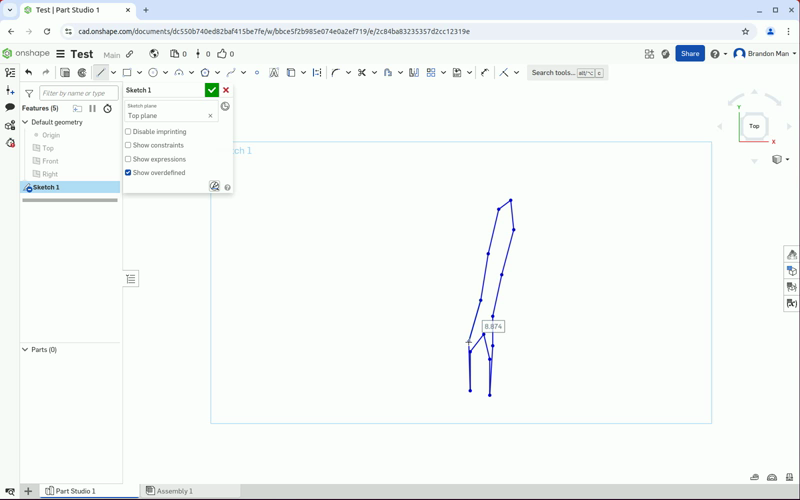
mouse_move(505, 232)
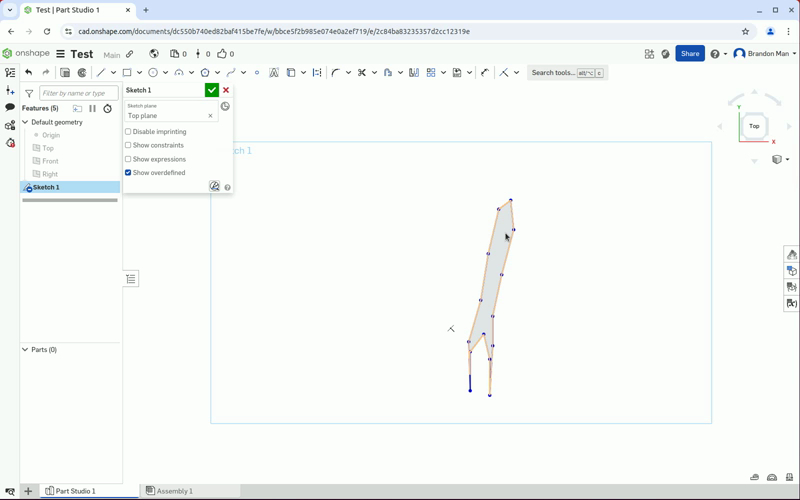
click(505, 232)
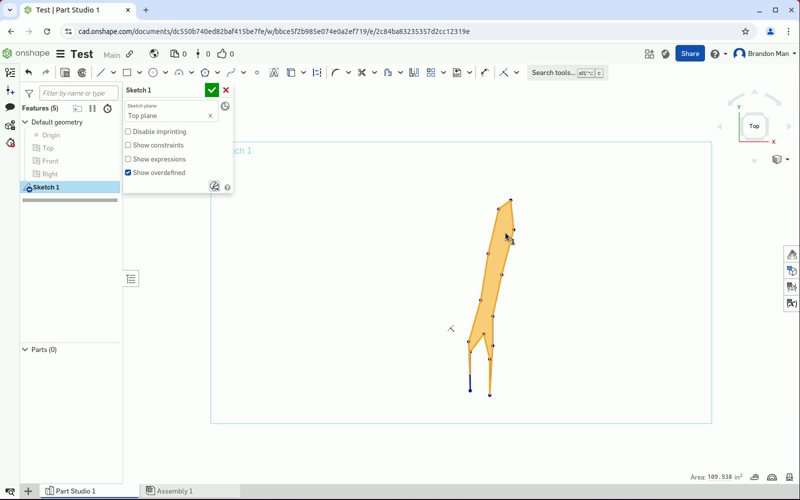
mouse_move(73, 352)
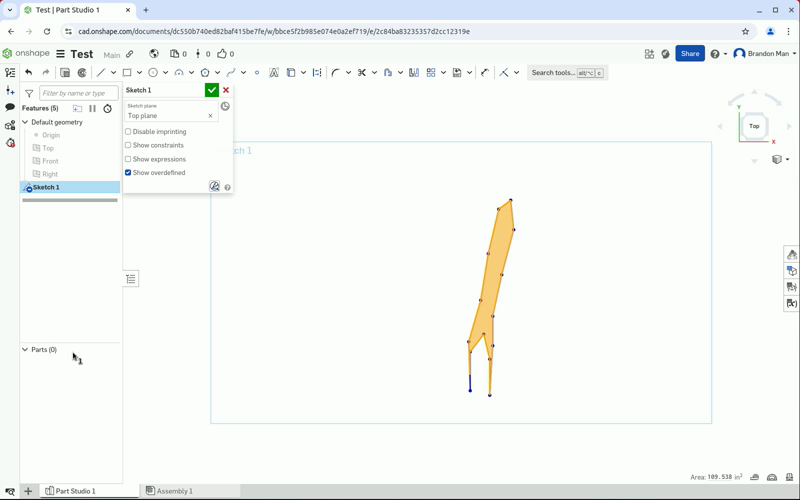
key(shift+y)
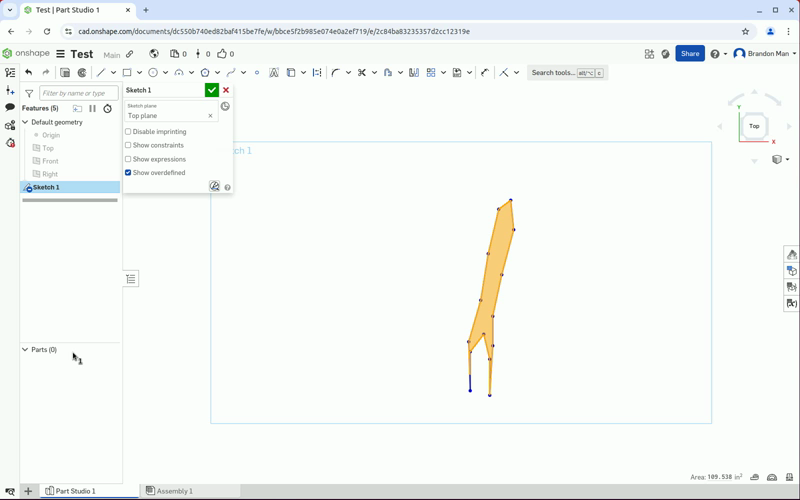
key(shift+e)
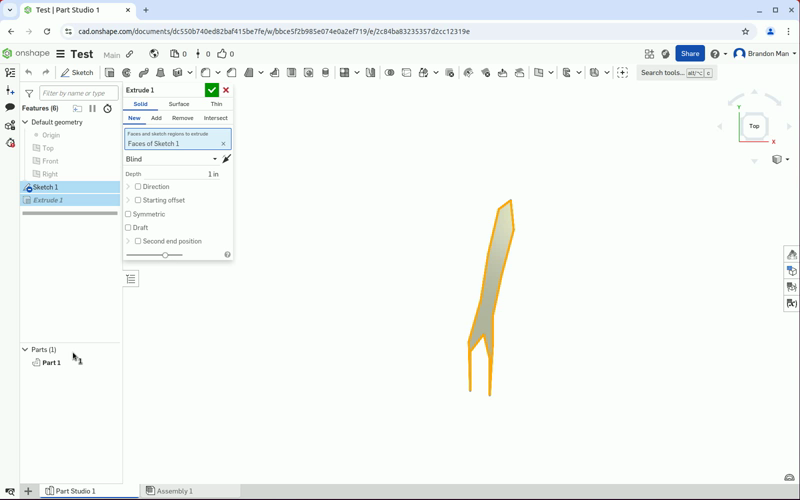
mouse_move(143, 106)
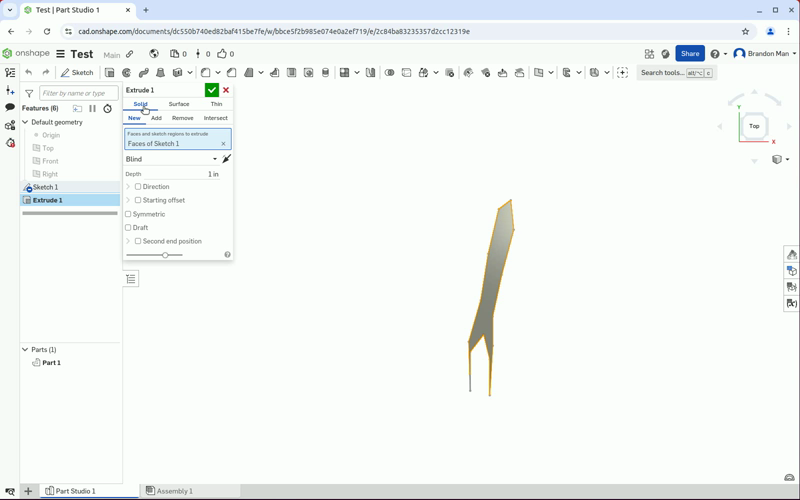
click(143, 106)
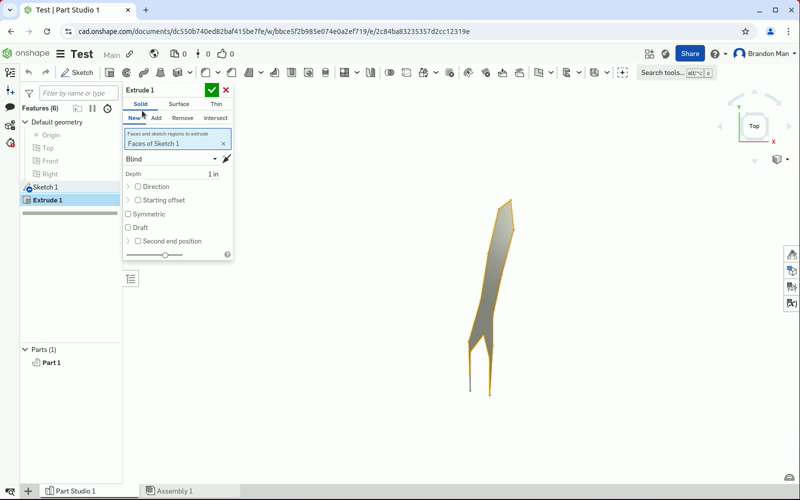
mouse_move(137, 120)
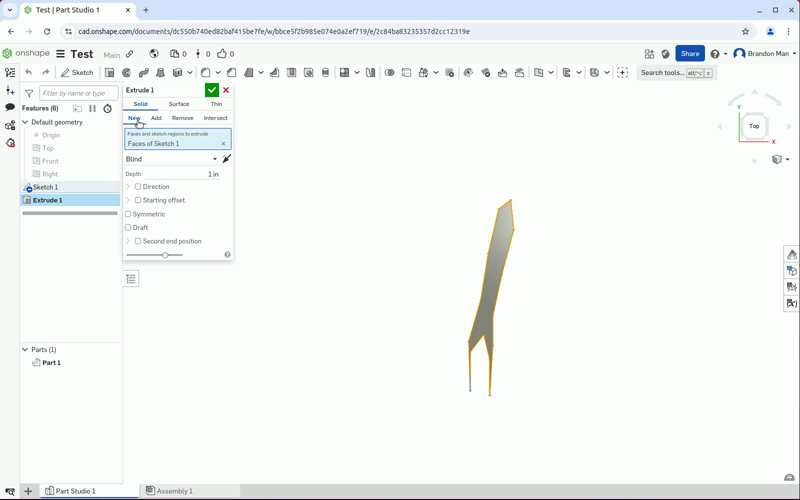
click(137, 120)
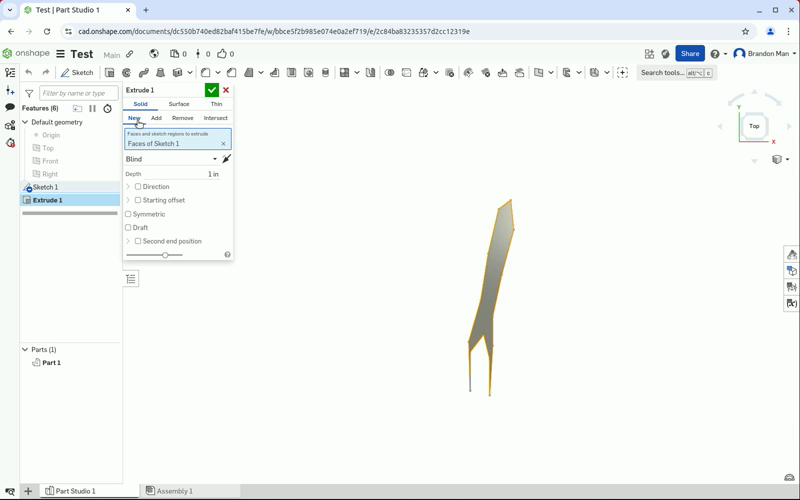
key(tab, 4)
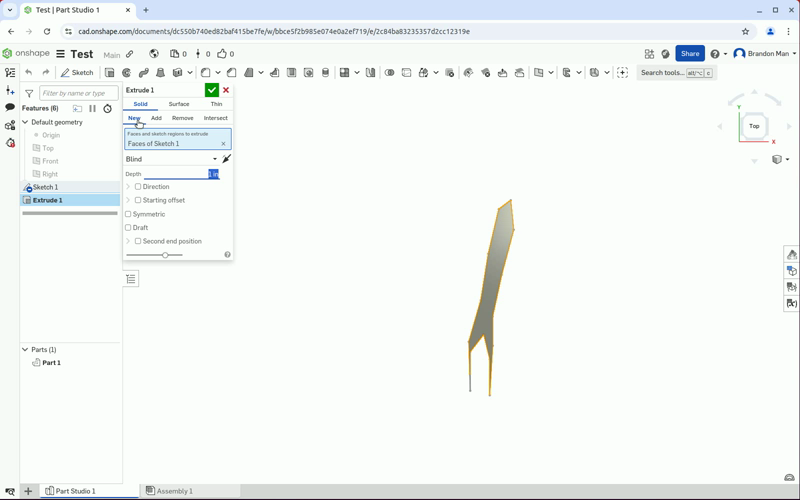
text(1.444)
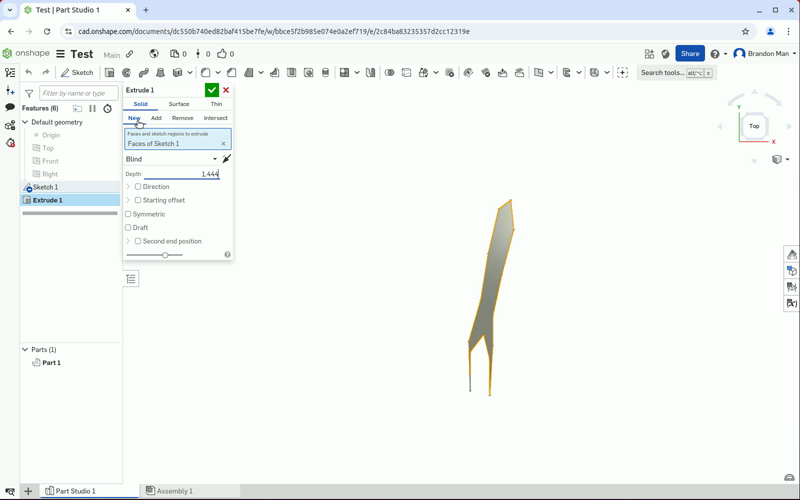
key(enter)
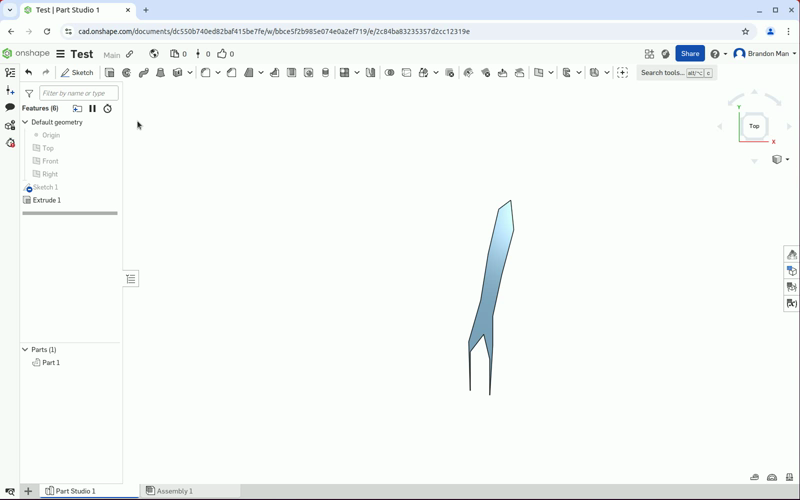
key(shift+h)
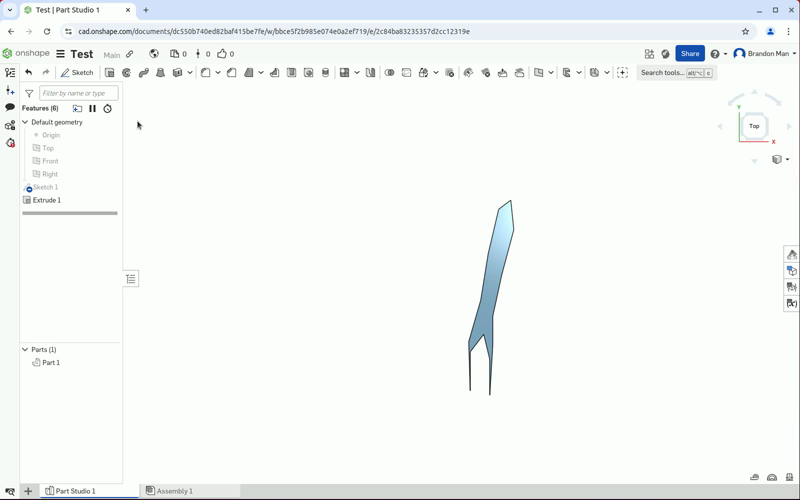
key(shift+h)
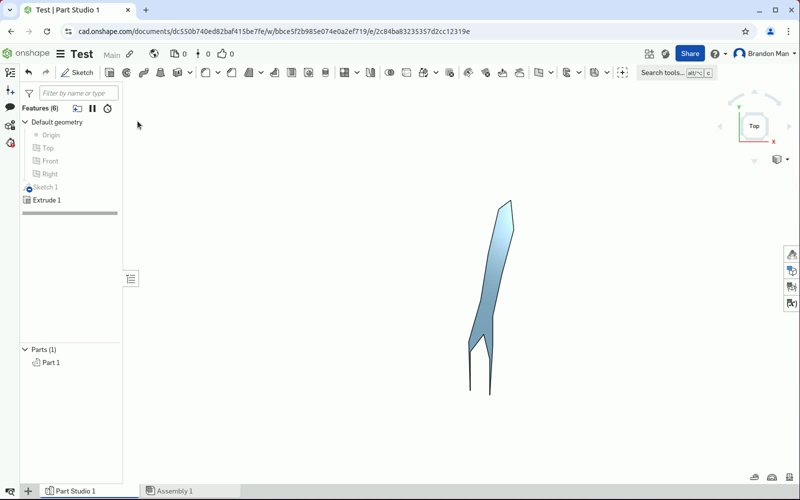
mouse_move(73, 189)
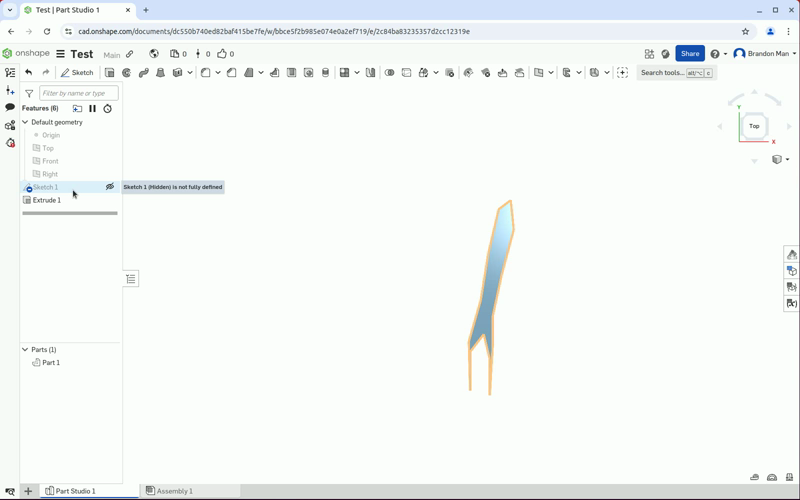
click(73, 189)
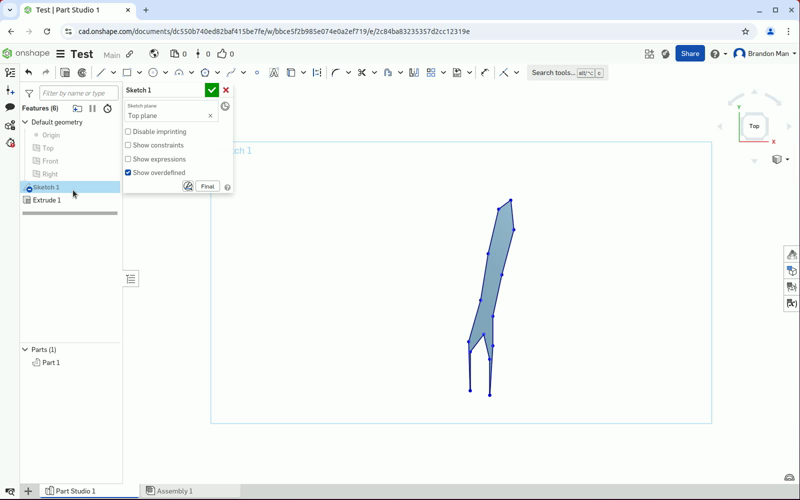
mouse_move(229, 92)
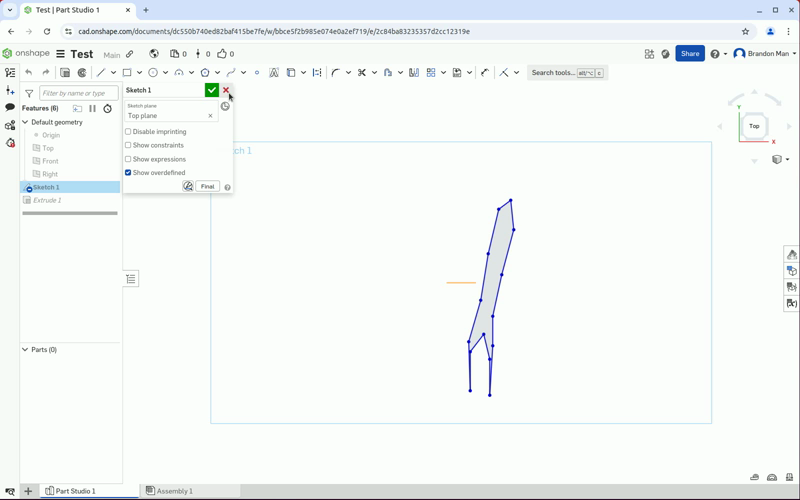
click(229, 92)
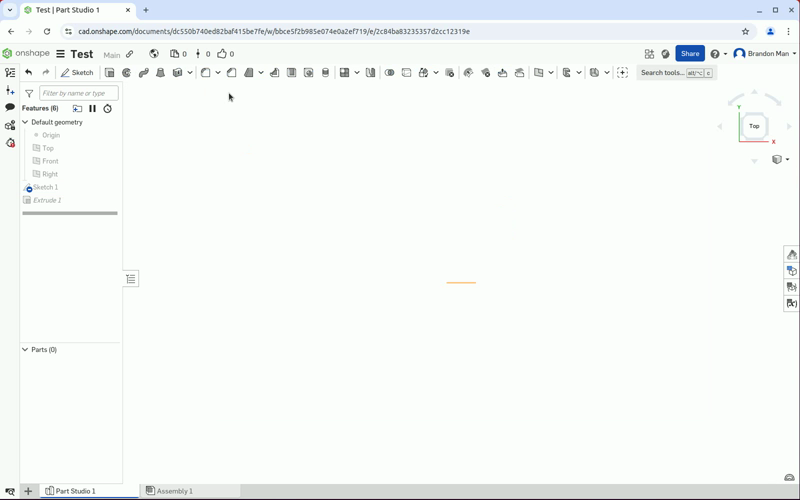
mouse_move(73, 352)
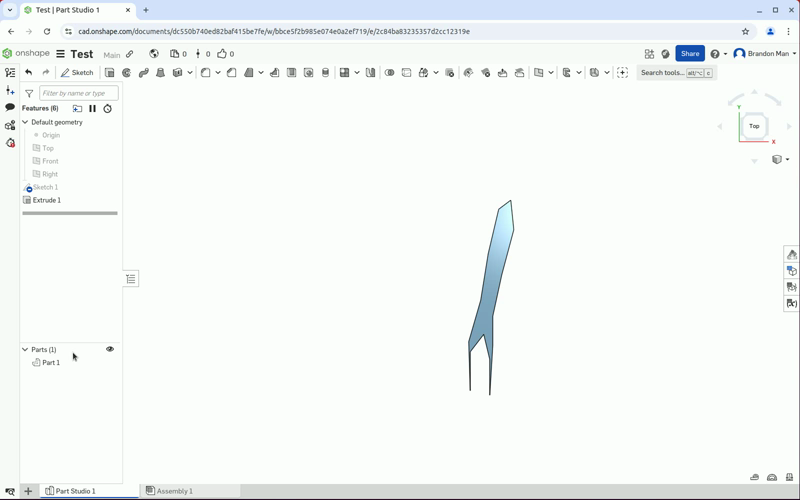
key(y)
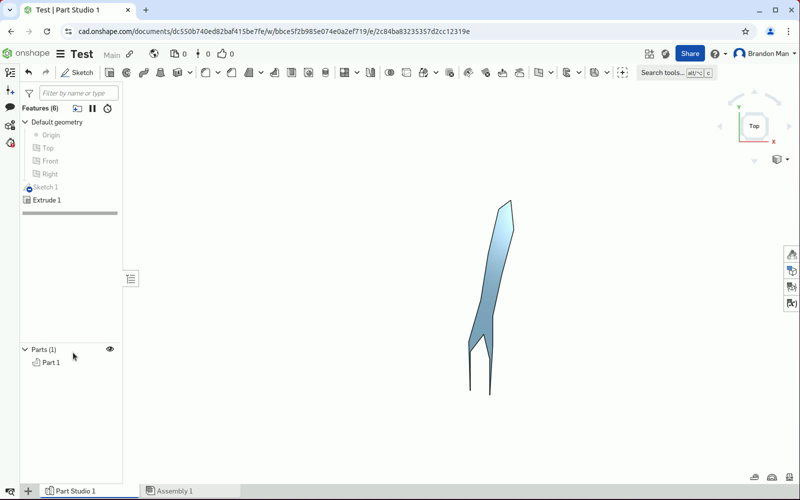
key(shift+p)
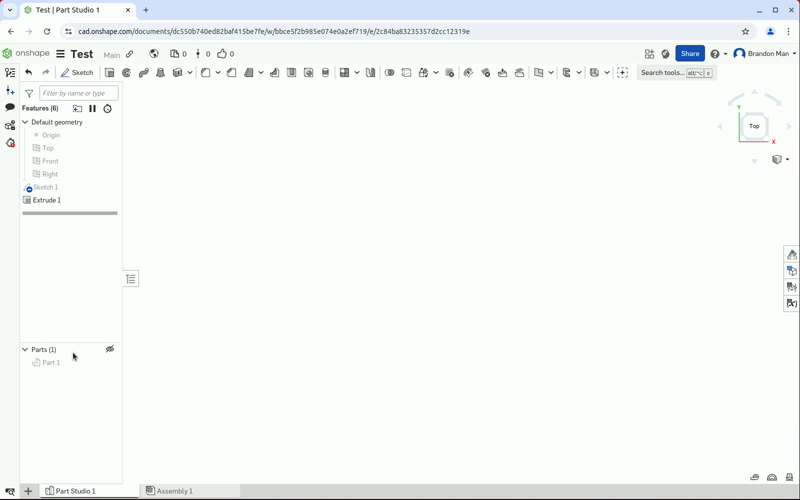
key(space)
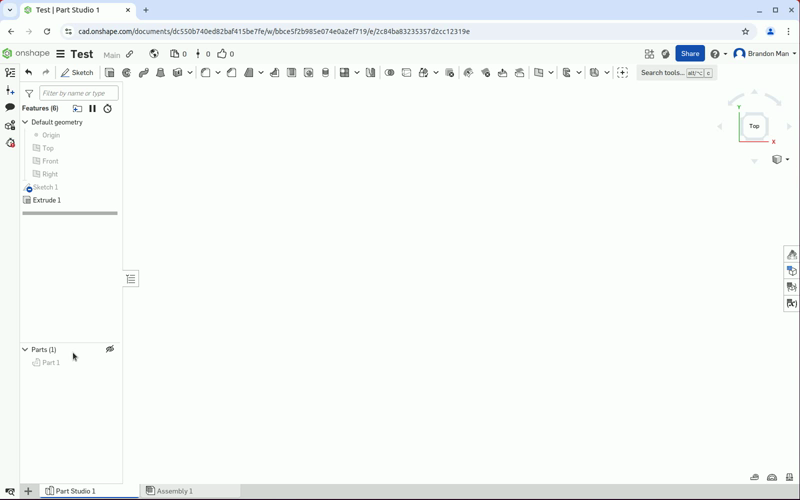
key_down(shift)
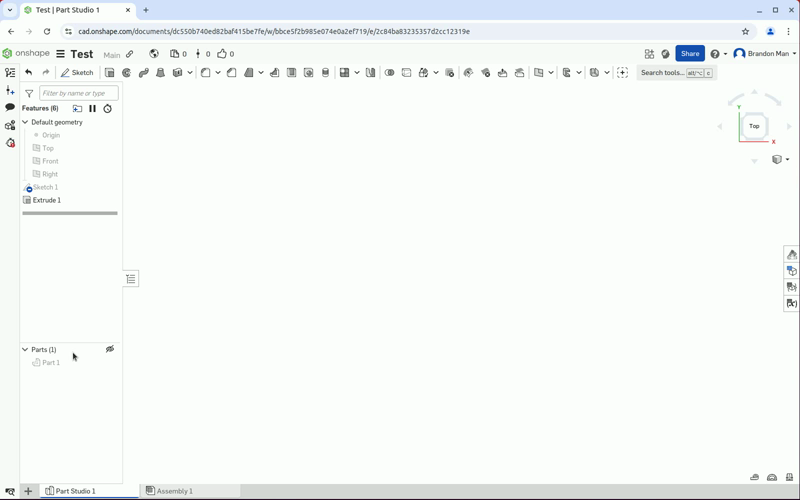
key(up)
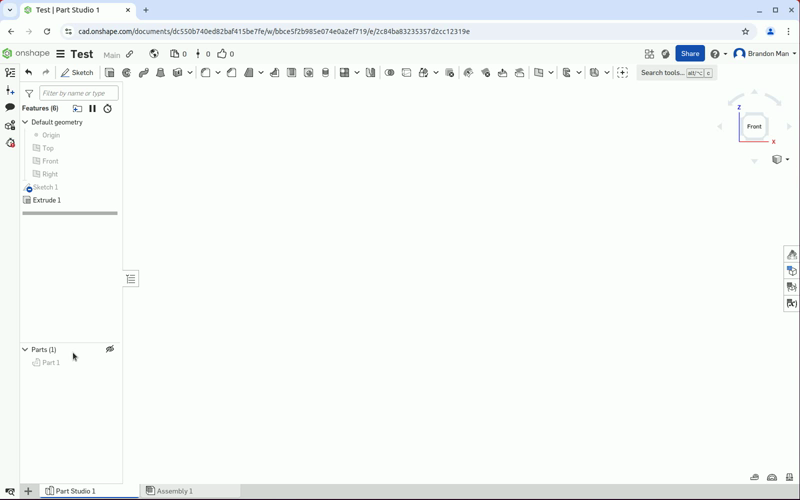
key_up(shift)
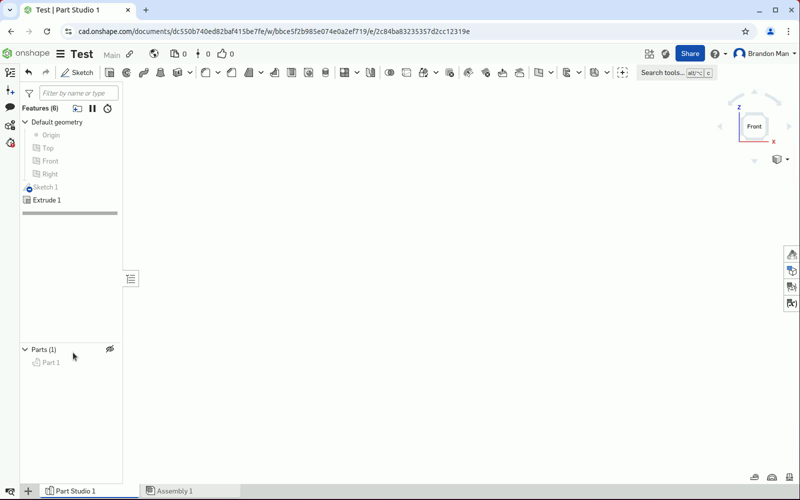
mouse_move(73, 352)
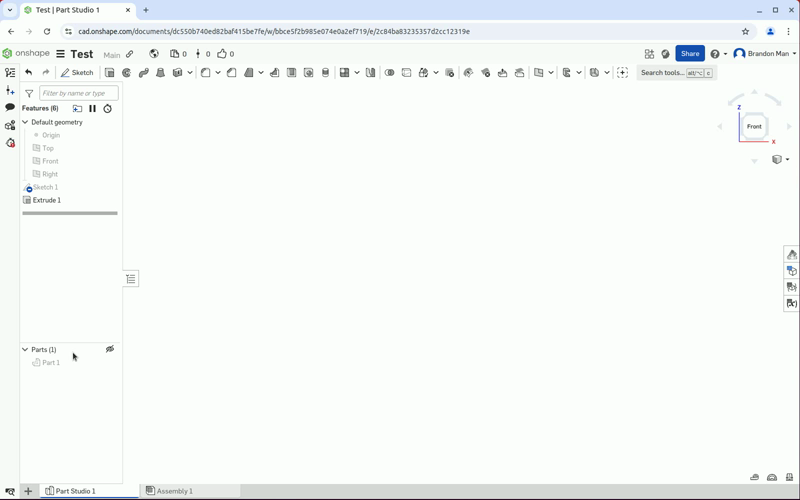
key(shift+y)
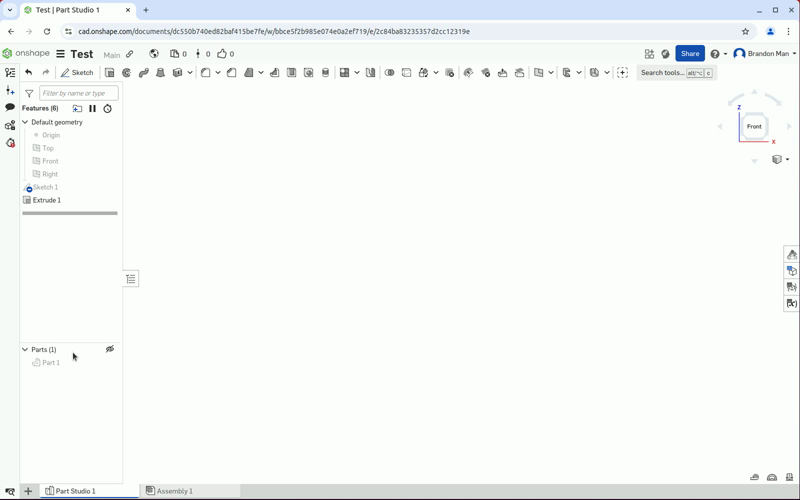
key(shift+s)
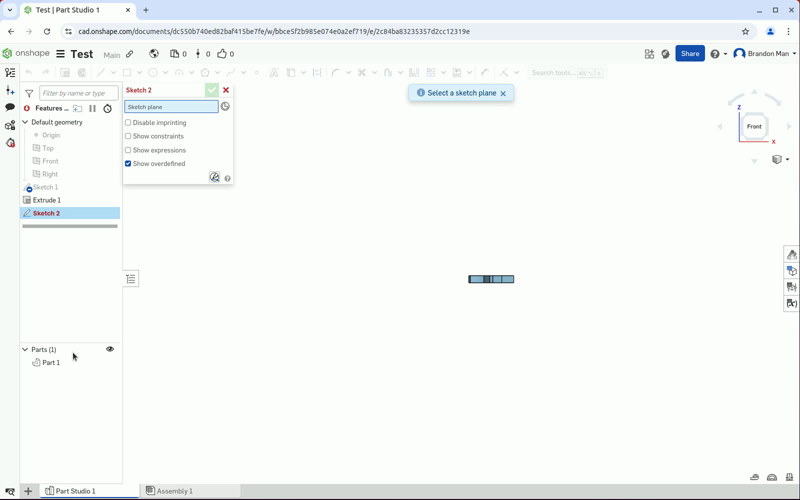
mouse_move(73, 163)
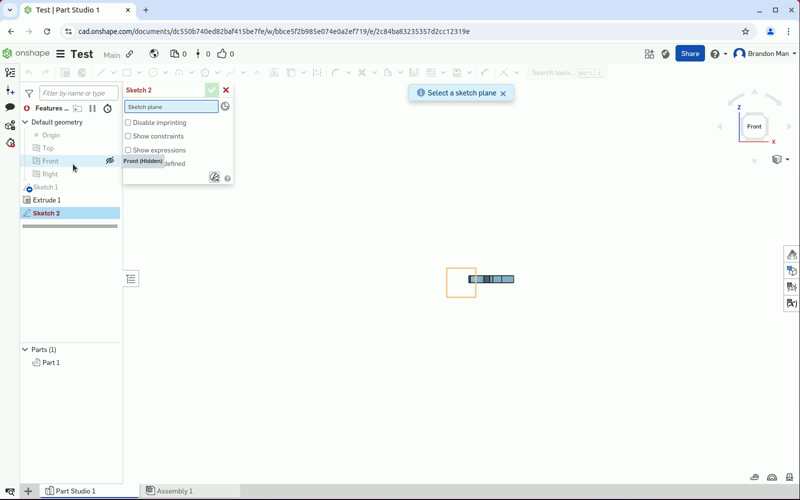
click(73, 163)
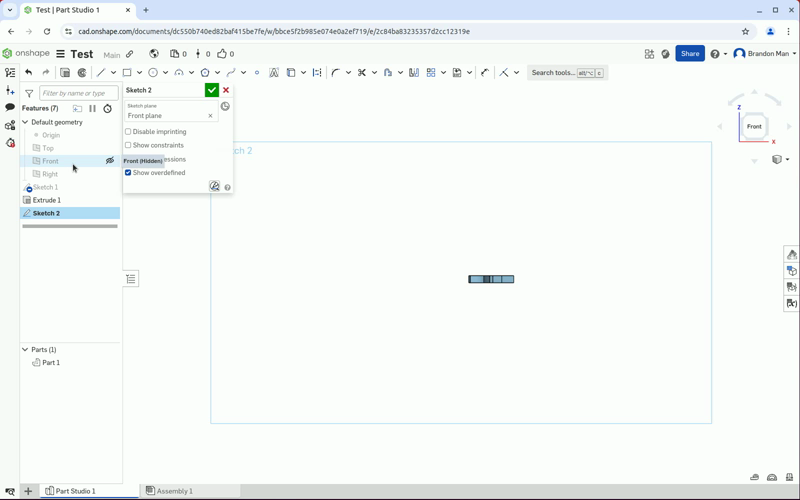
mouse_move(73, 352)
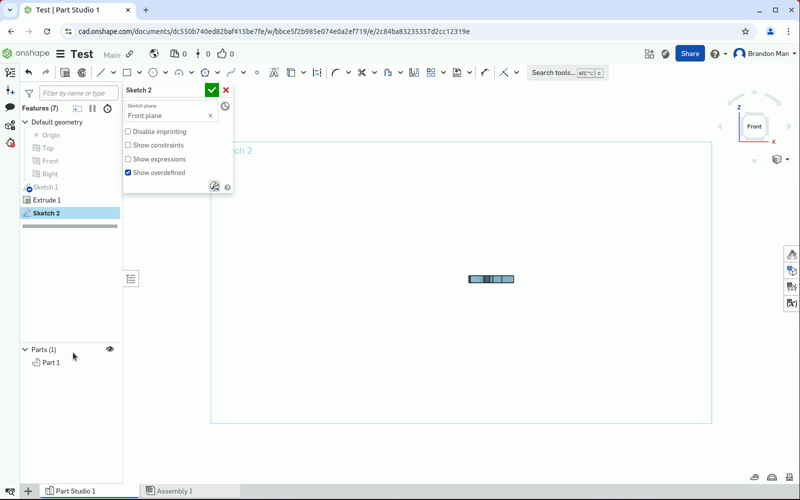
key(y)
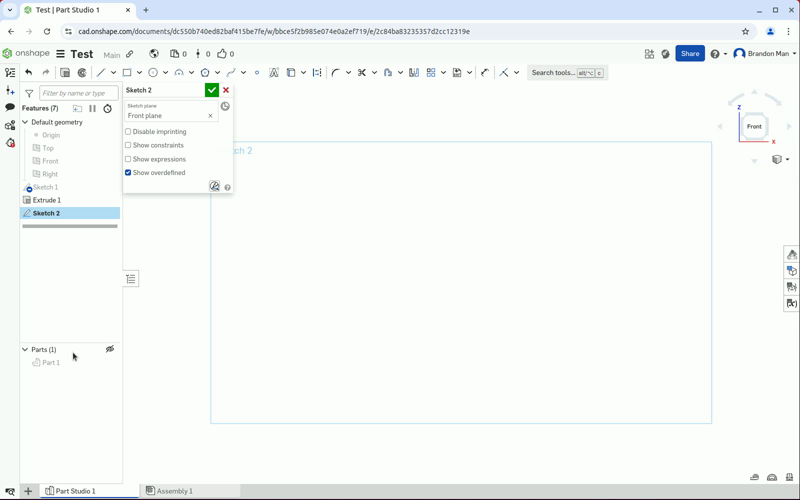
key(l)
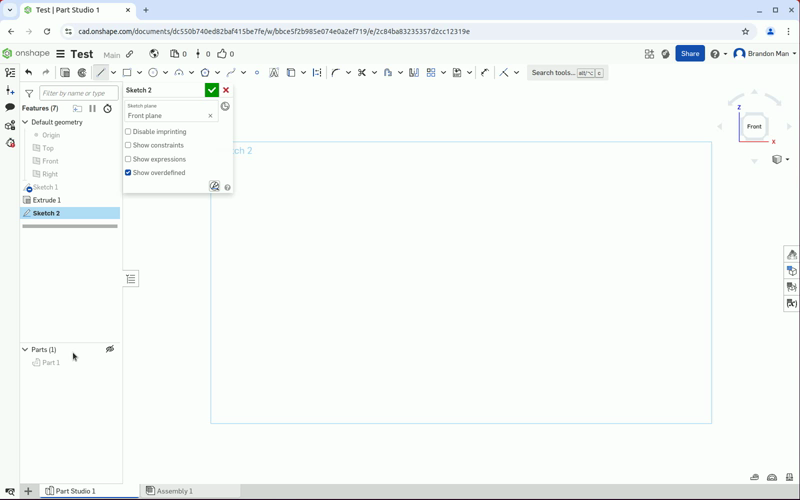
key_down(shift)
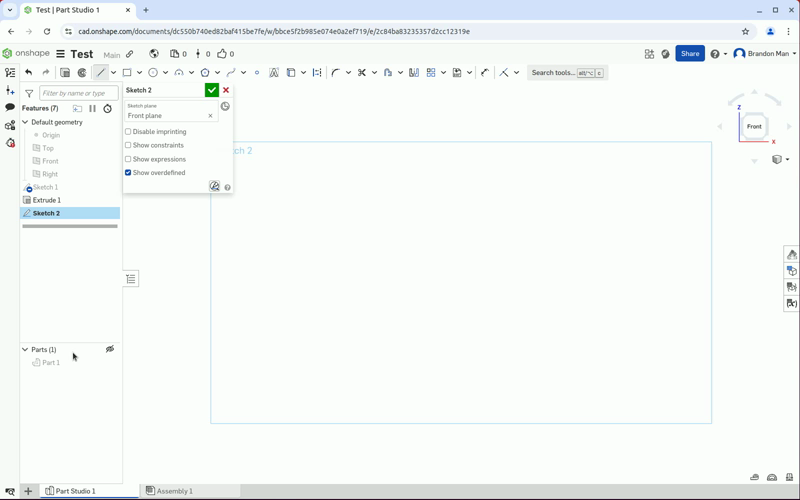
mouse_move(434, 270)
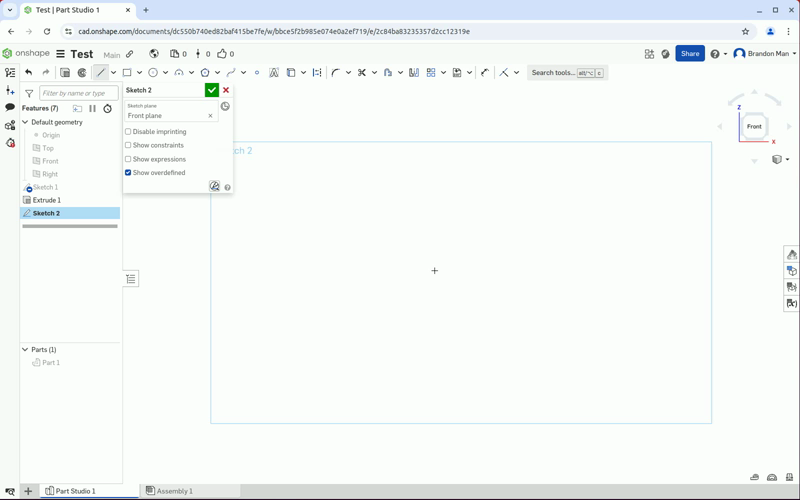
click(434, 270)
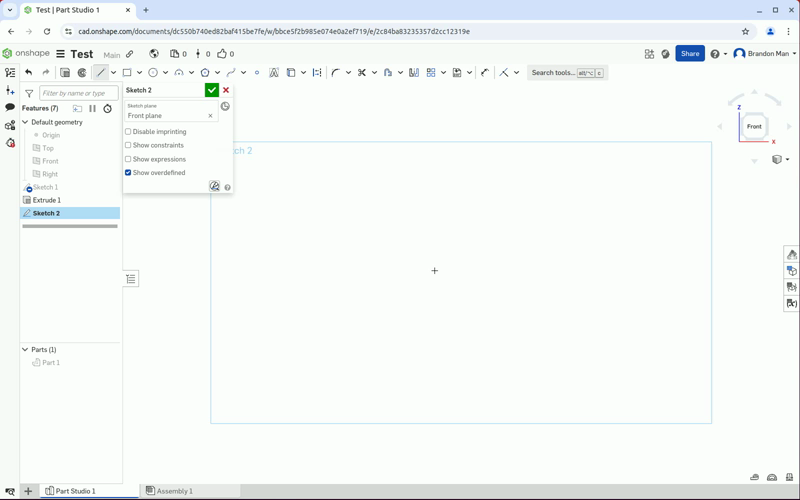
key_up(shift)
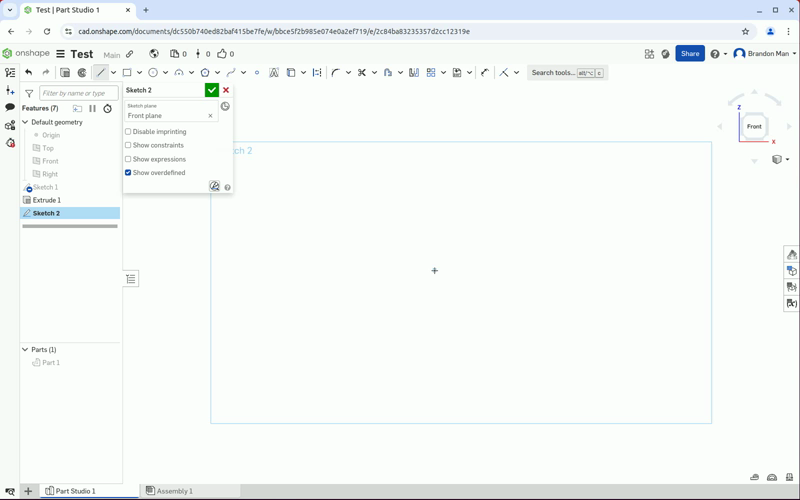
key_down(shift)
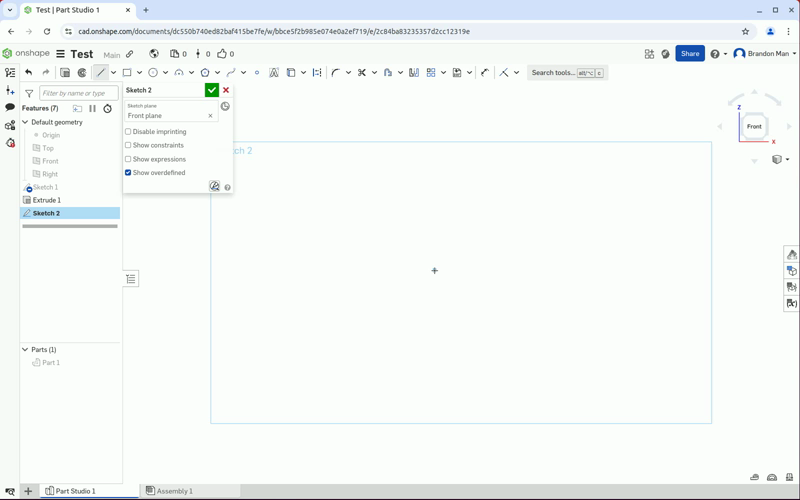
mouse_move(464, 270)
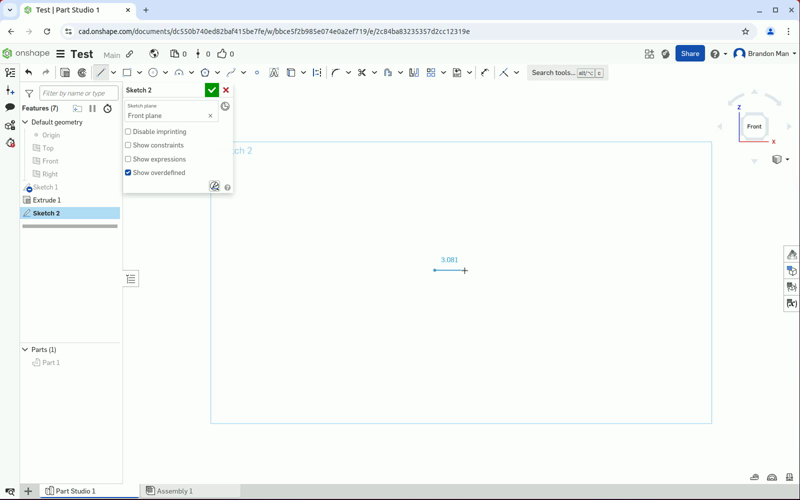
mouse_move(444, 295)
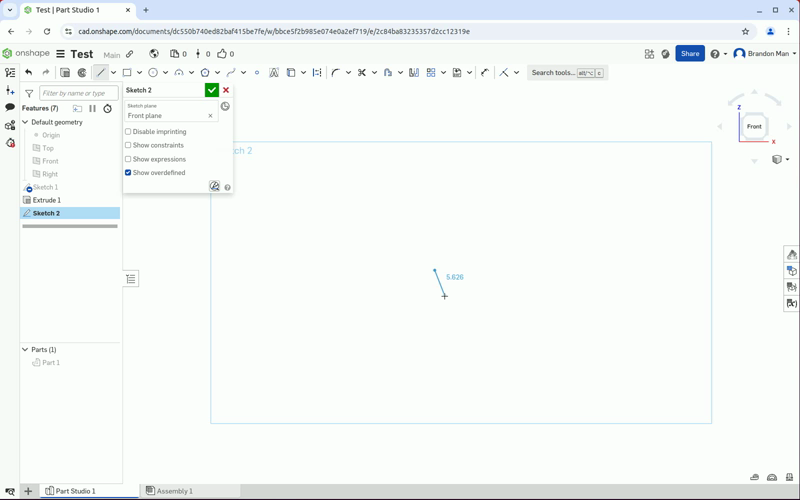
click(444, 295)
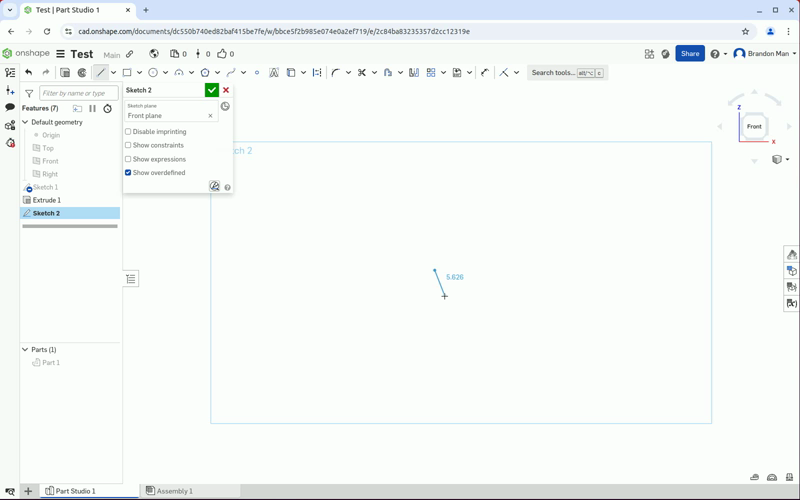
key_up(shift)
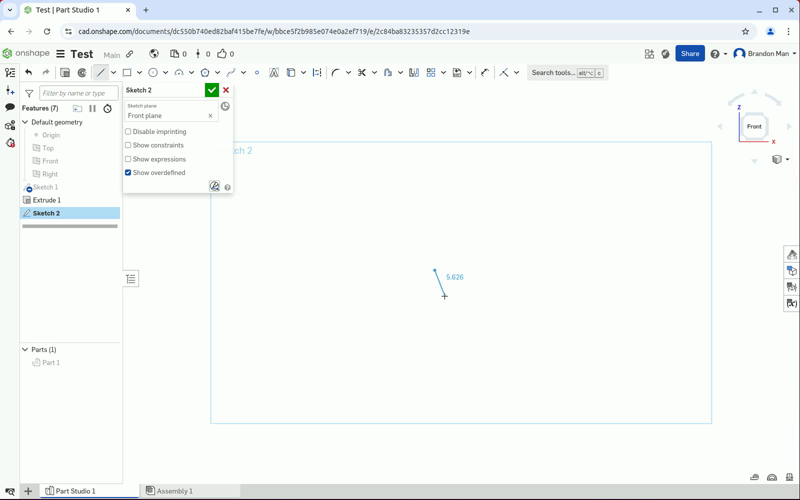
key_down(shift)
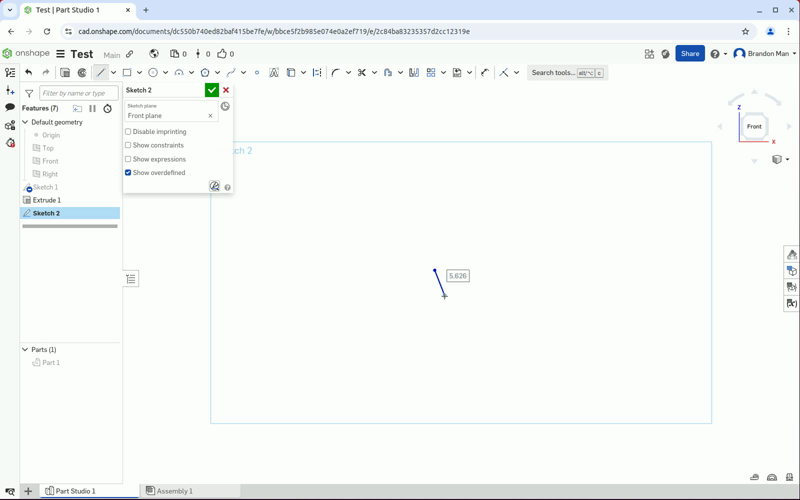
mouse_move(474, 295)
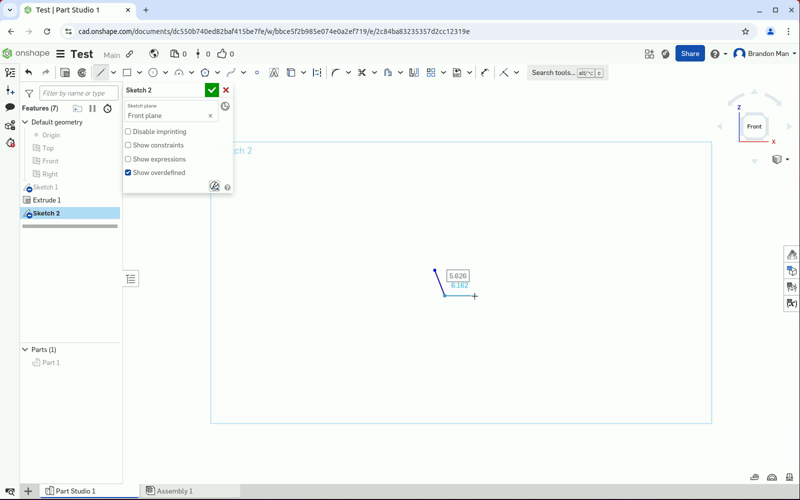
mouse_move(446, 317)
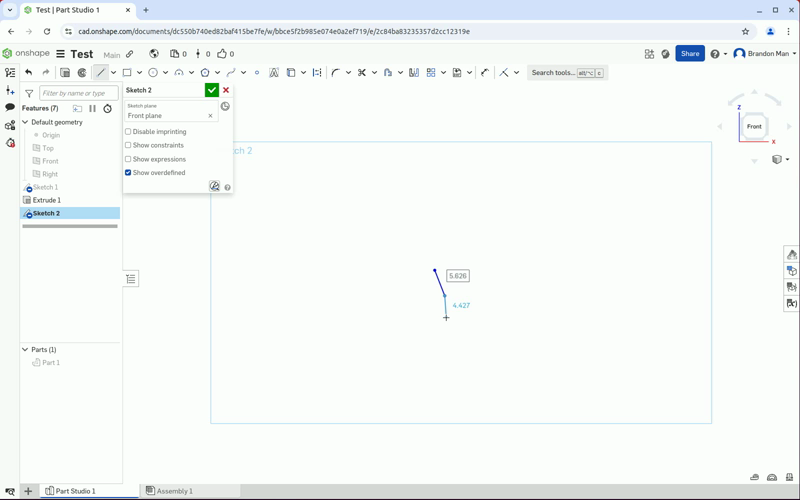
click(446, 317)
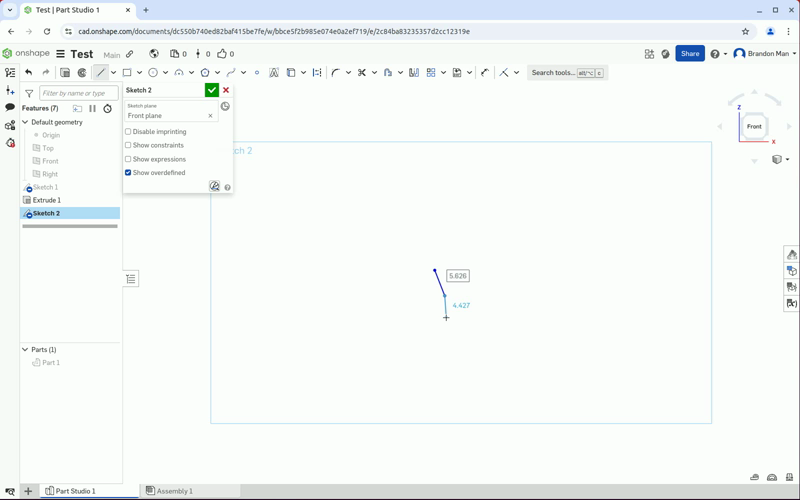
key_up(shift)
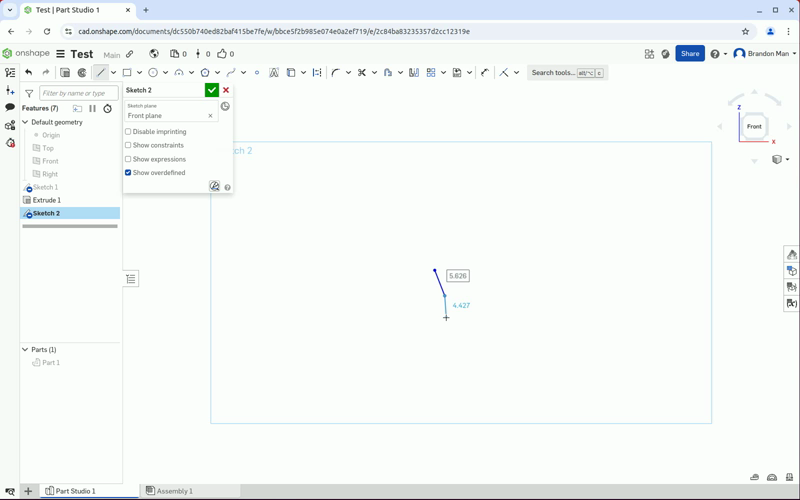
key(esc)
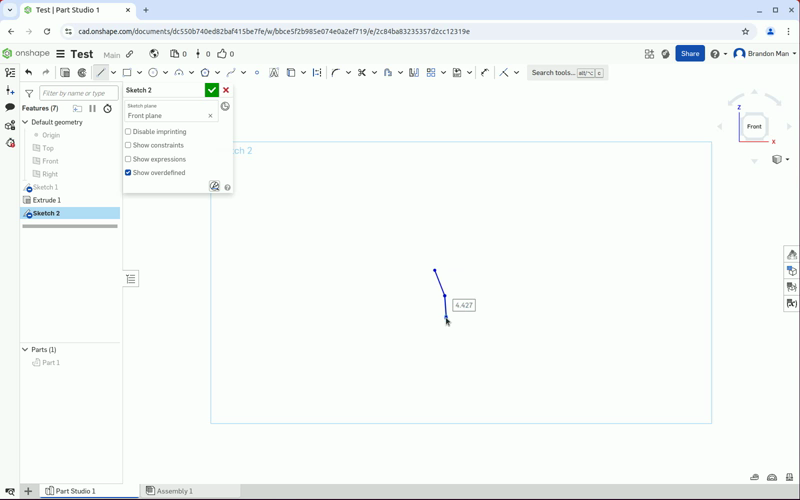
key(a)
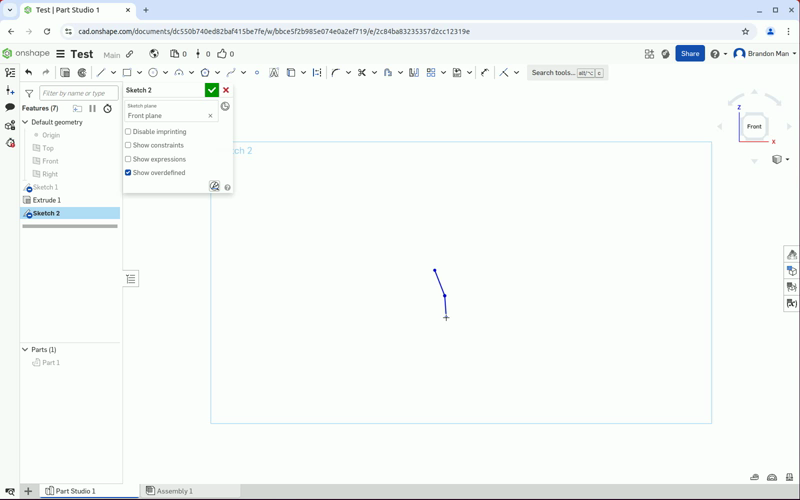
mouse_move(446, 317)
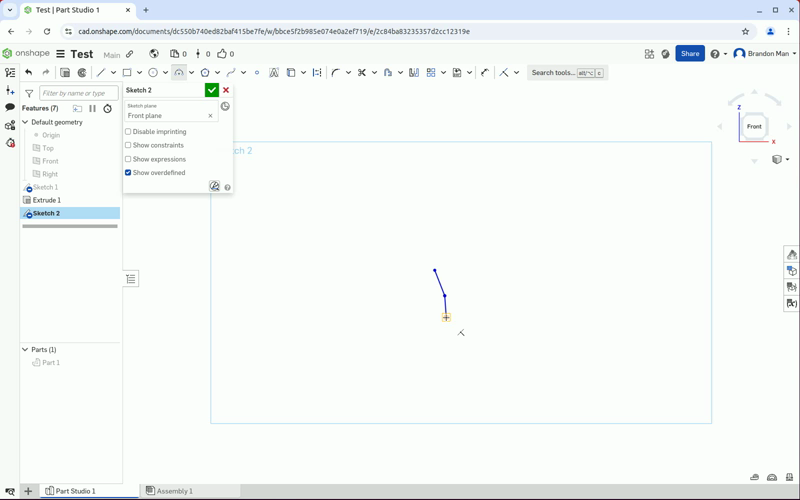
click(446, 317)
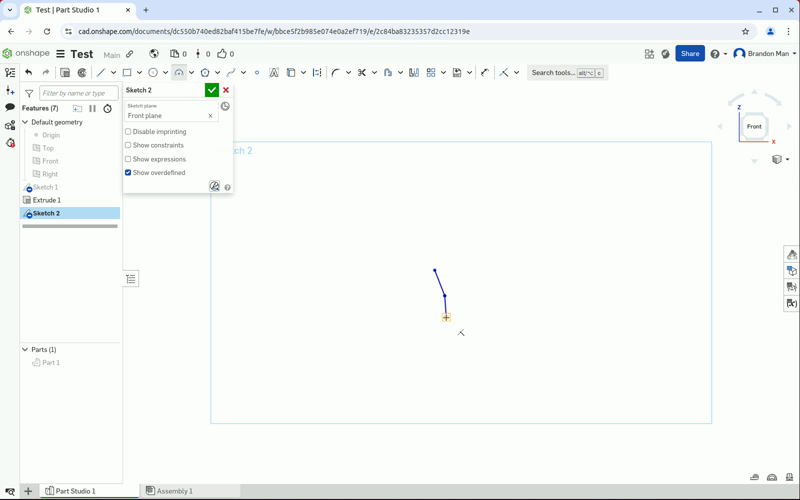
key_down(shift)
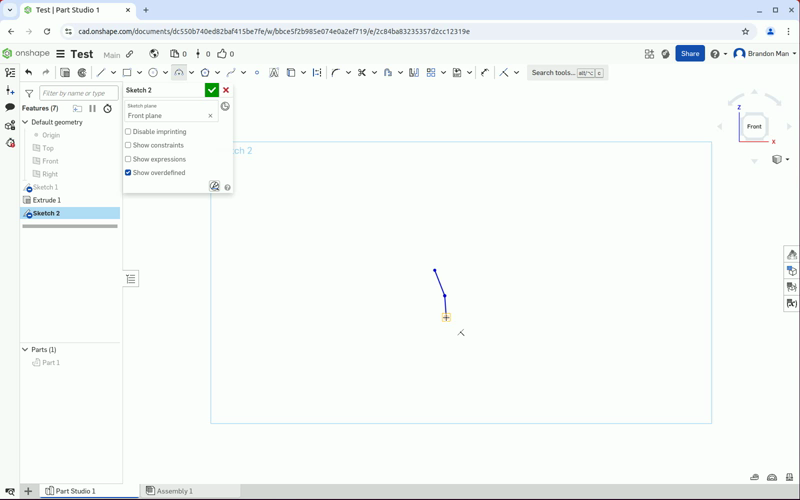
mouse_move(447, 295)
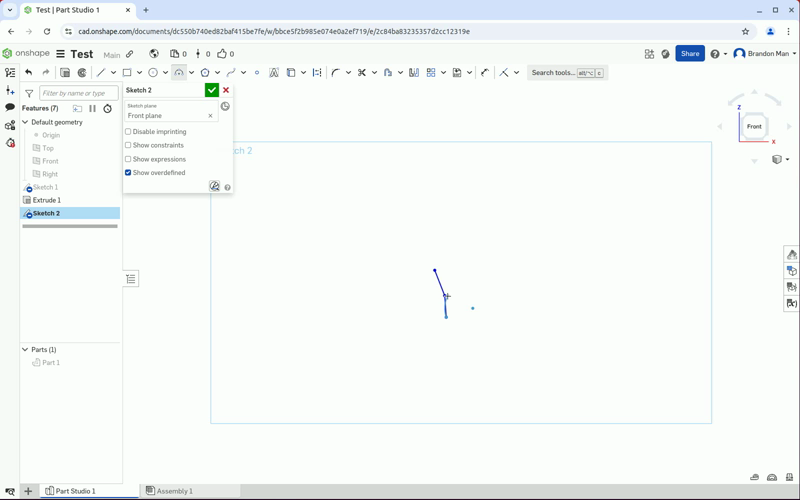
scroll(6)
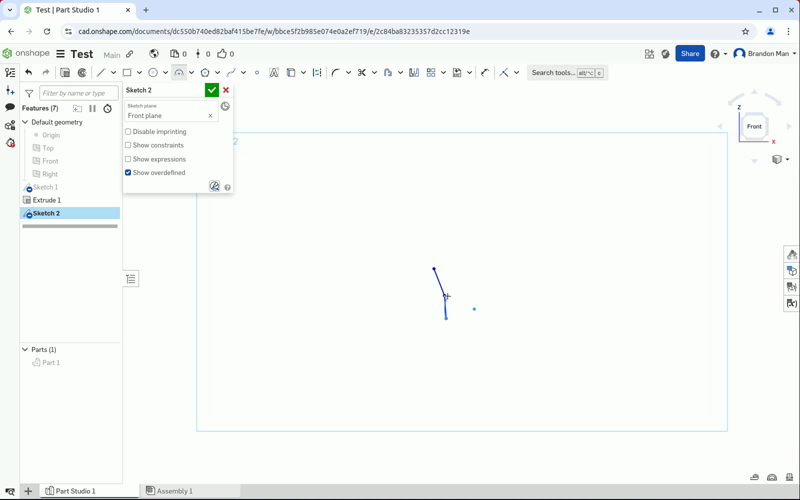
scroll(6)
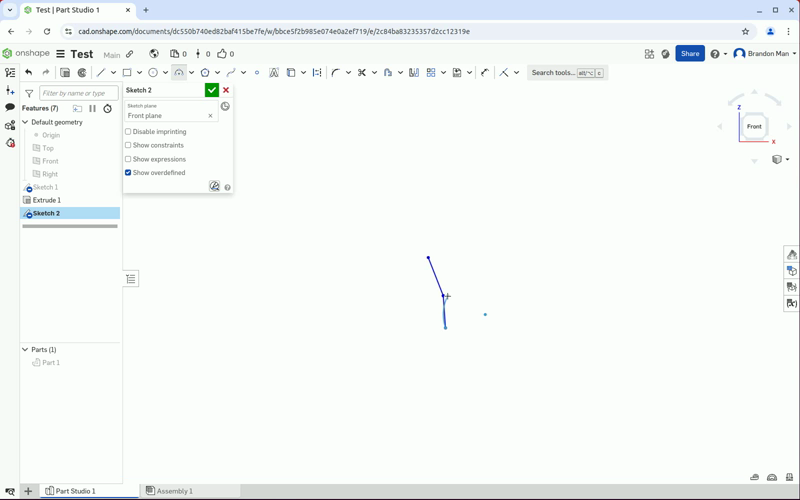
scroll(6)
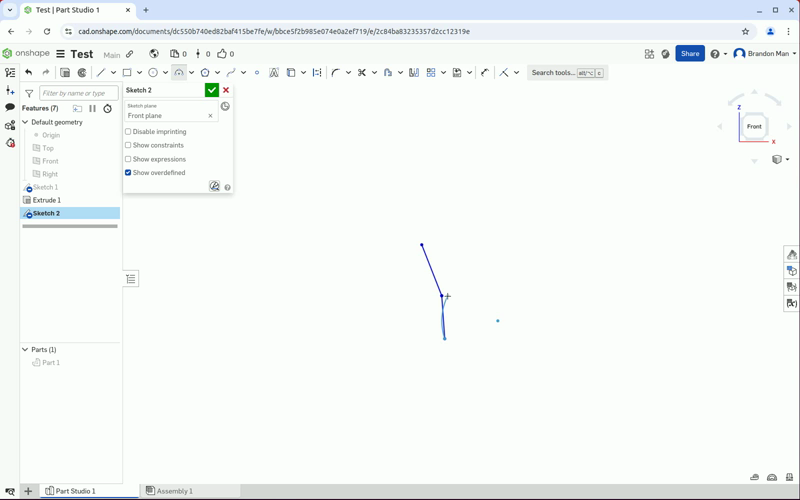
scroll(6)
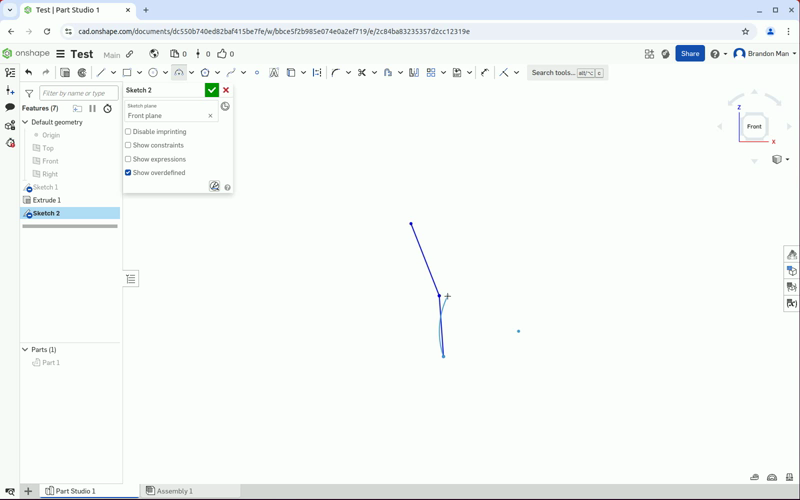
scroll(6)
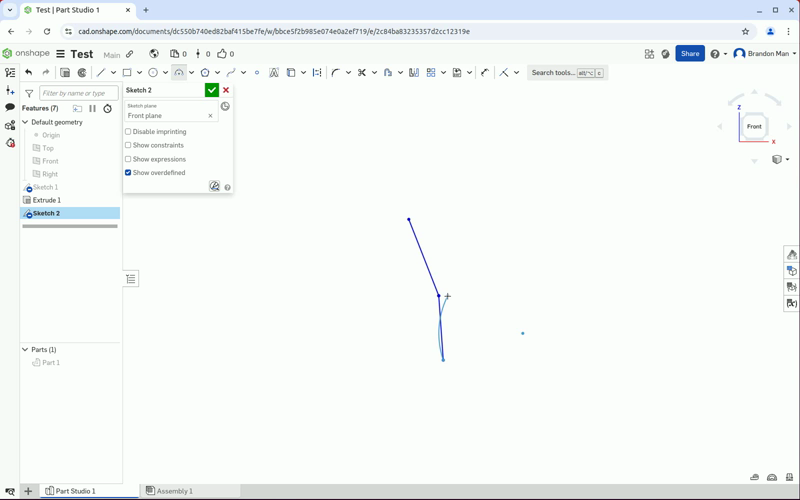
scroll(6)
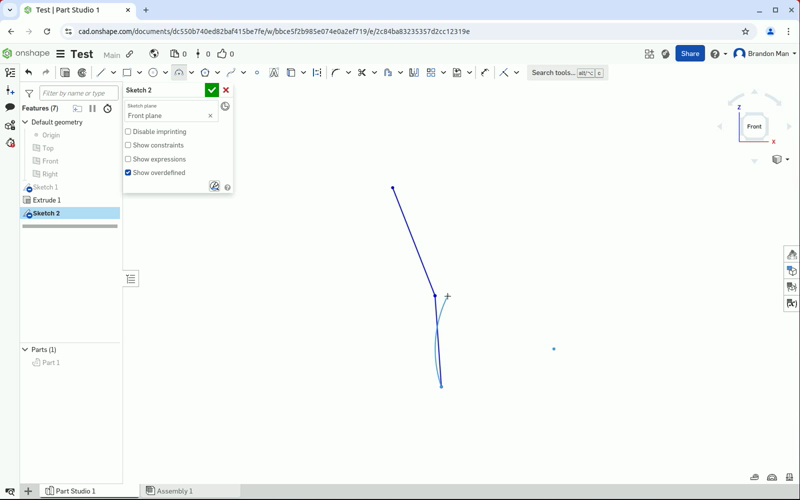
scroll(6)
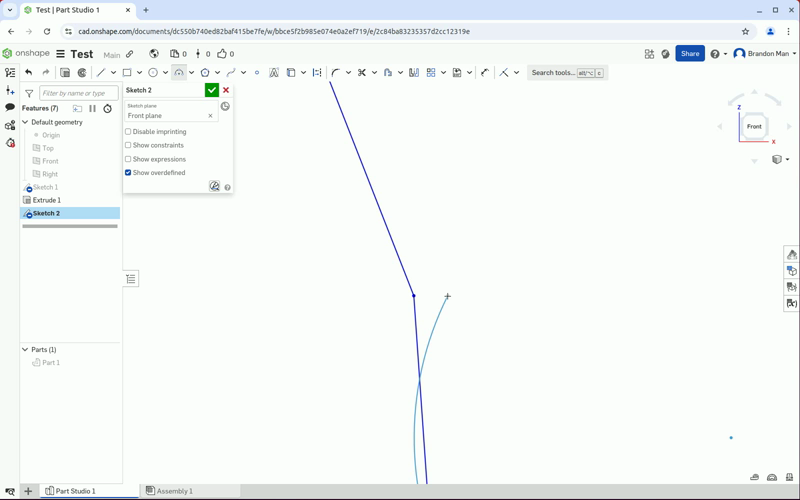
click(447, 295)
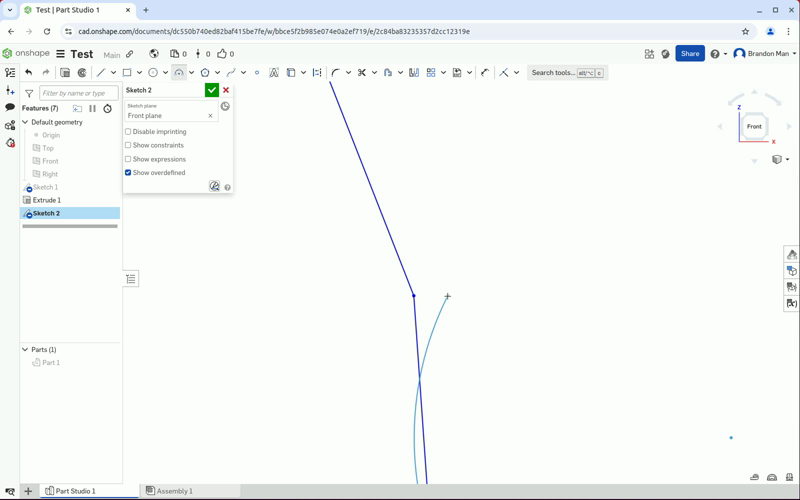
scroll(-6)
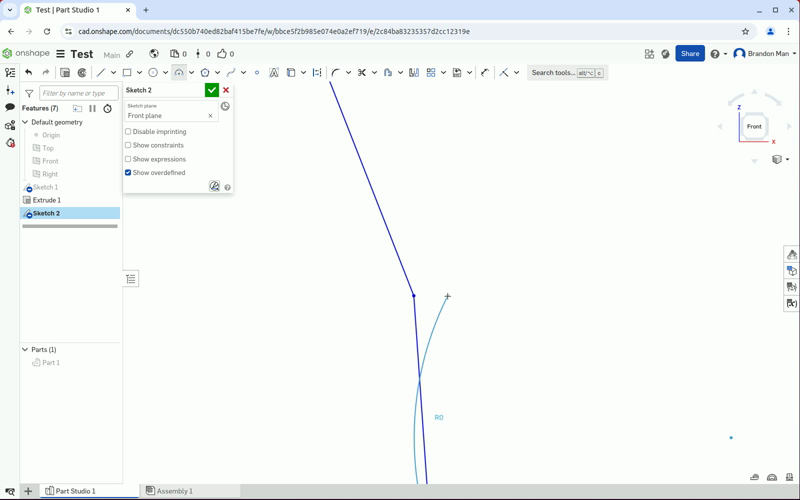
scroll(-6)
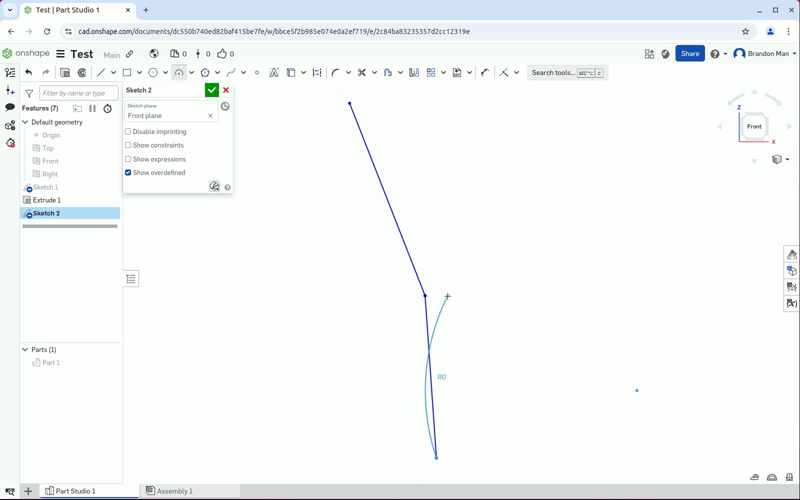
scroll(-6)
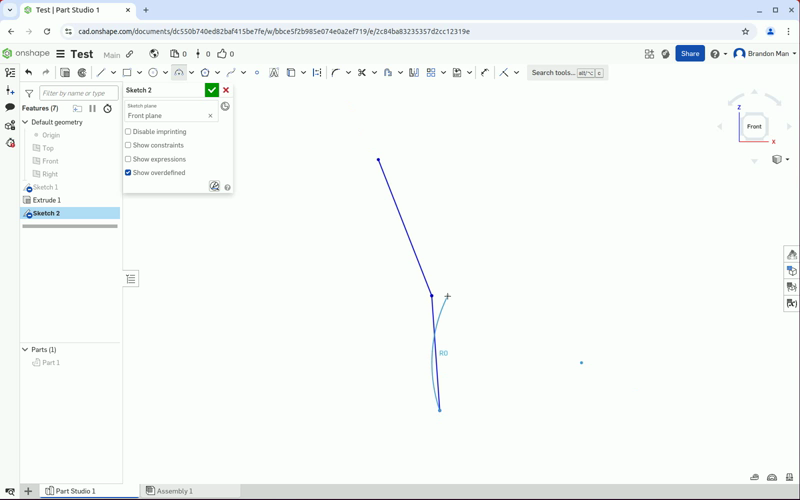
scroll(-6)
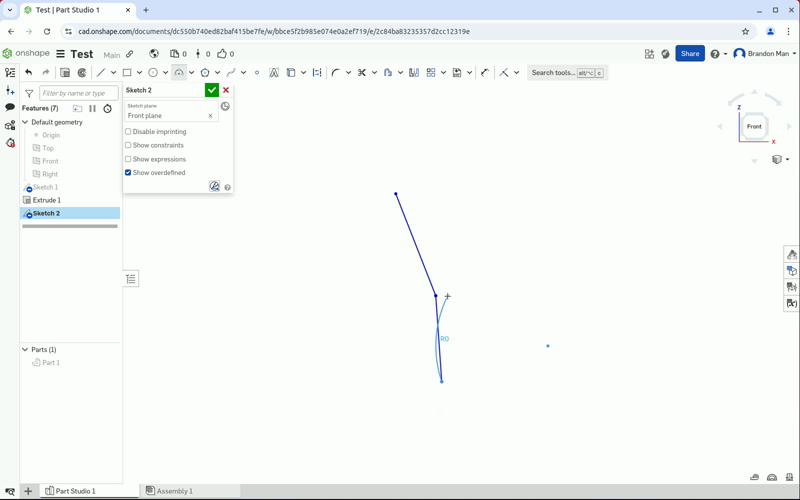
scroll(-6)
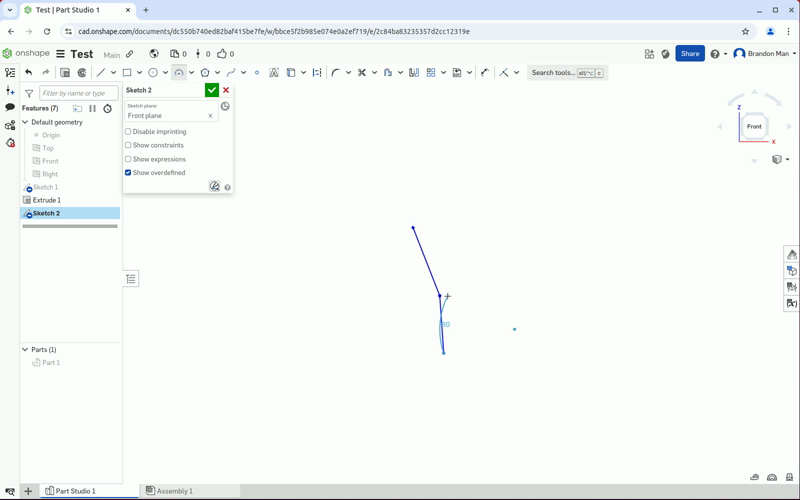
scroll(-6)
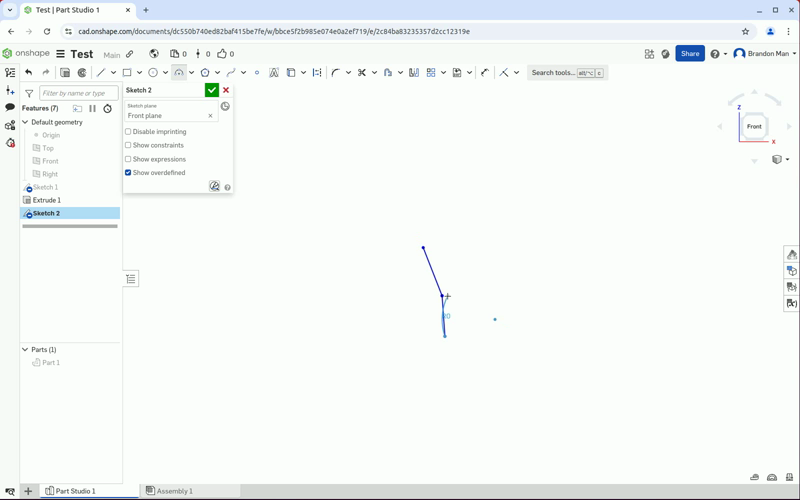
scroll(-6)
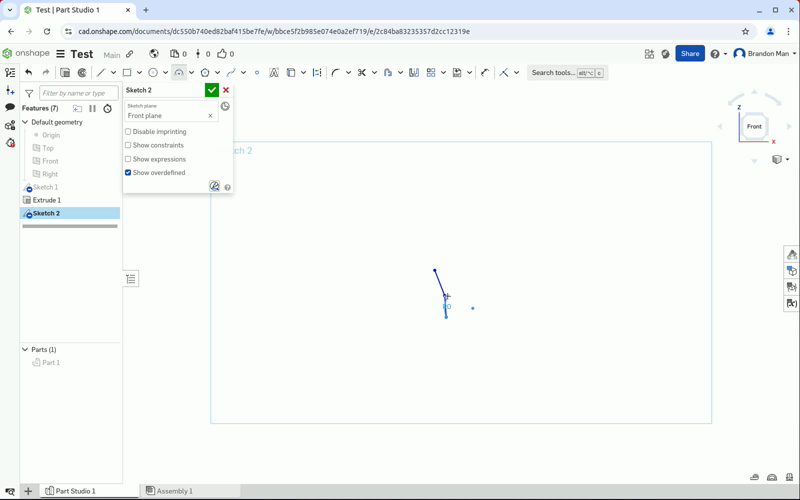
mouse_move(452, 306)
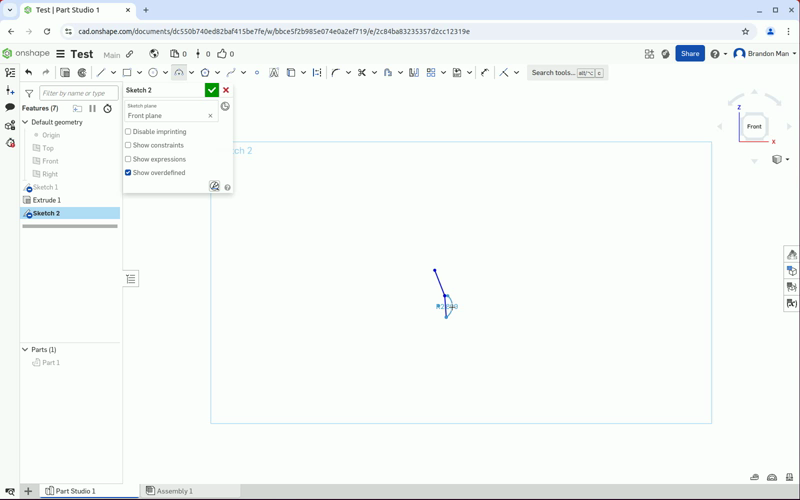
click(452, 306)
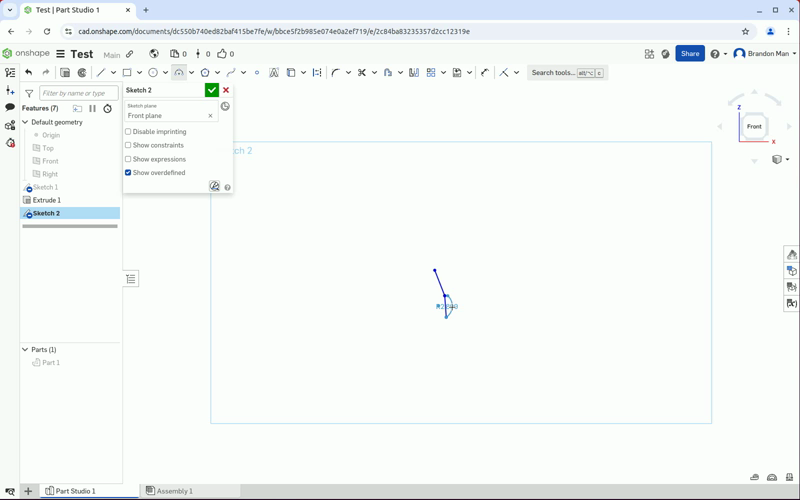
key_up(shift)
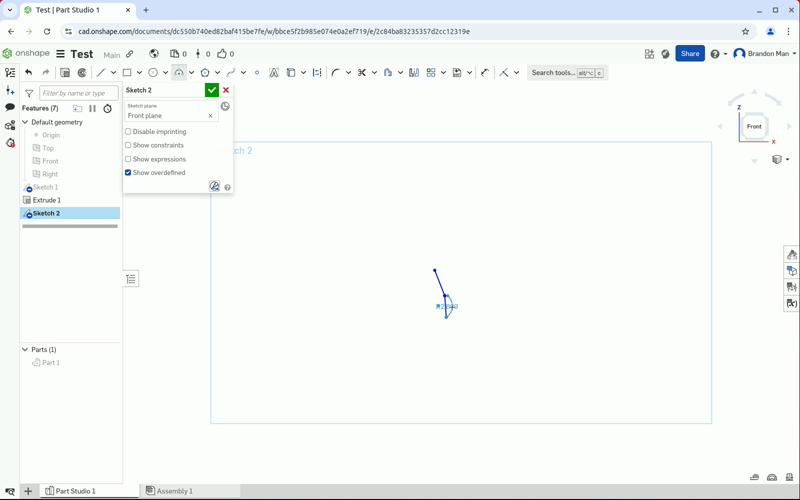
key(esc)
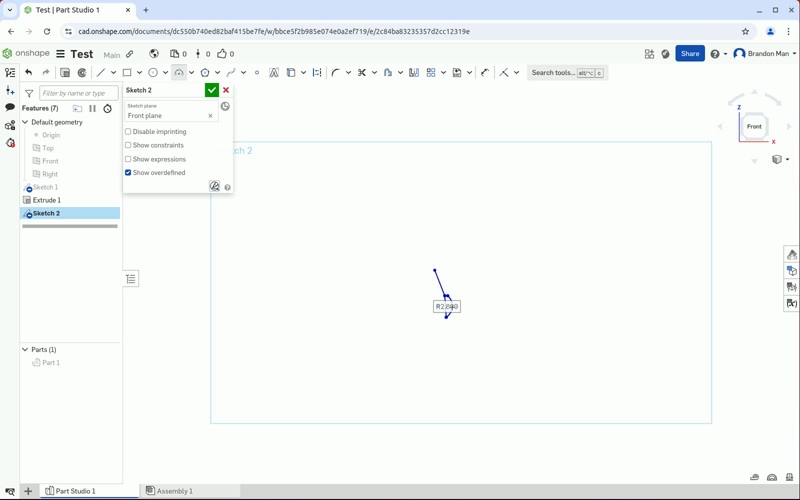
key(l)
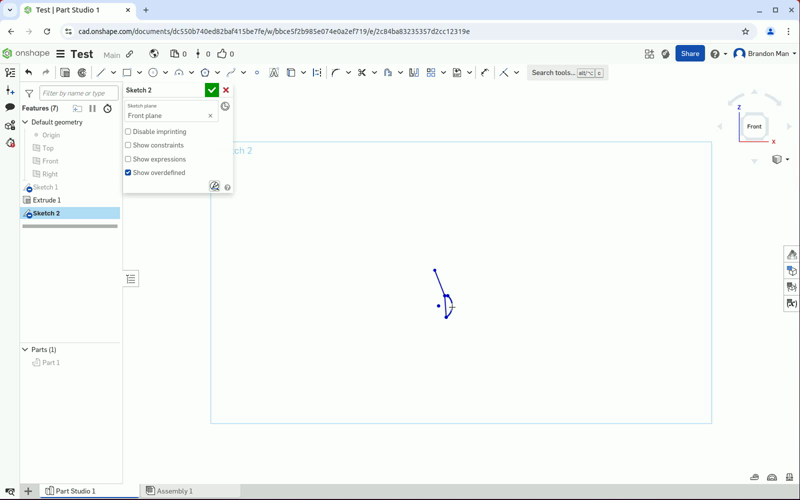
mouse_move(447, 295)
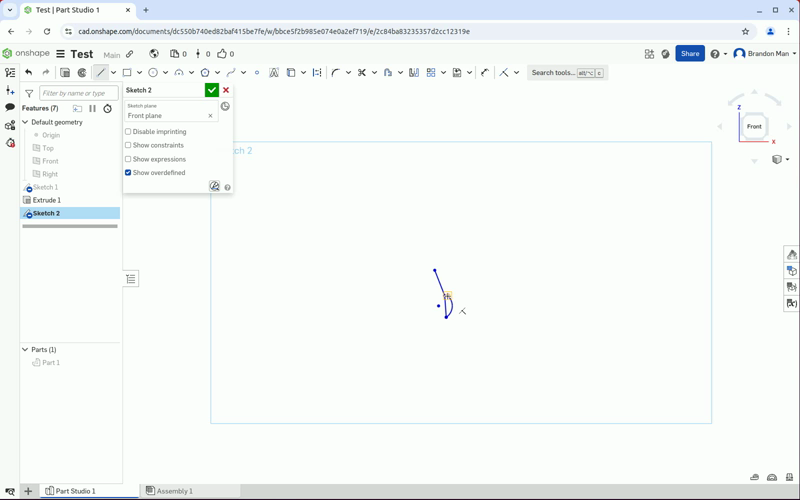
scroll(6)
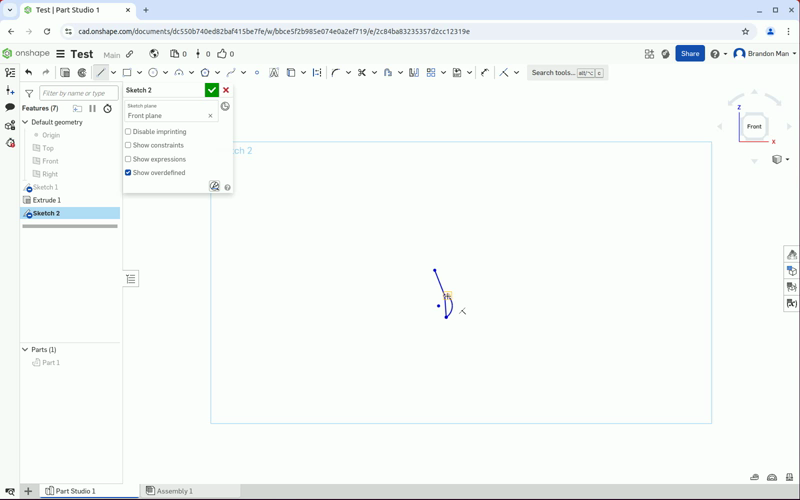
scroll(6)
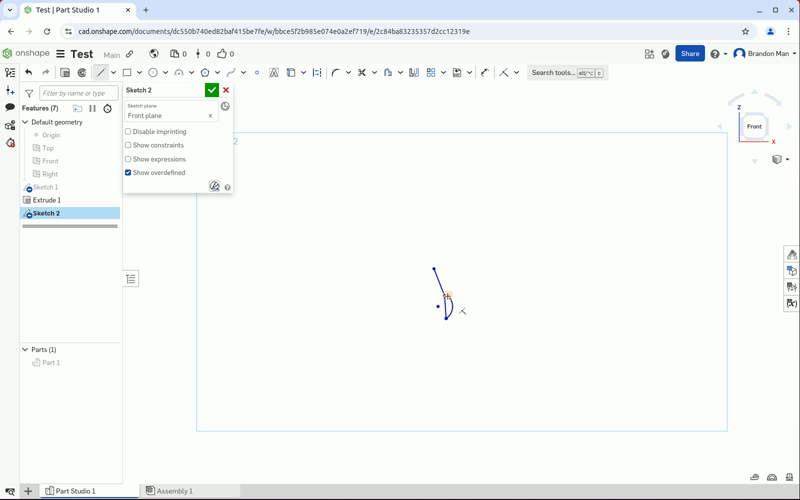
scroll(6)
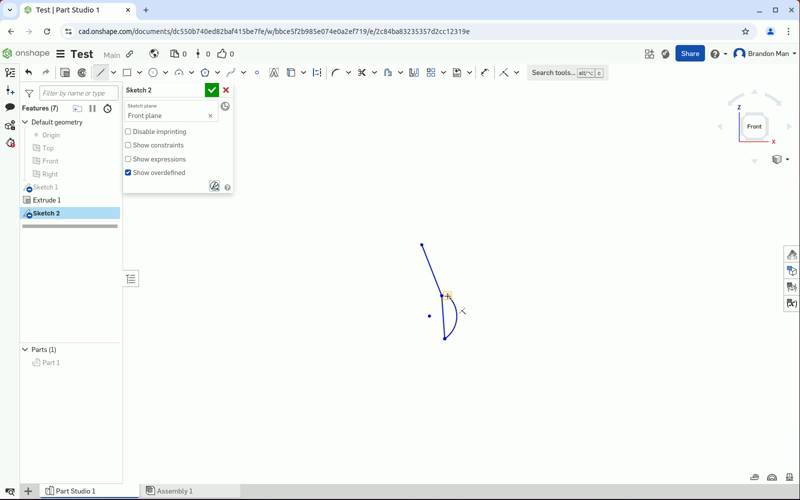
scroll(6)
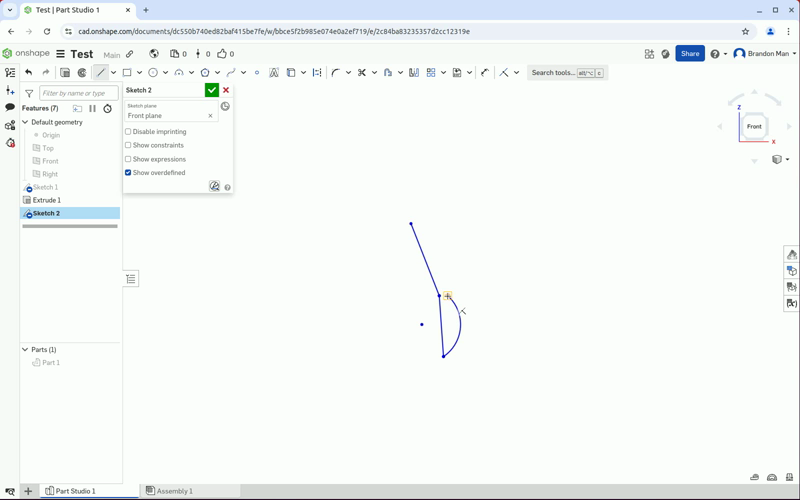
scroll(6)
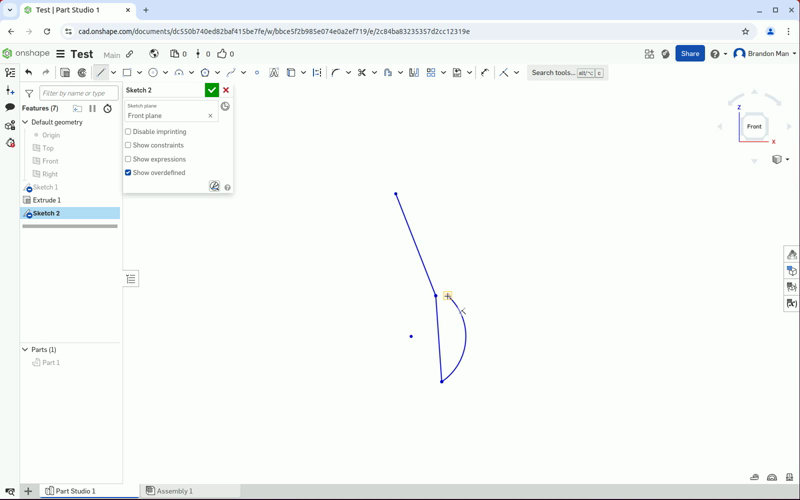
scroll(6)
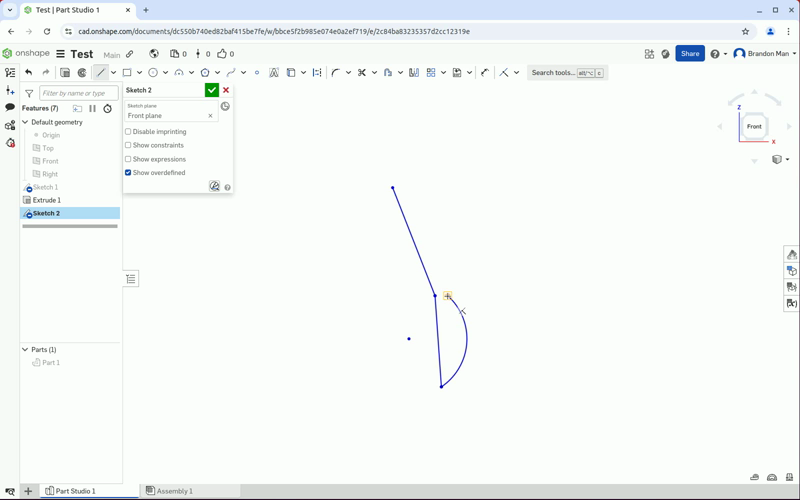
scroll(6)
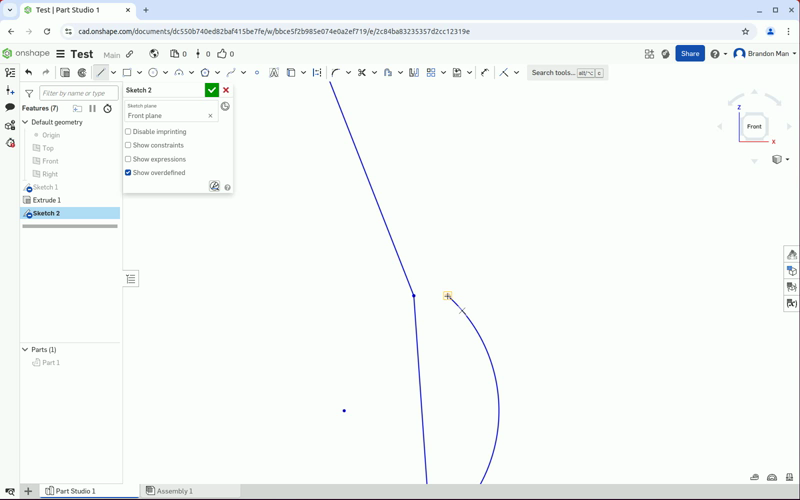
click(447, 295)
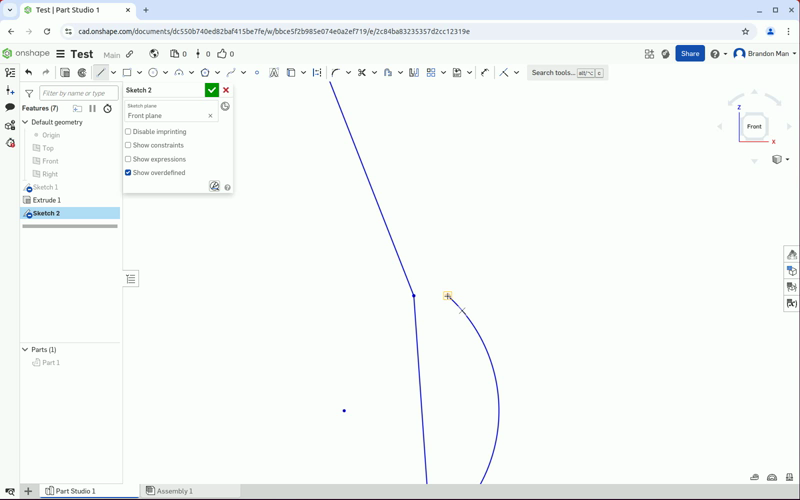
scroll(-6)
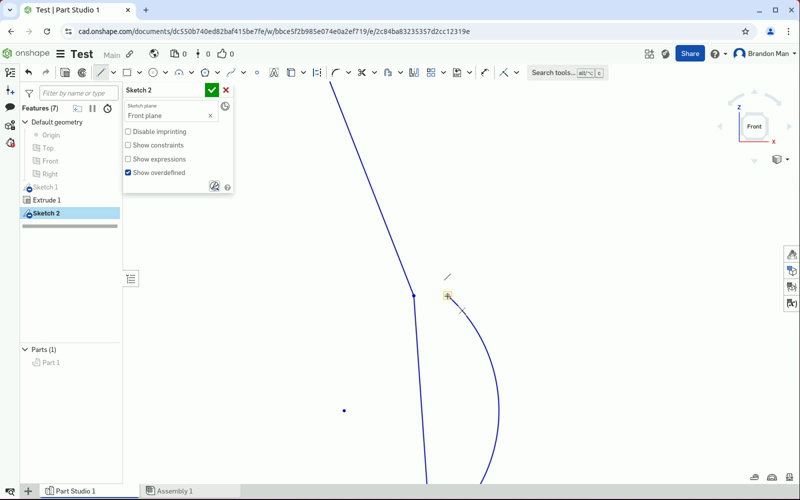
scroll(-6)
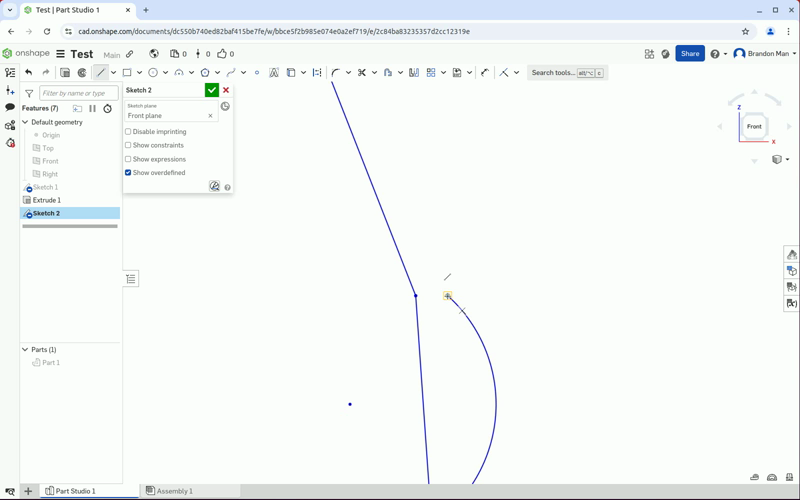
scroll(-6)
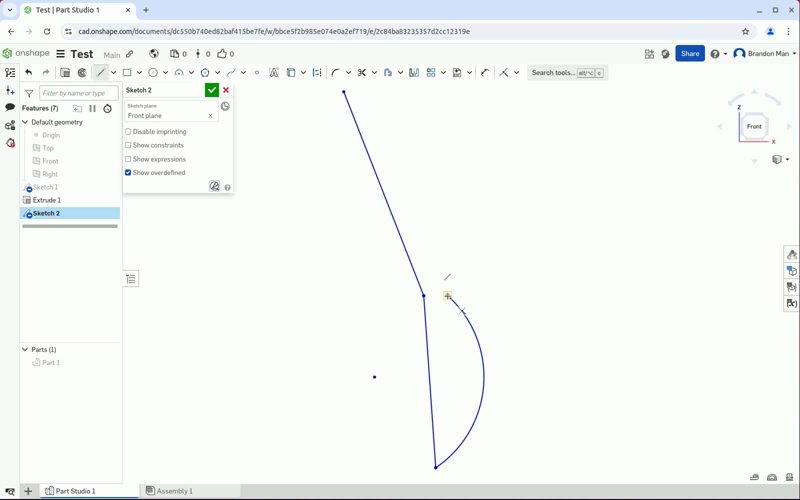
scroll(-6)
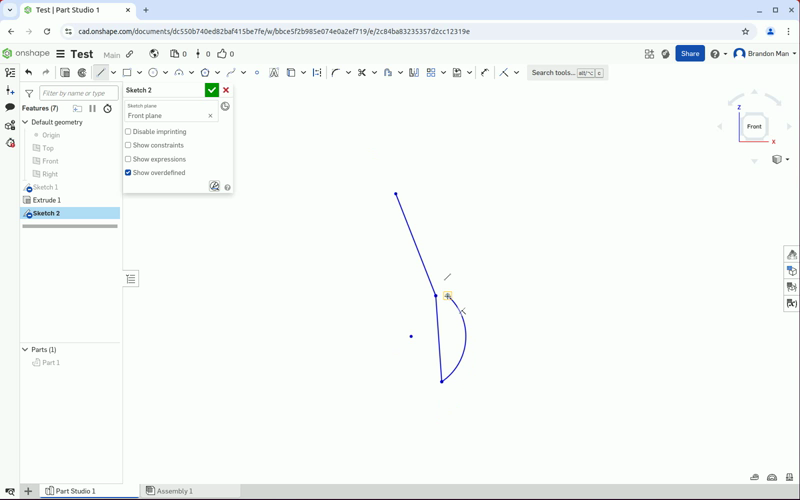
scroll(-6)
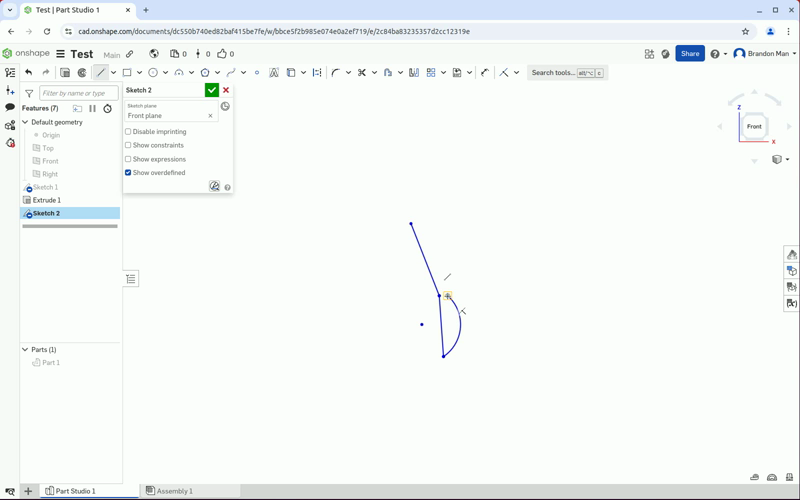
scroll(-6)
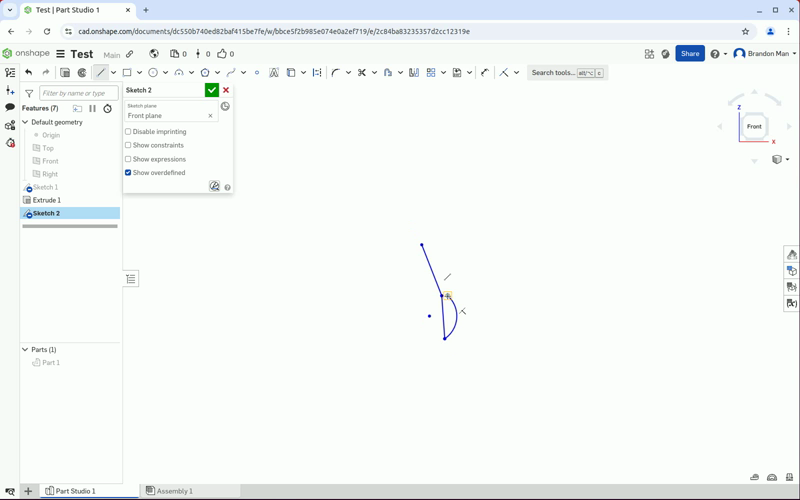
scroll(-6)
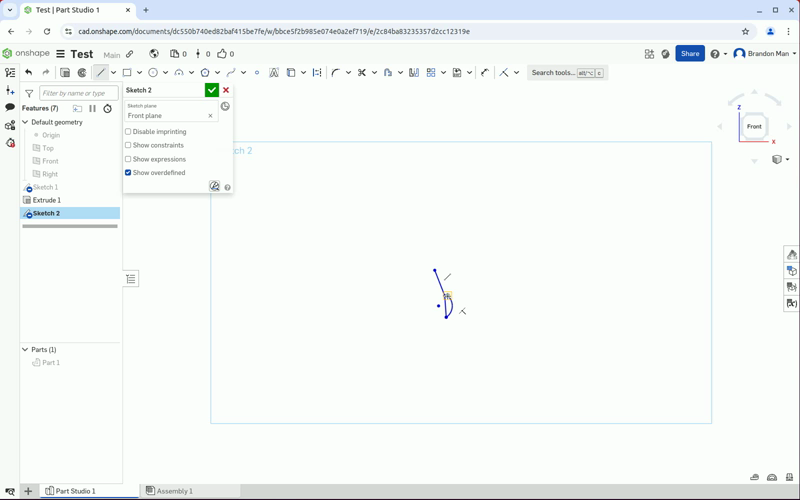
key_down(shift)
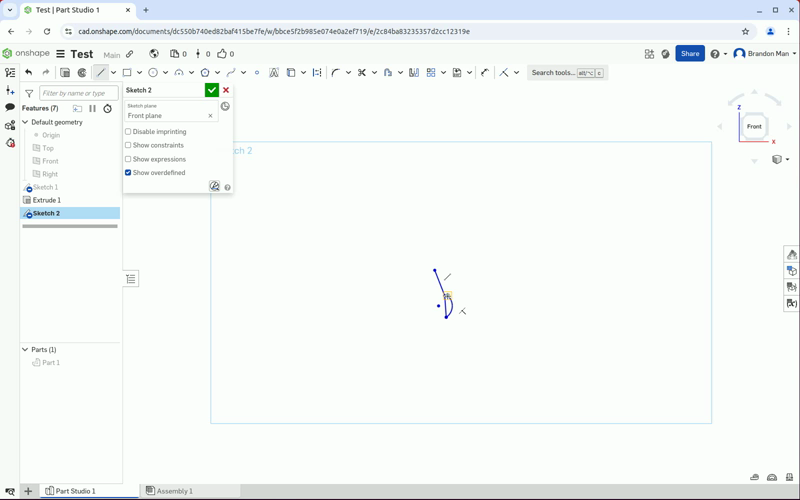
mouse_move(477, 295)
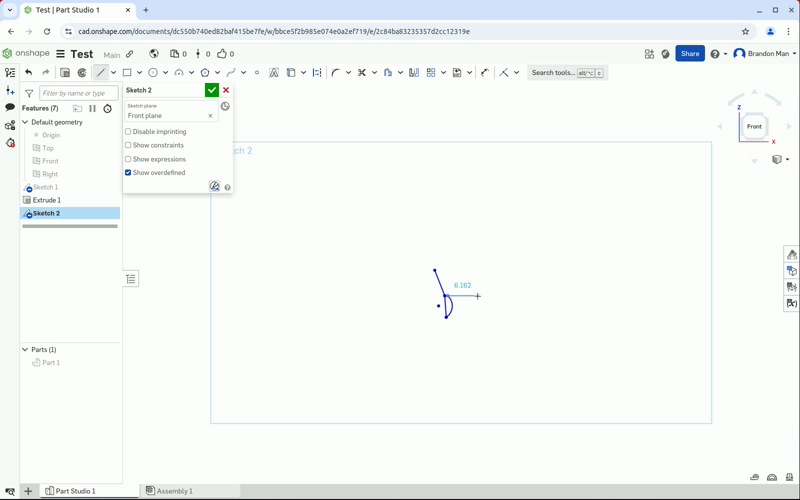
mouse_move(443, 285)
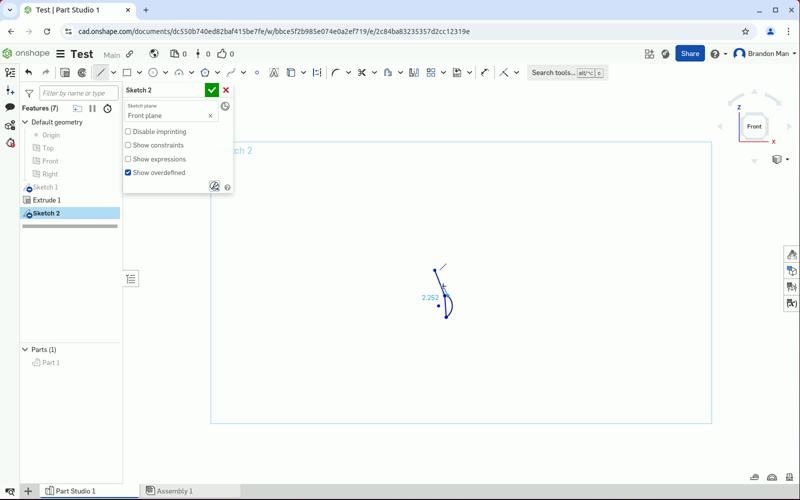
click(443, 285)
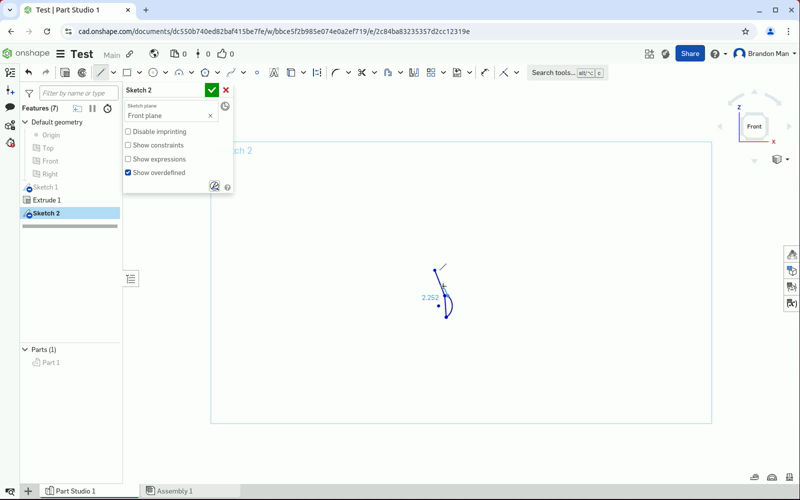
key_up(shift)
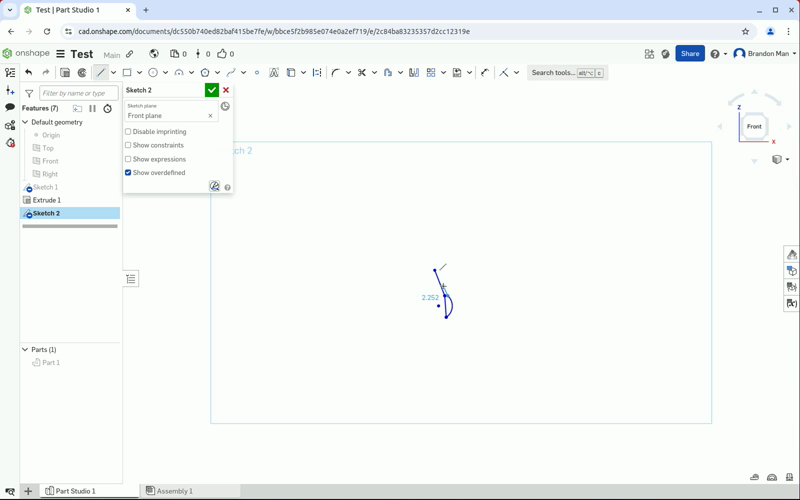
key_down(shift)
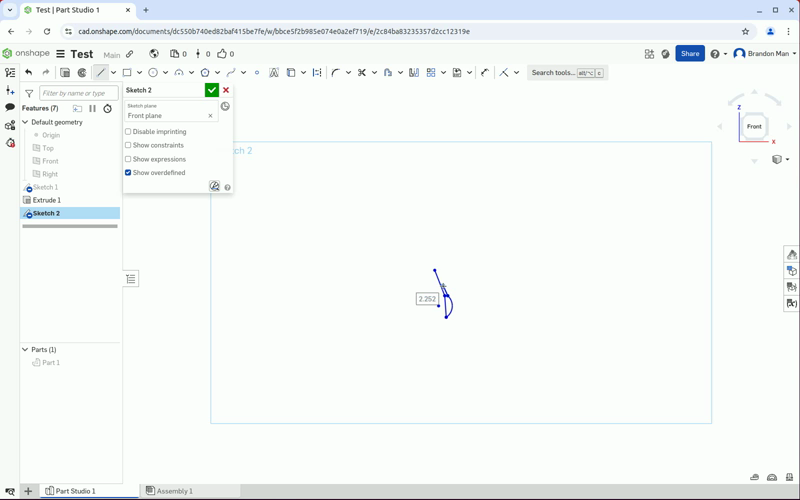
mouse_move(473, 285)
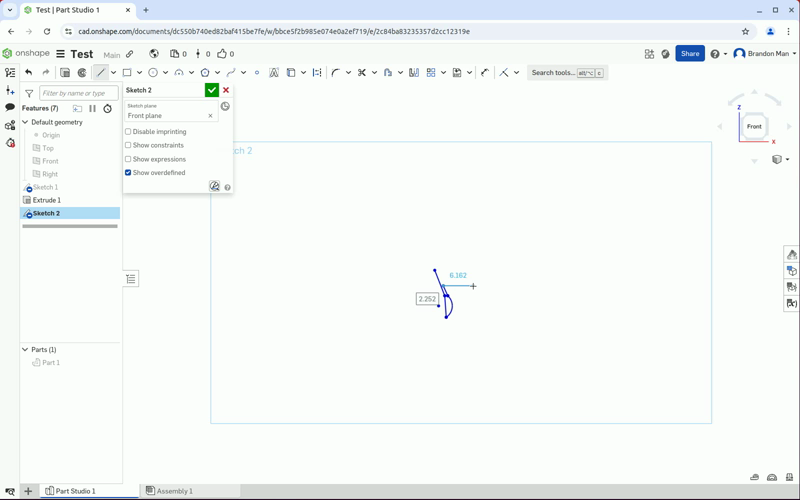
mouse_move(437, 269)
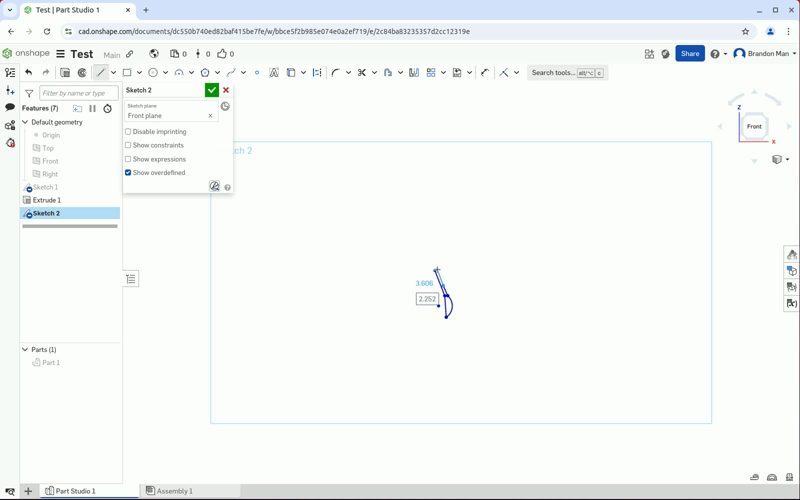
scroll(6)
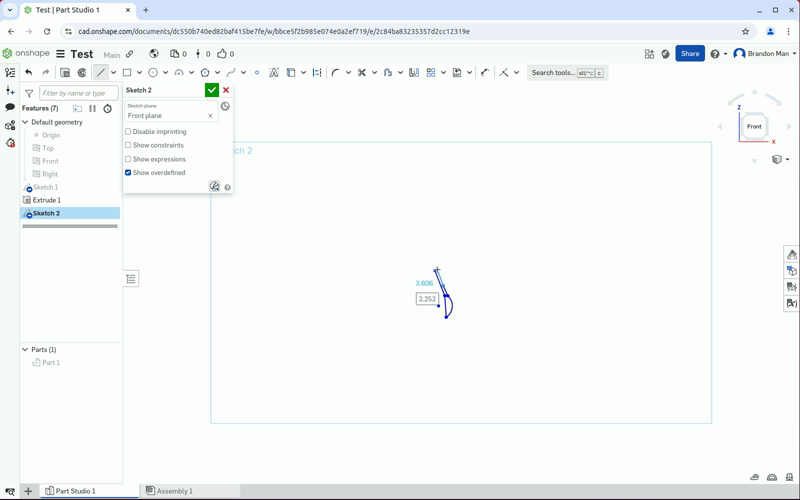
scroll(6)
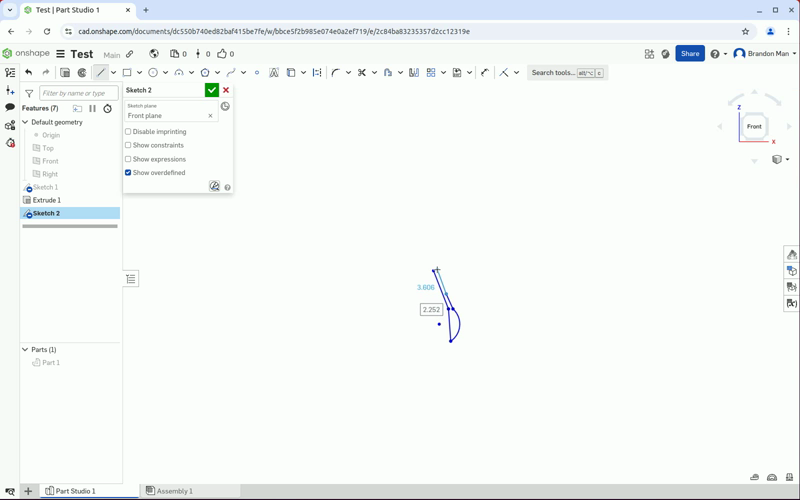
scroll(6)
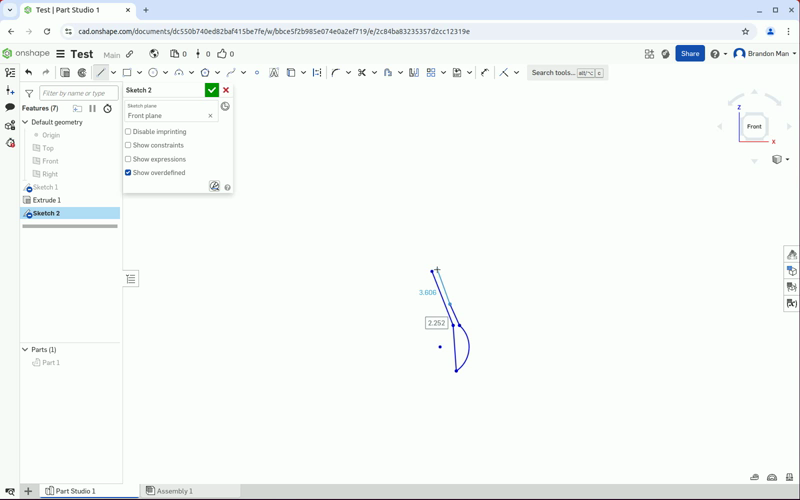
scroll(6)
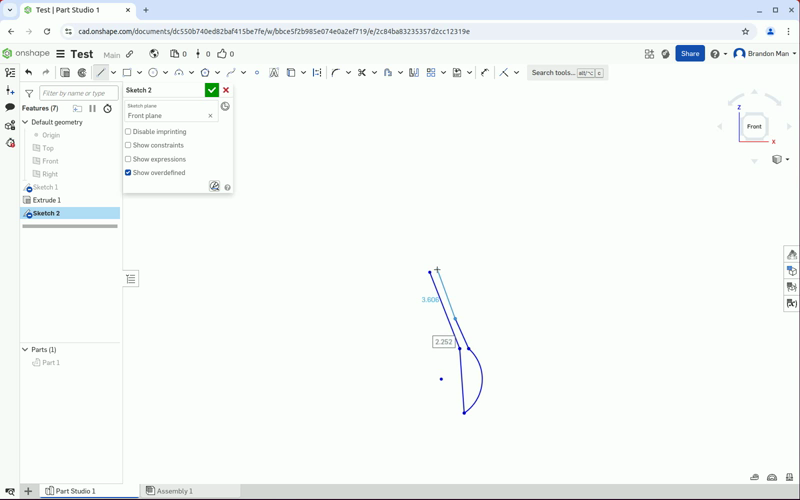
scroll(6)
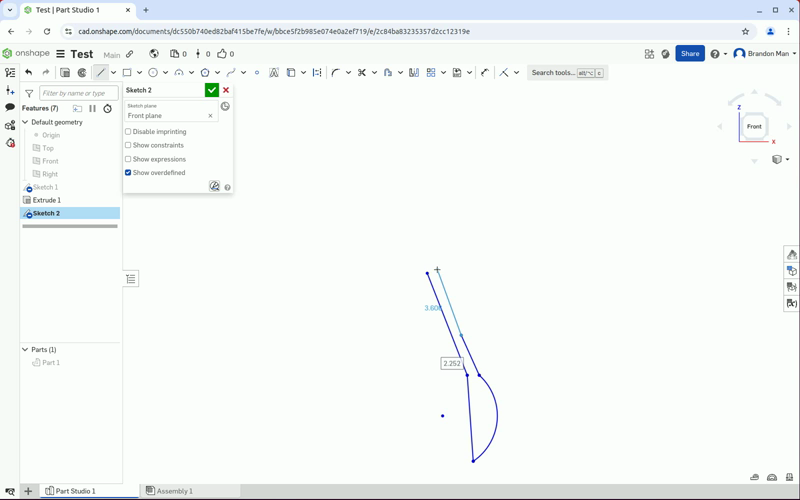
scroll(6)
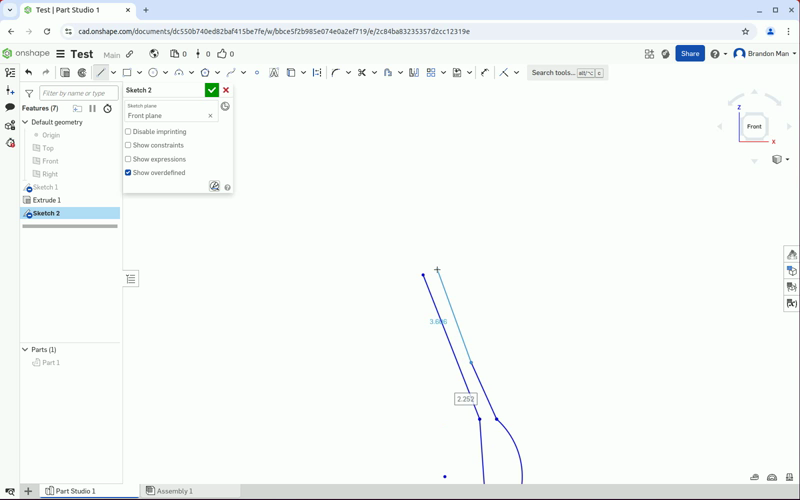
scroll(6)
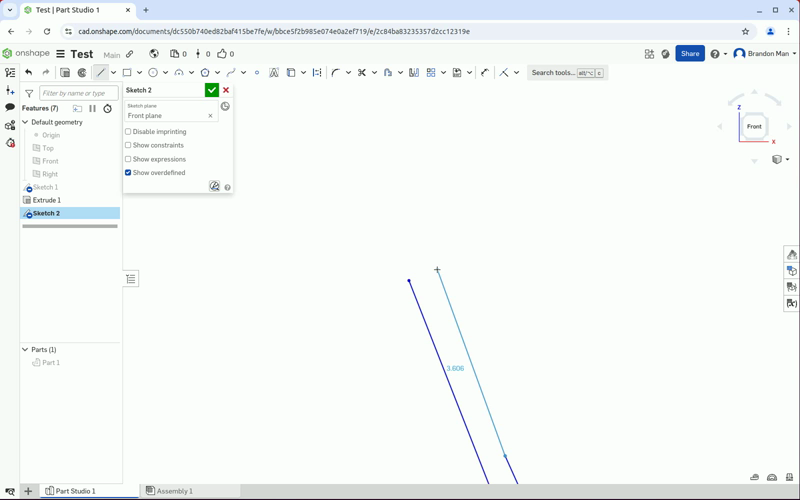
click(437, 269)
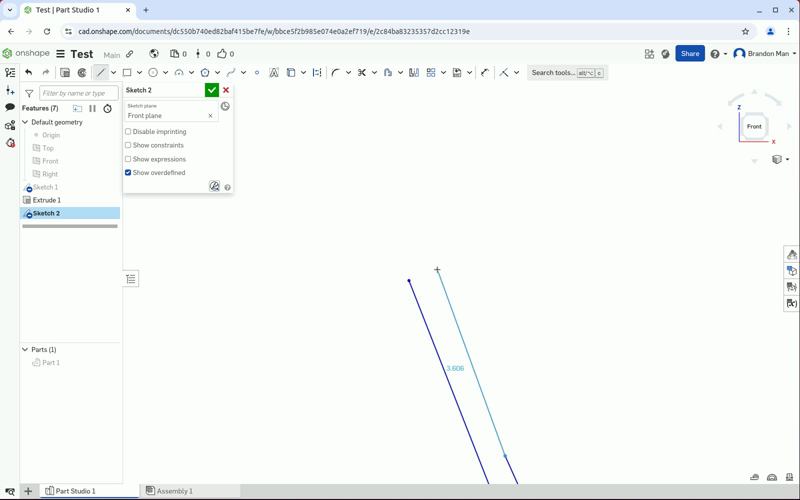
scroll(-6)
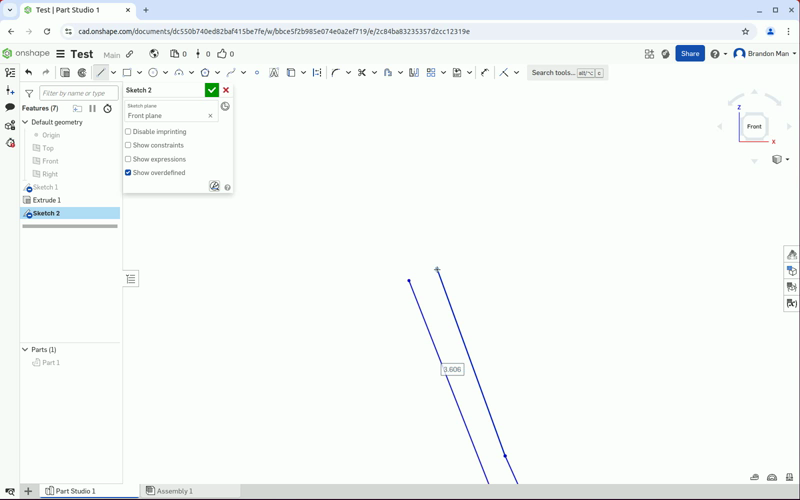
scroll(-6)
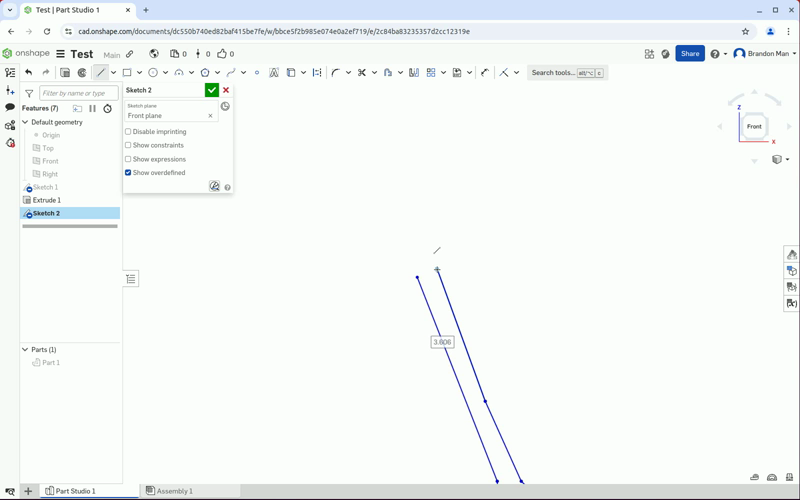
scroll(-6)
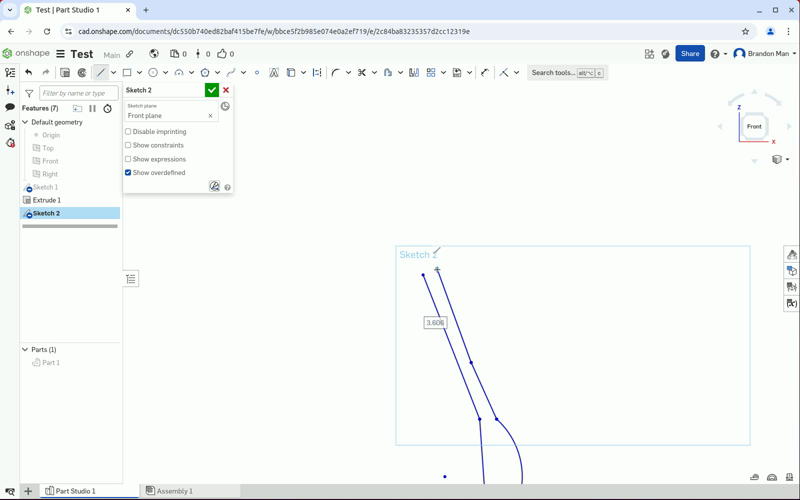
scroll(-6)
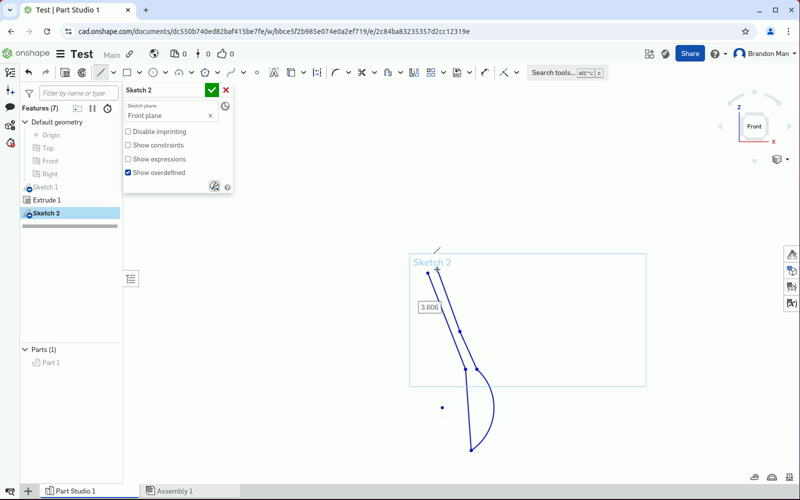
scroll(-6)
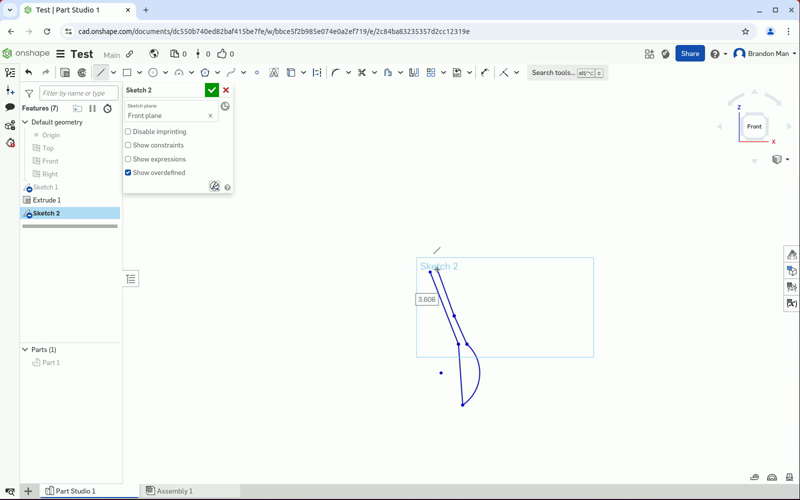
scroll(-6)
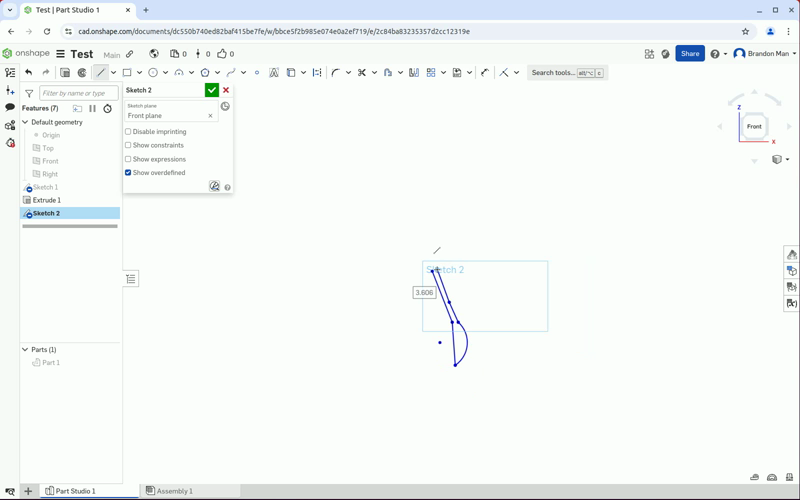
scroll(-6)
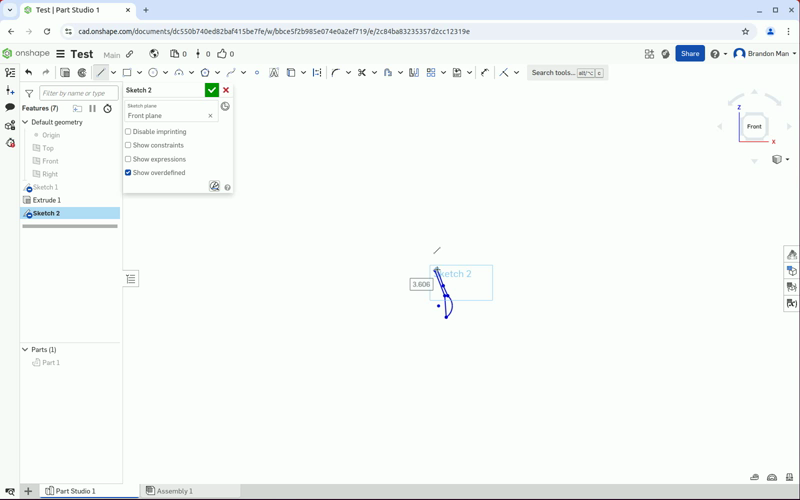
key_up(shift)
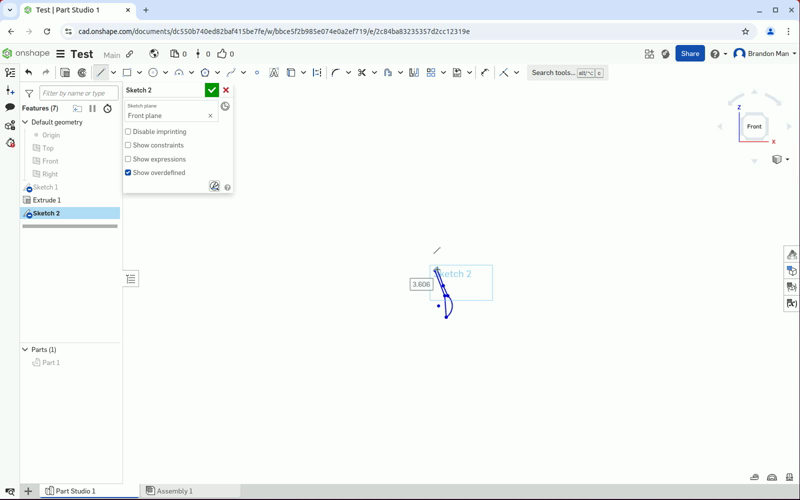
mouse_move(467, 269)
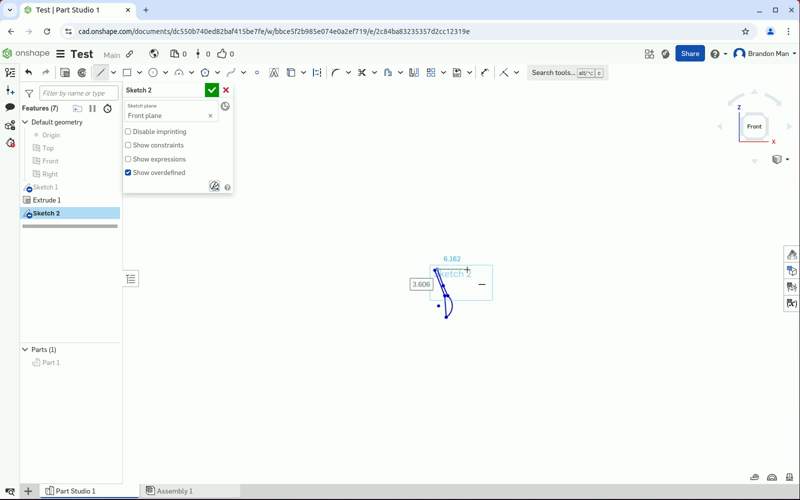
key_down(shift)
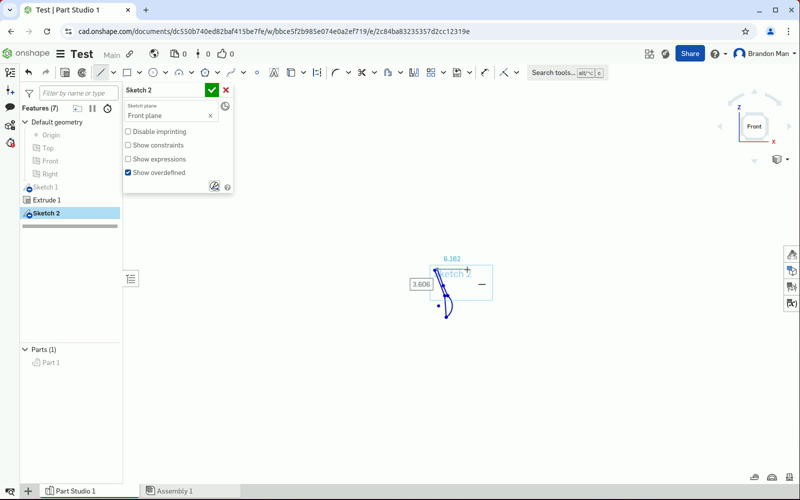
mouse_move(434, 270)
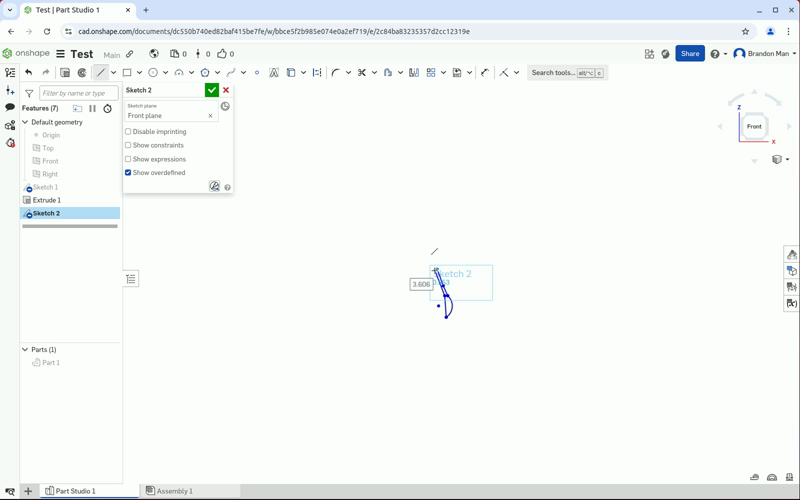
scroll(6)
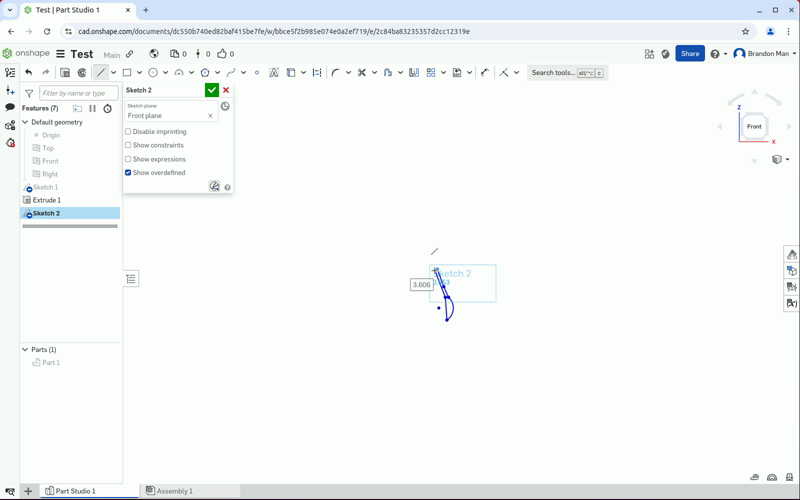
scroll(6)
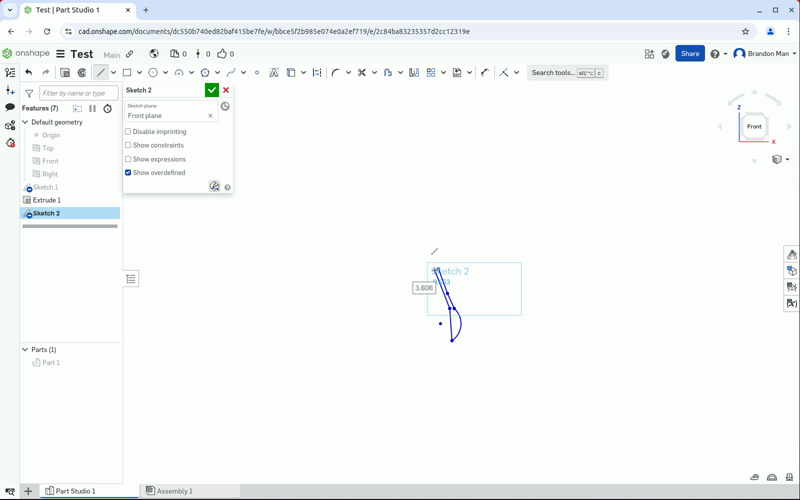
scroll(6)
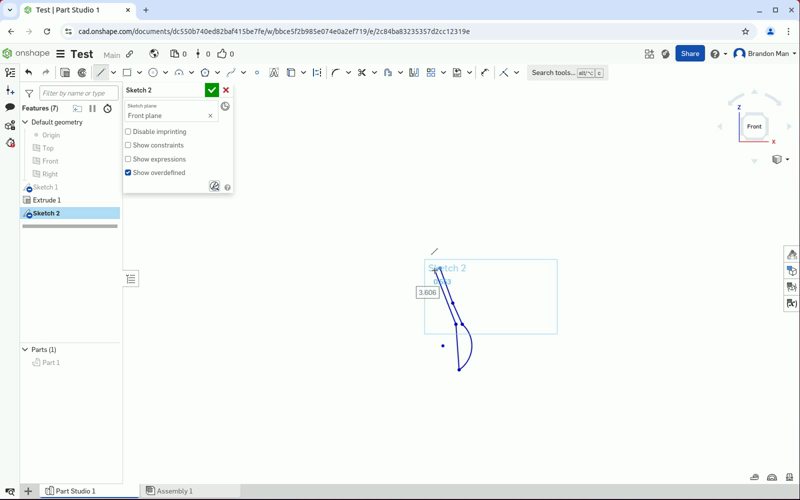
scroll(6)
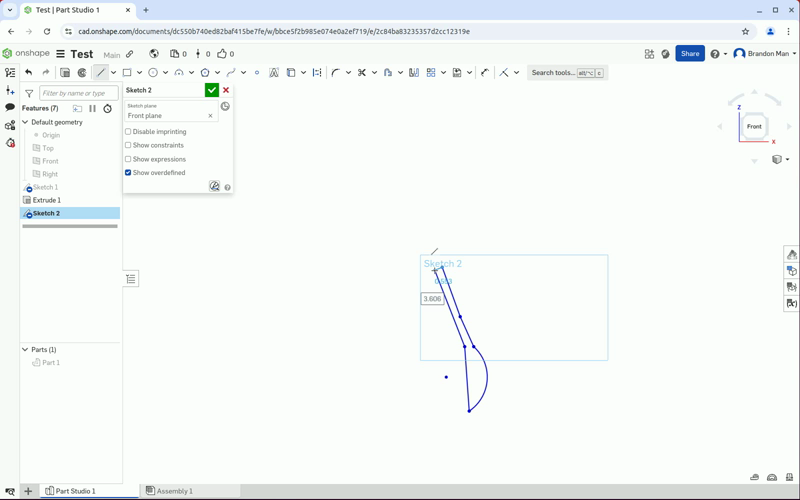
scroll(6)
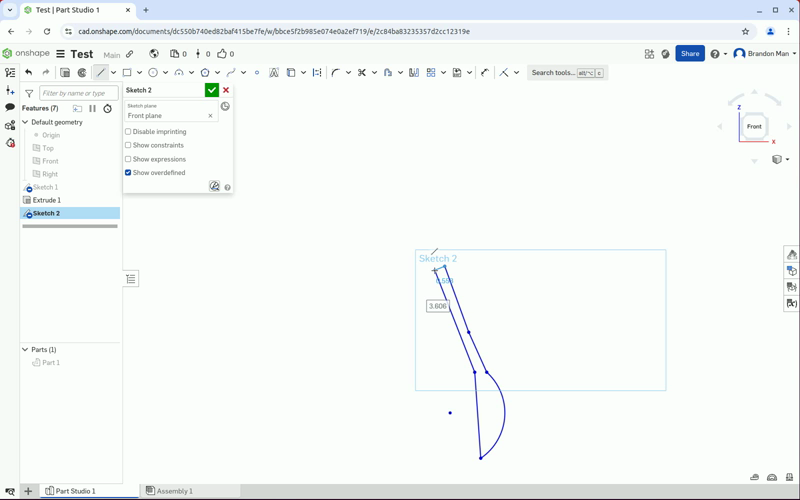
scroll(6)
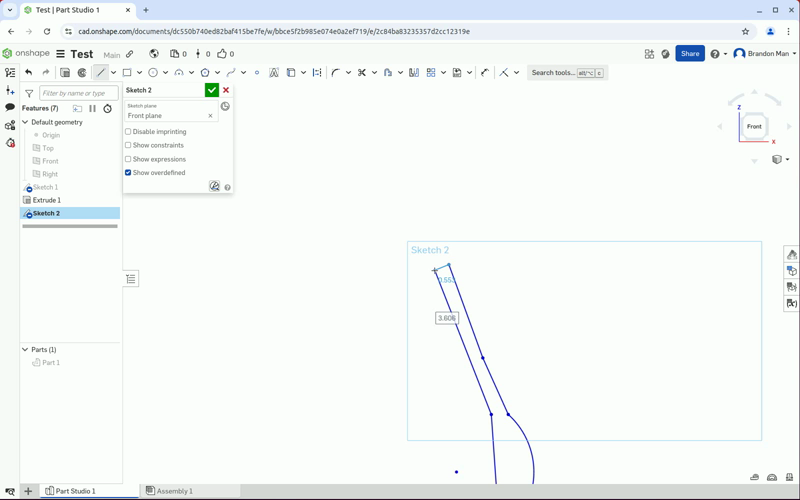
scroll(6)
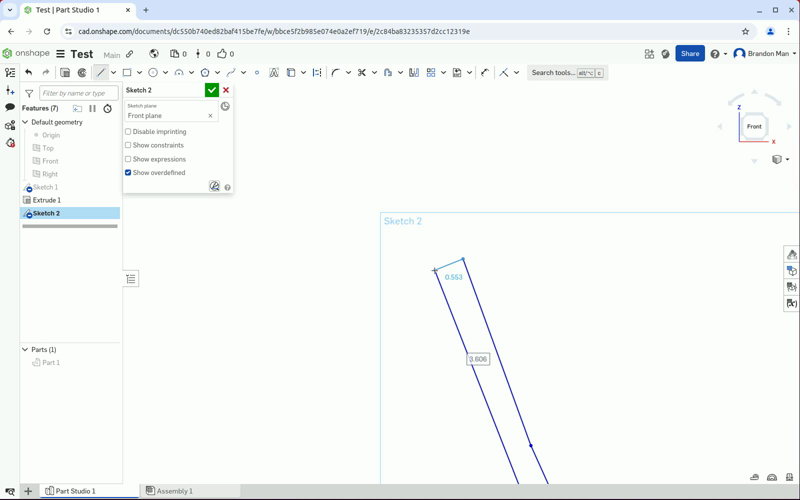
key_up(shift)
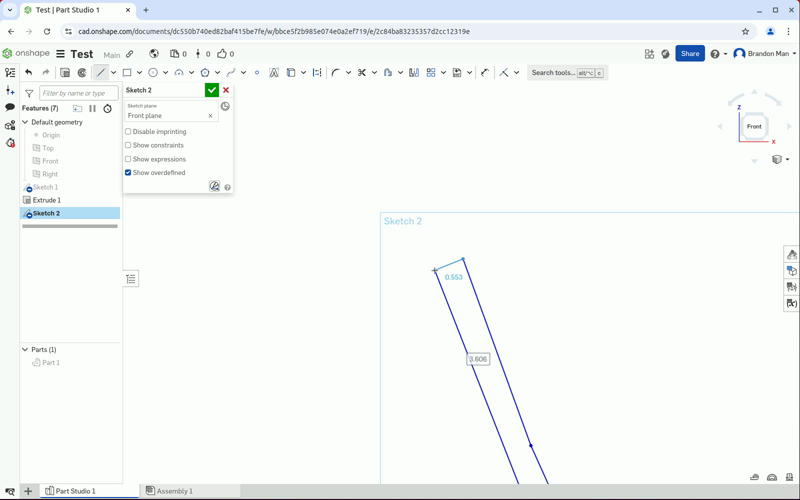
click(434, 270)
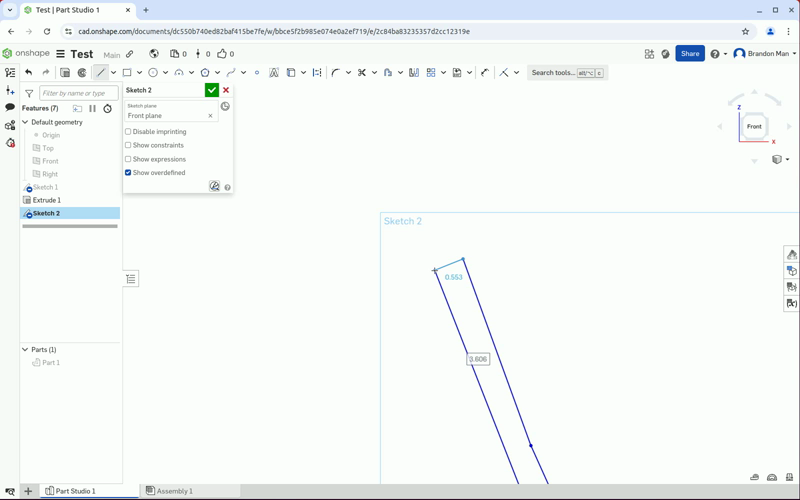
scroll(-6)
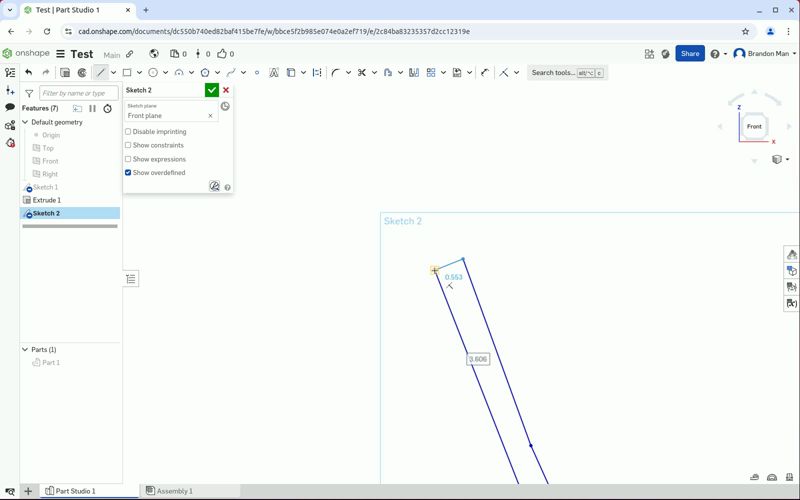
scroll(-6)
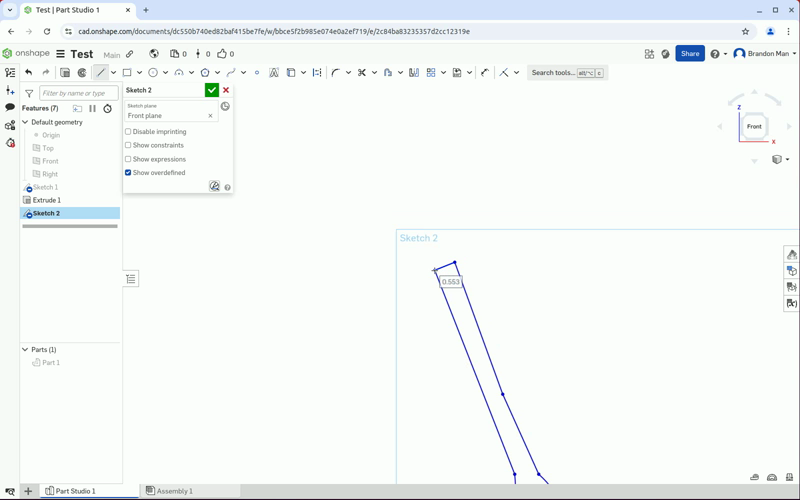
scroll(-6)
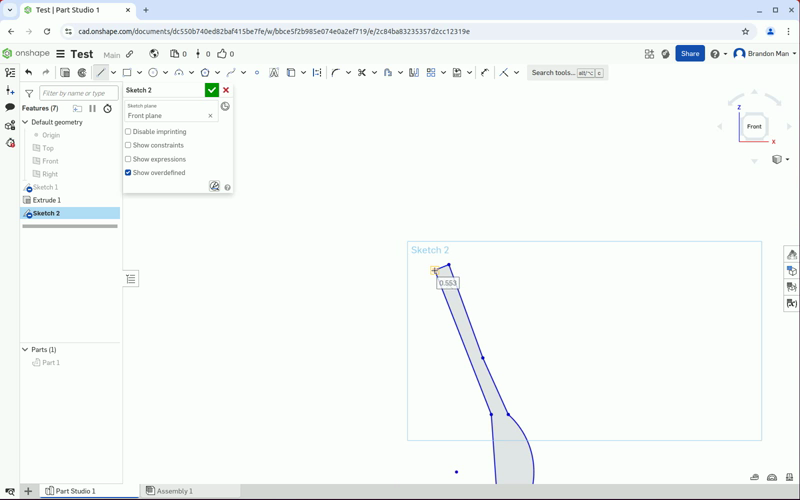
scroll(-6)
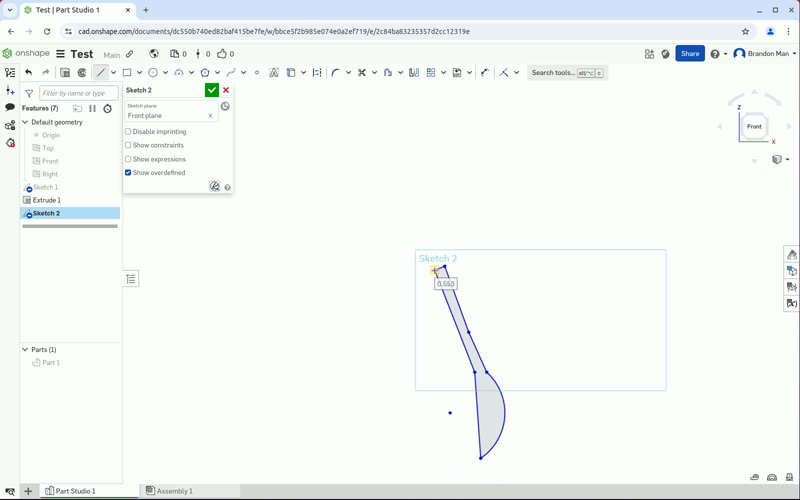
scroll(-6)
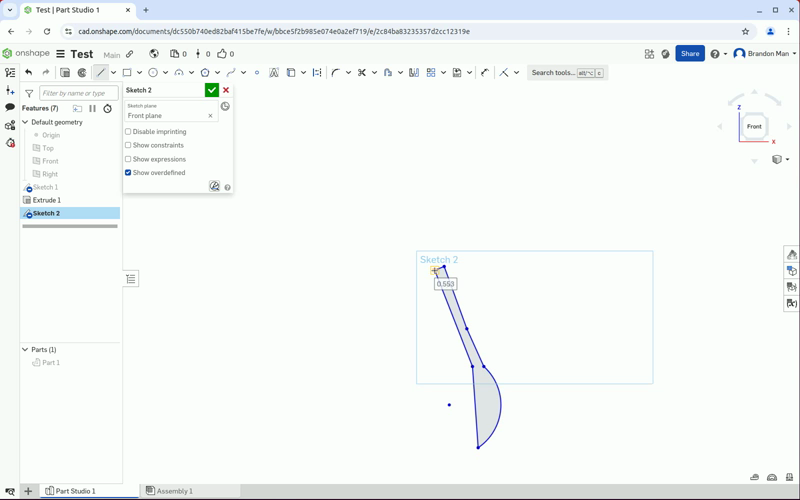
scroll(-6)
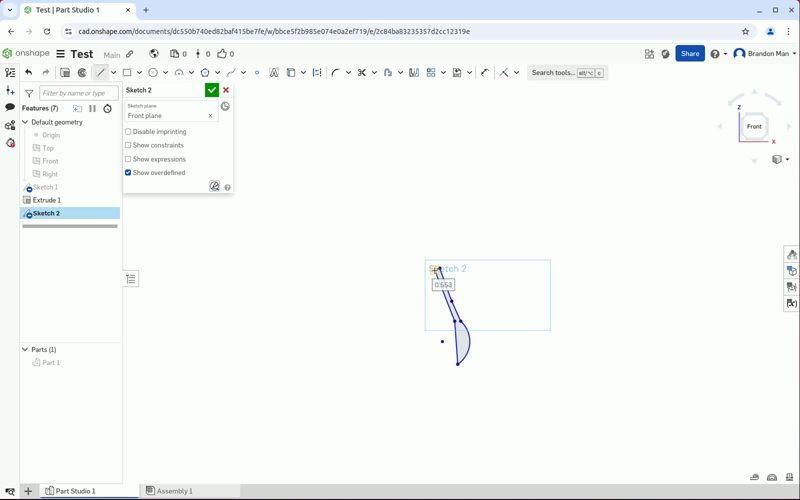
scroll(-6)
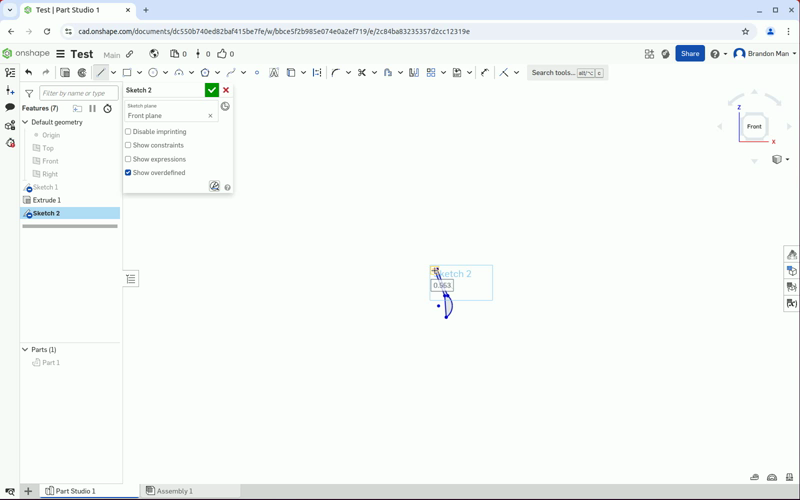
key(esc)
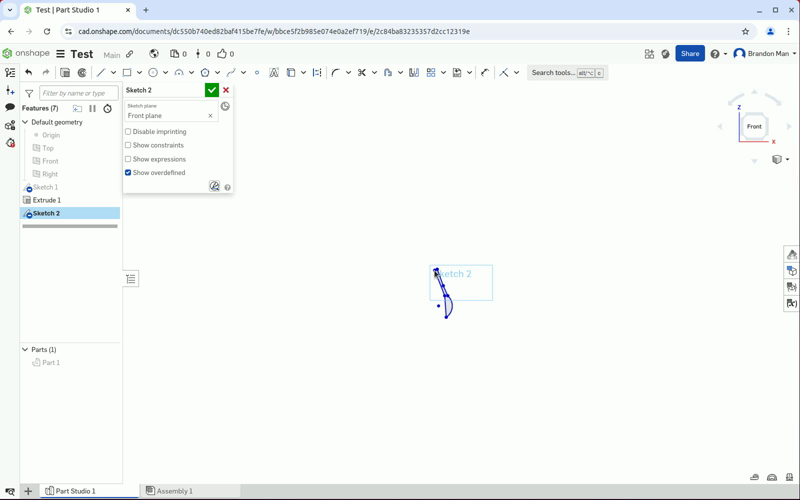
mouse_move(437, 271)
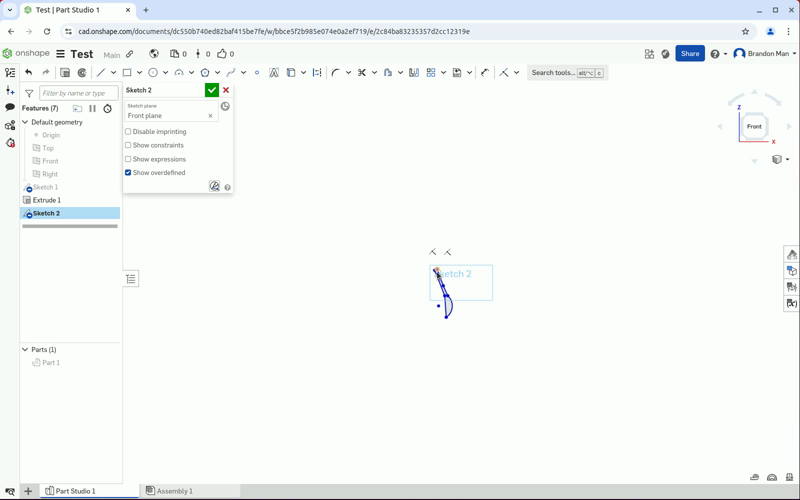
scroll(6)
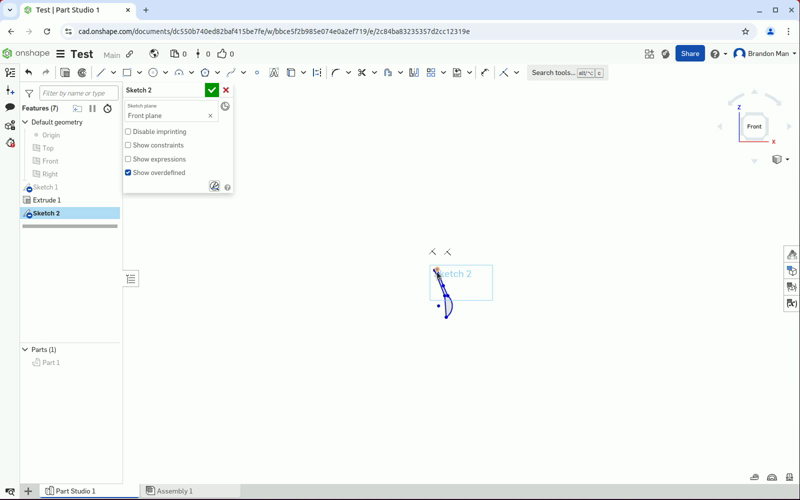
scroll(6)
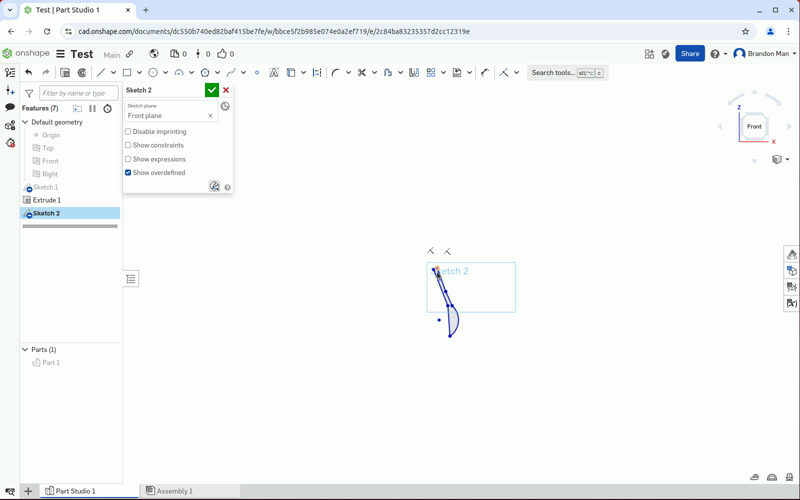
scroll(6)
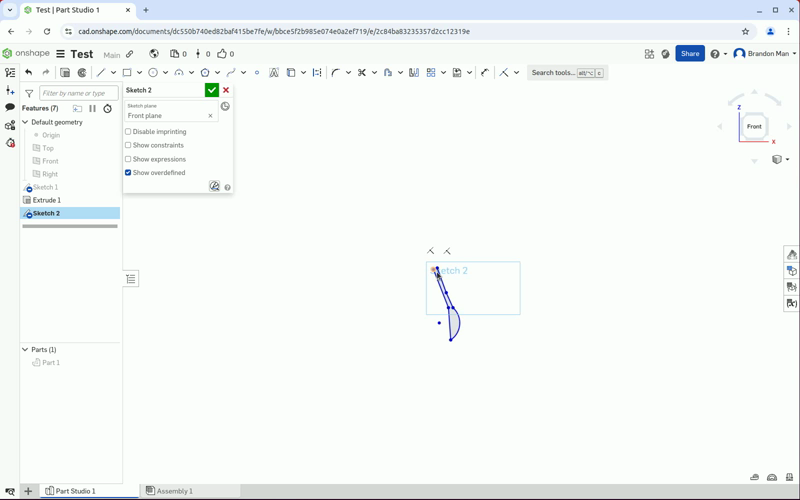
scroll(6)
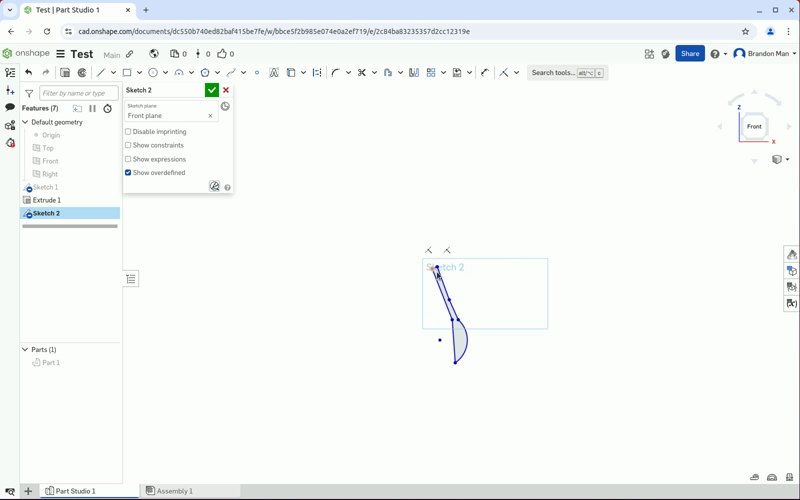
scroll(6)
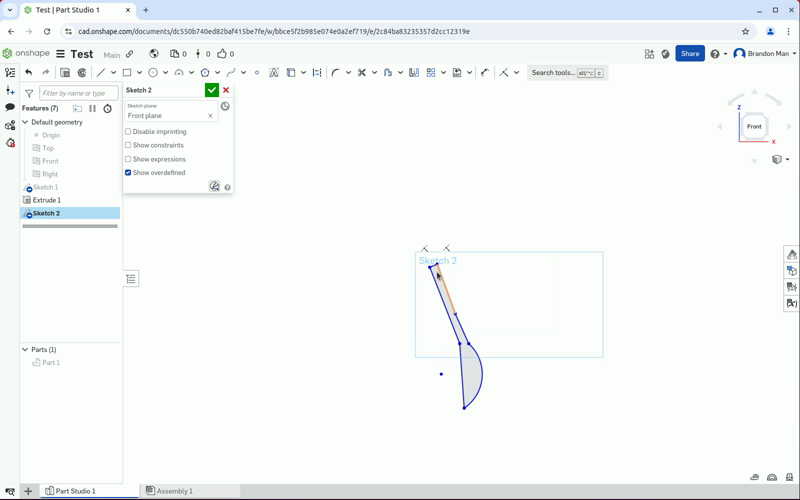
scroll(6)
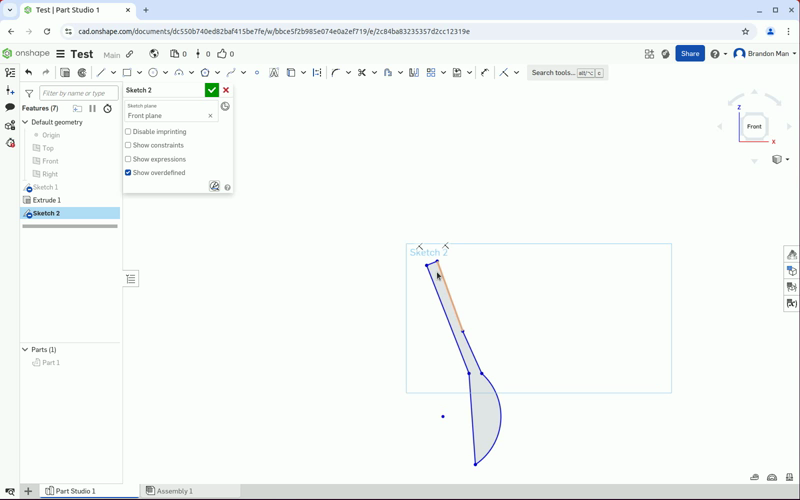
scroll(6)
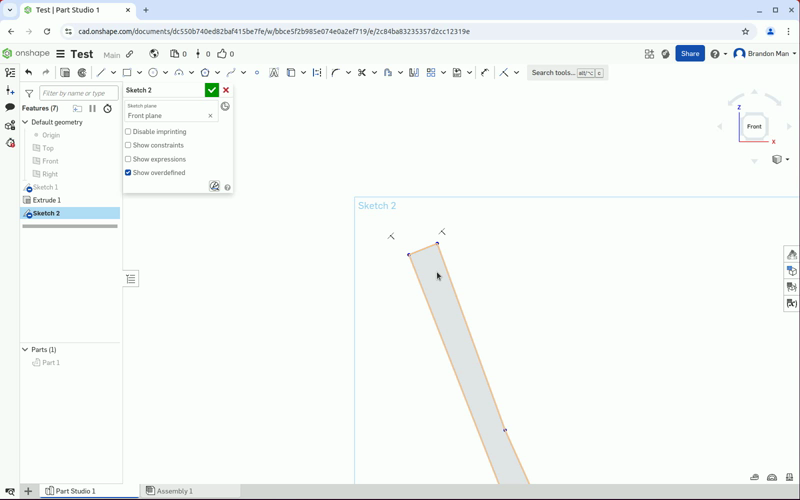
click(437, 271)
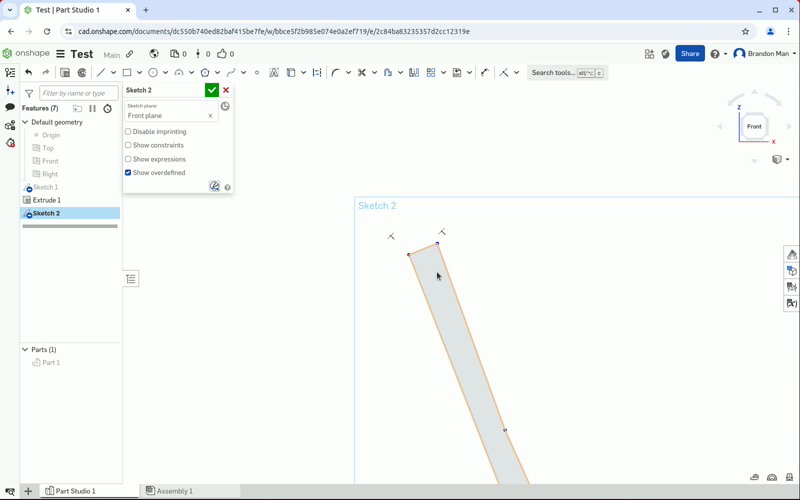
scroll(-6)
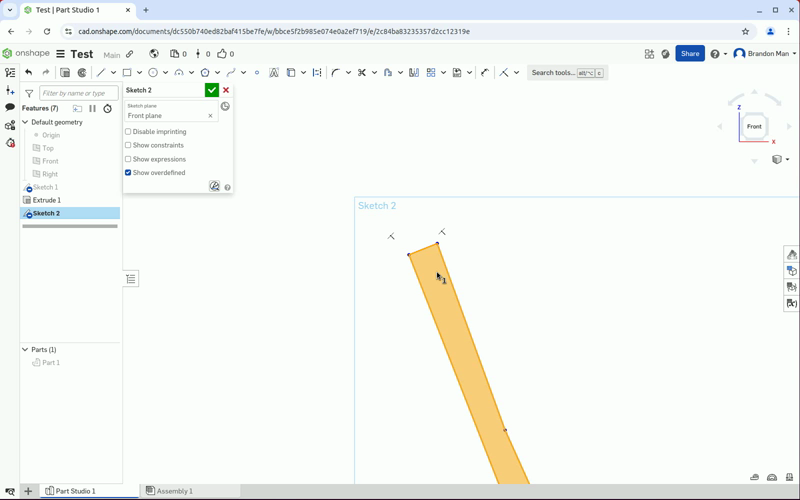
scroll(-6)
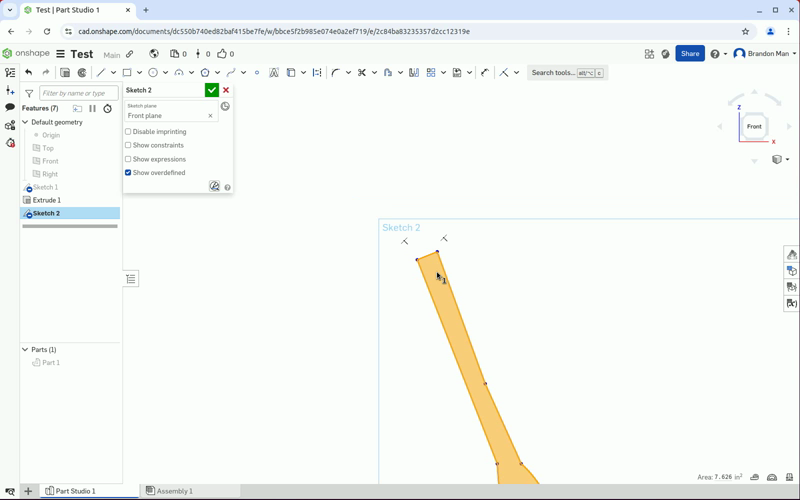
scroll(-6)
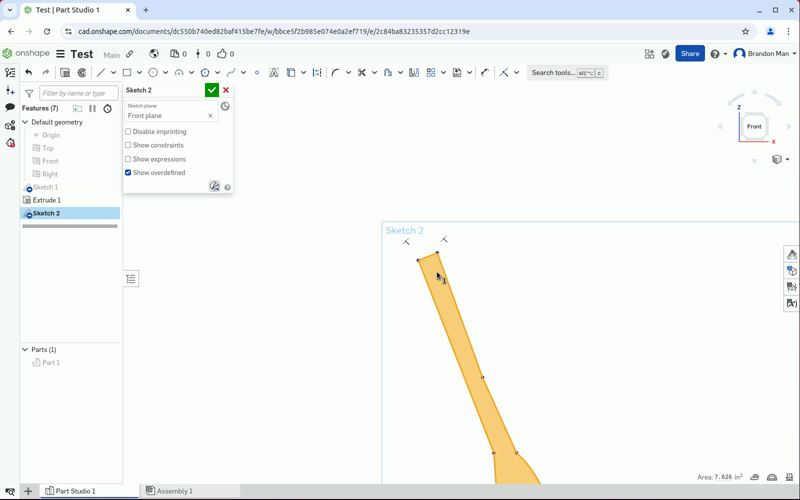
scroll(-6)
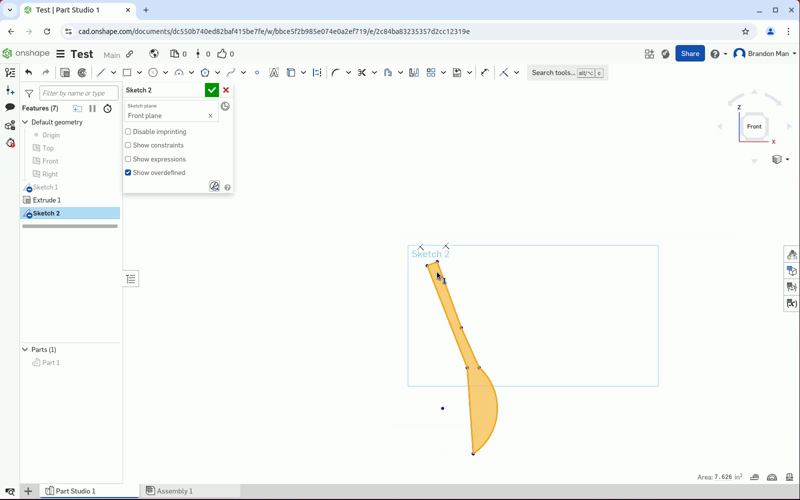
scroll(-6)
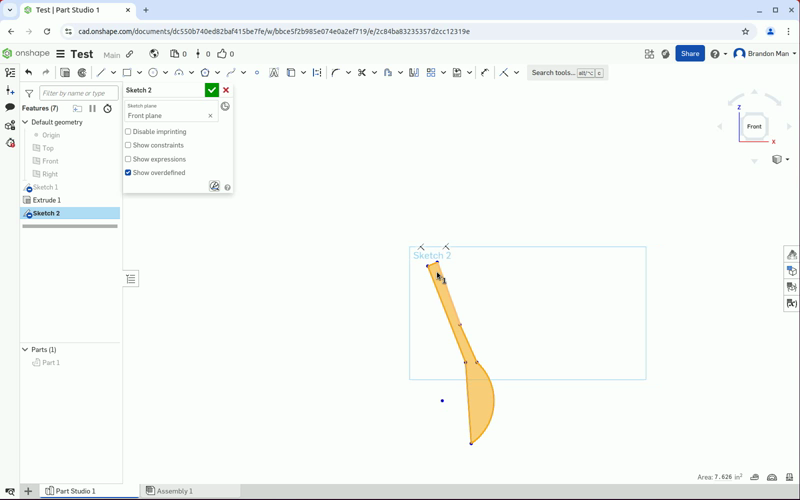
scroll(-6)
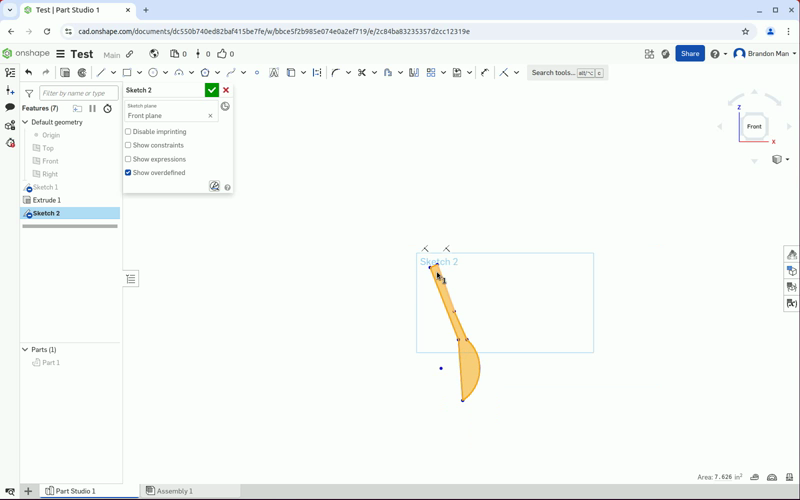
scroll(-6)
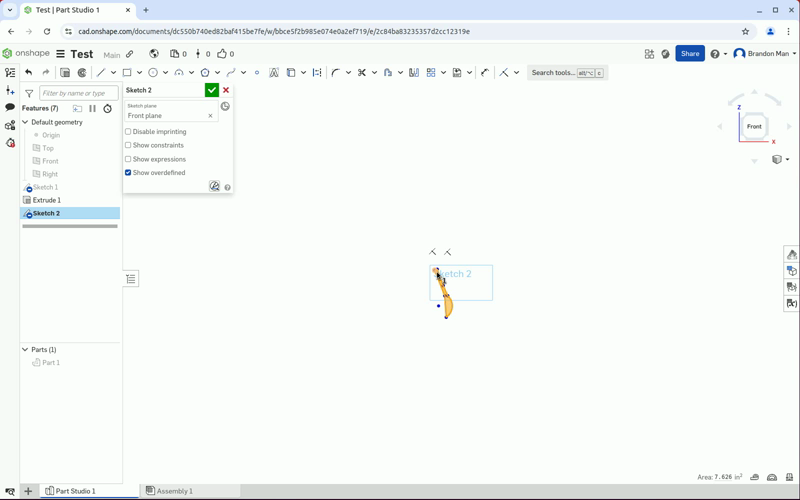
mouse_move(73, 352)
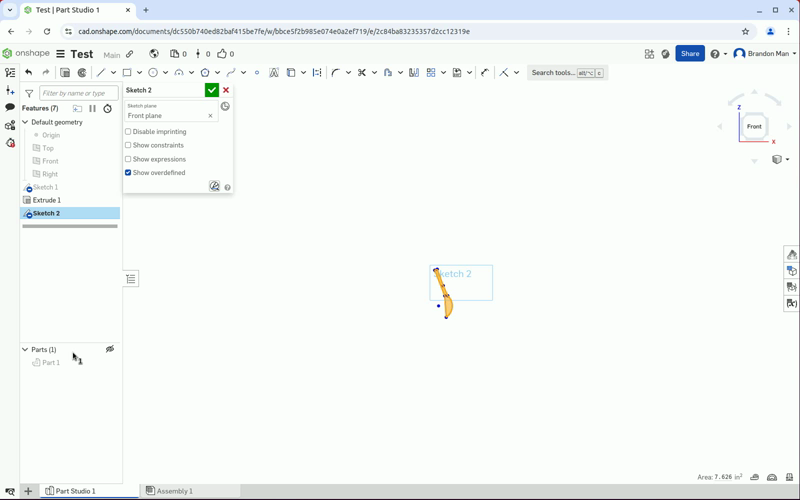
key(shift+y)
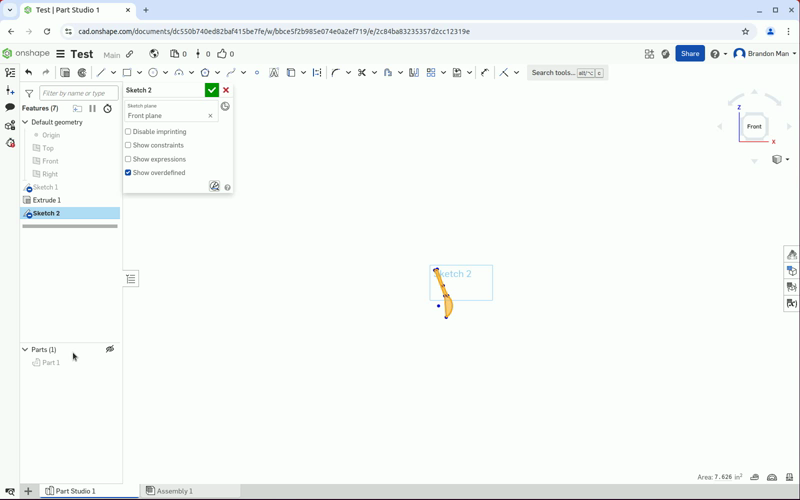
key(shift+e)
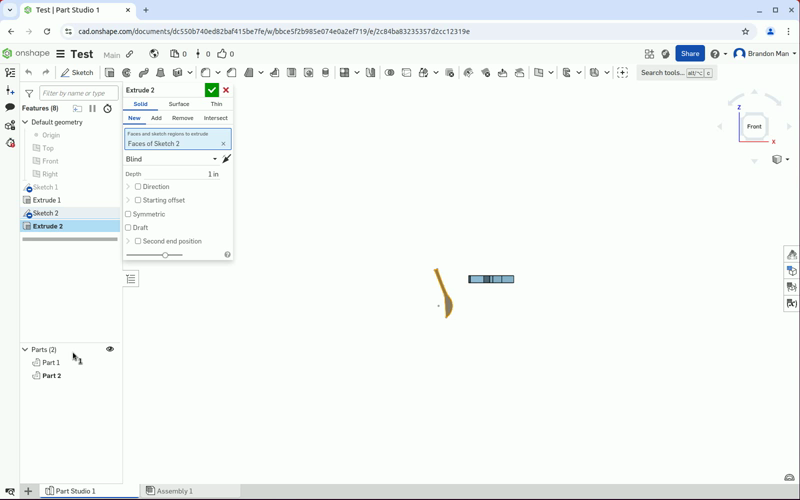
mouse_move(143, 106)
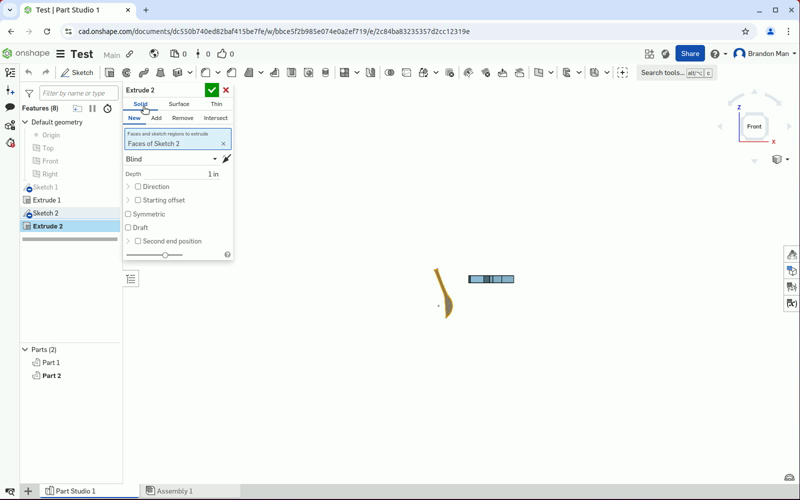
click(143, 106)
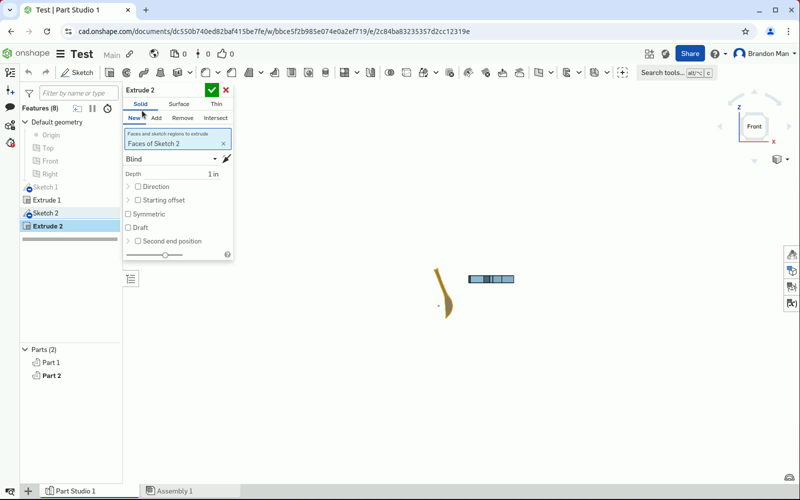
mouse_move(137, 120)
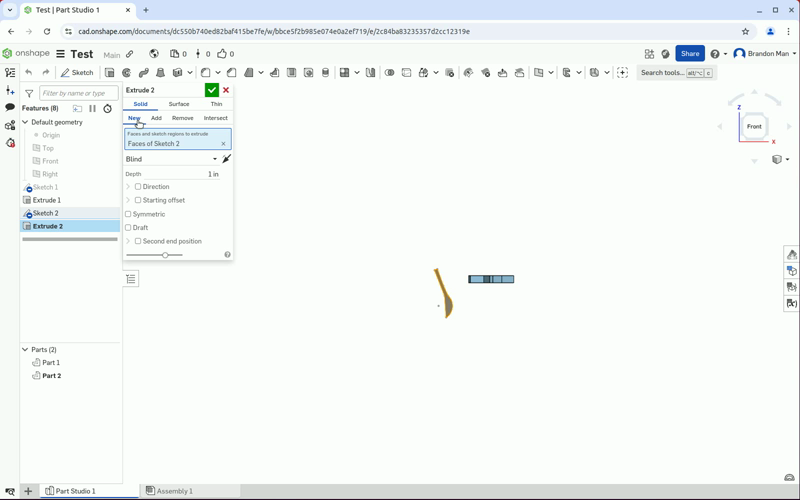
click(137, 120)
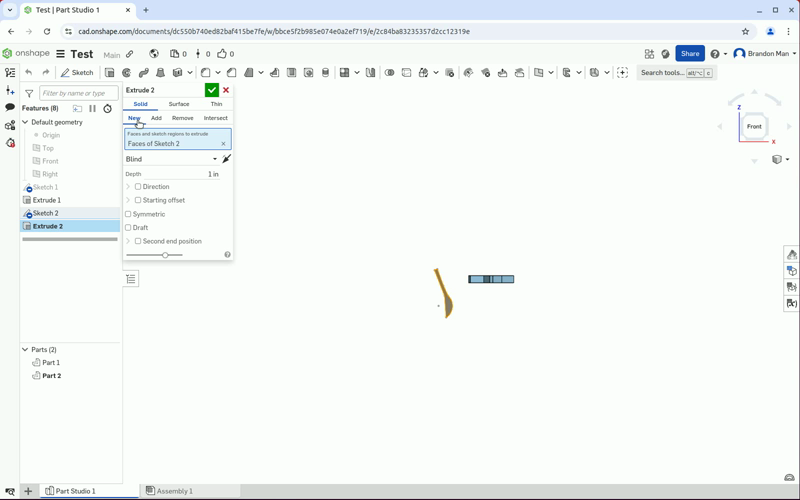
key(tab, 4)
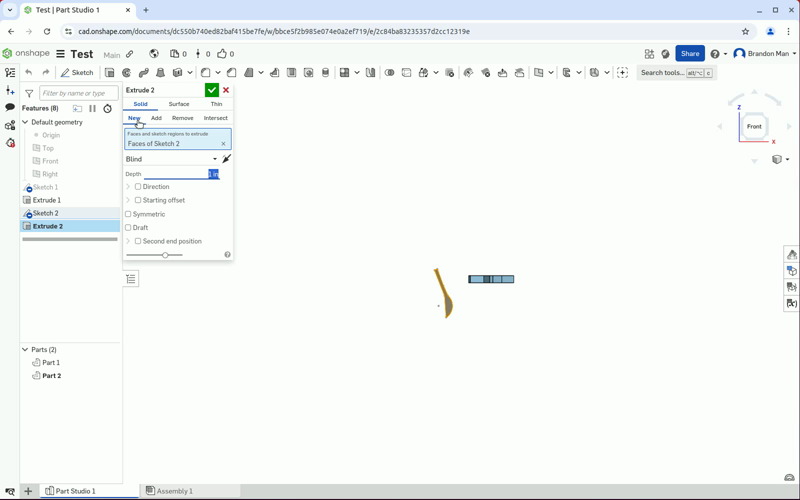
text(1.444)
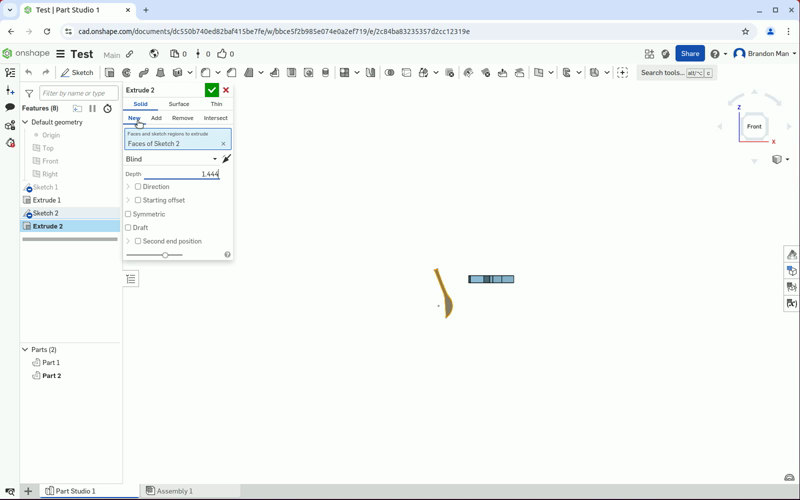
key(enter)
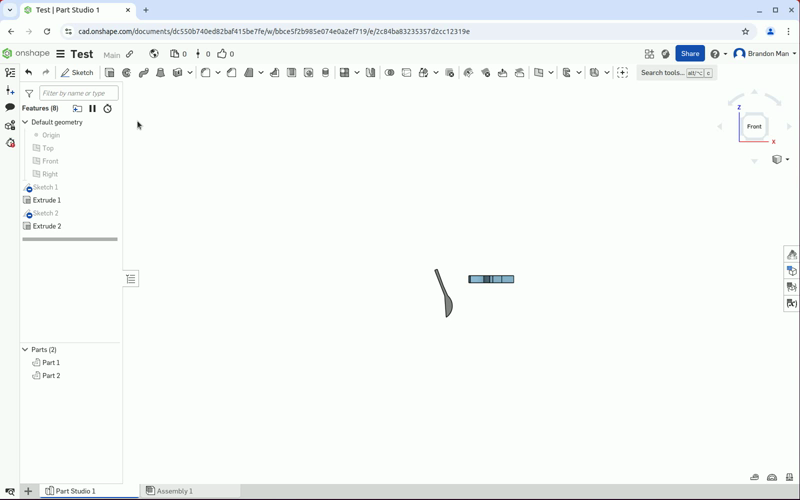
key(shift+h)
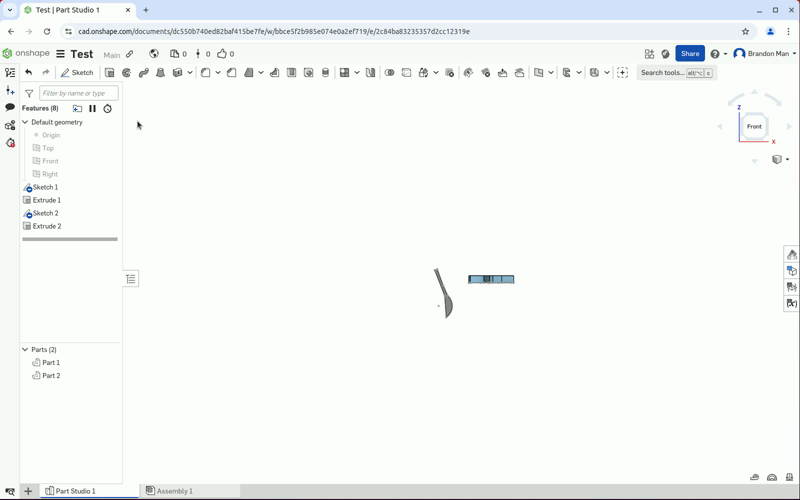
key(shift+h)
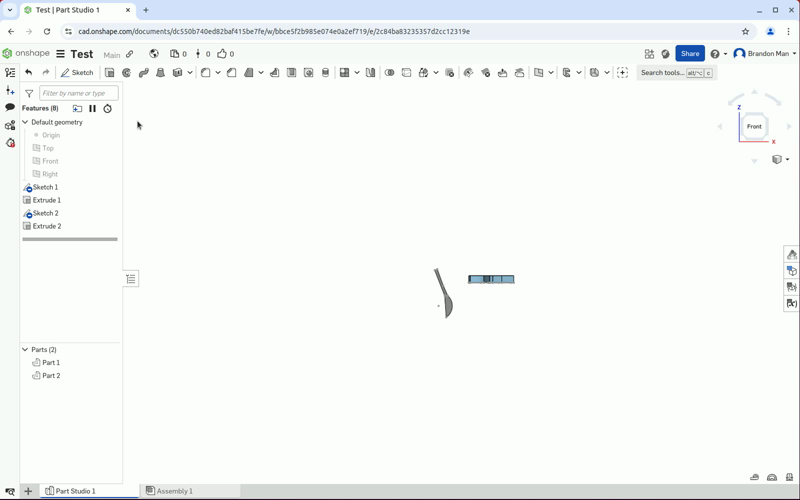
key(shift+7)
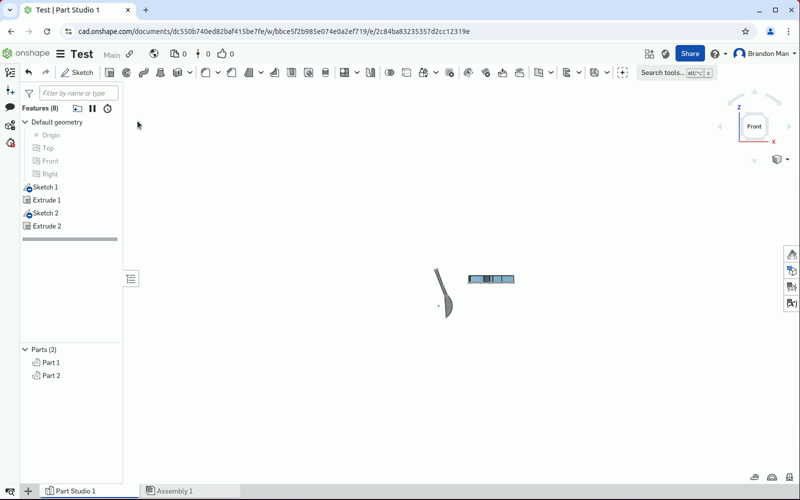
key(left, 2)
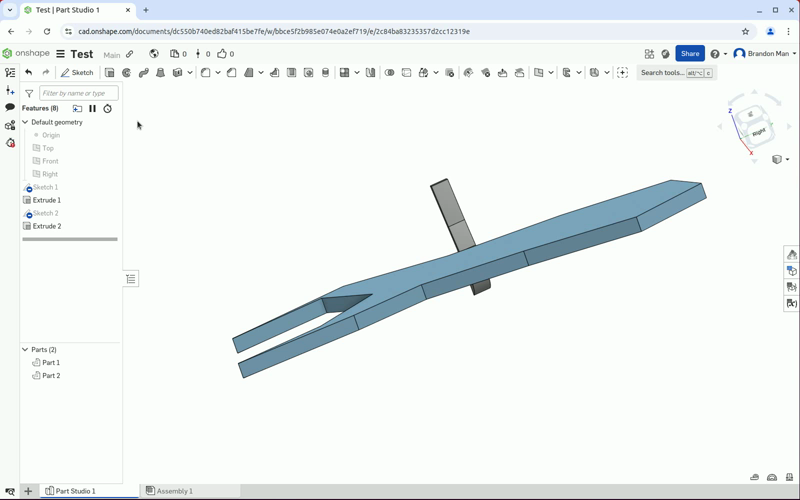
key(down, 2)
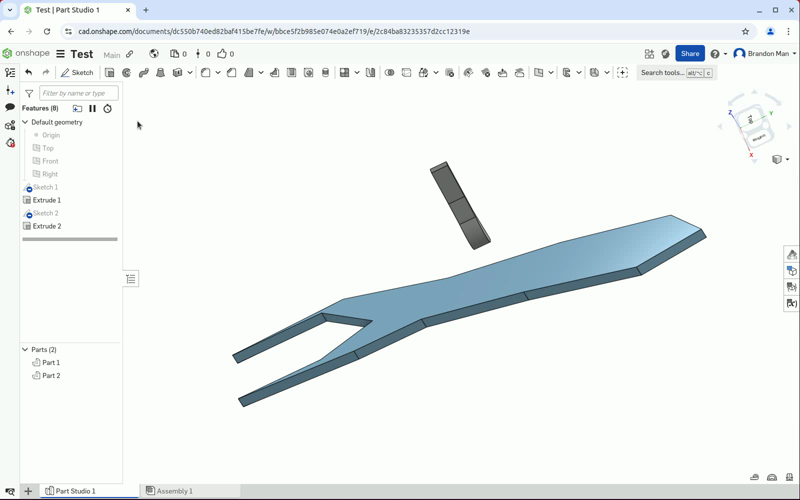
key(up, 2)
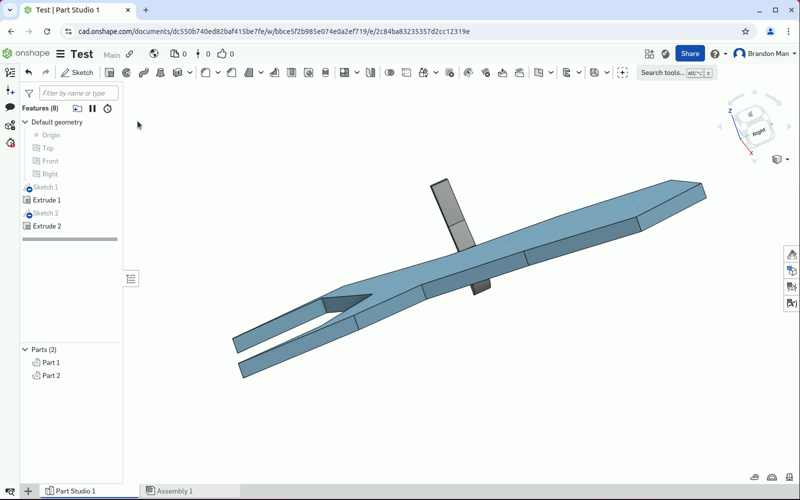
key(right, 2)
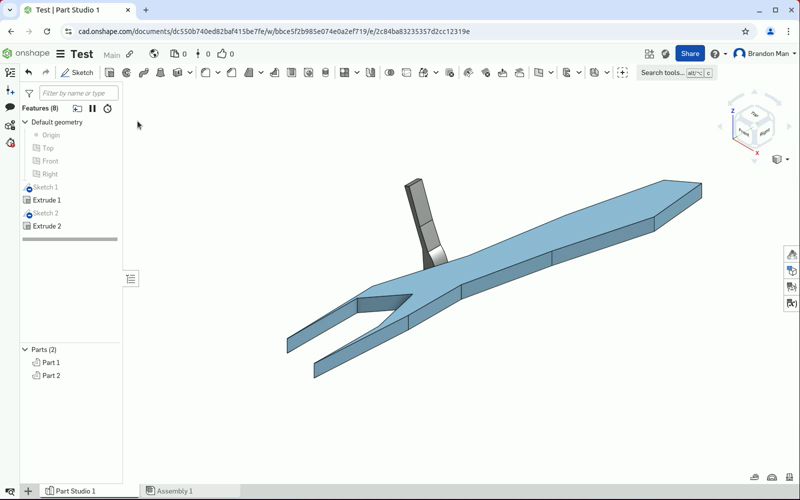
mouse_move(73, 189)
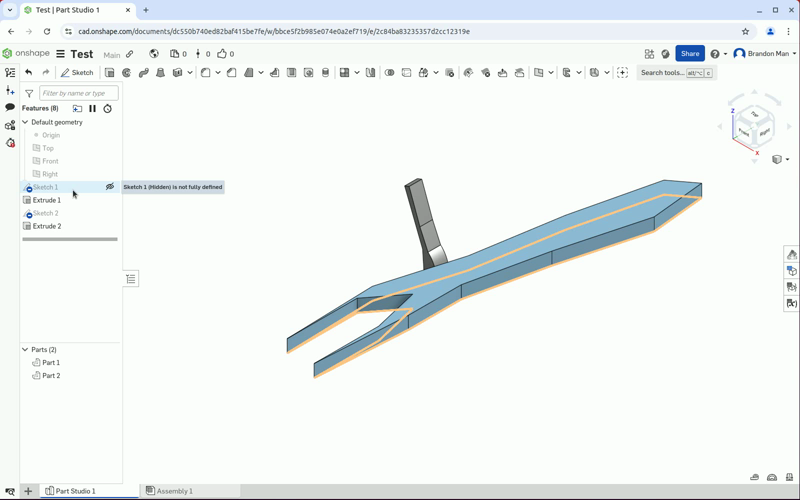
click(73, 189)